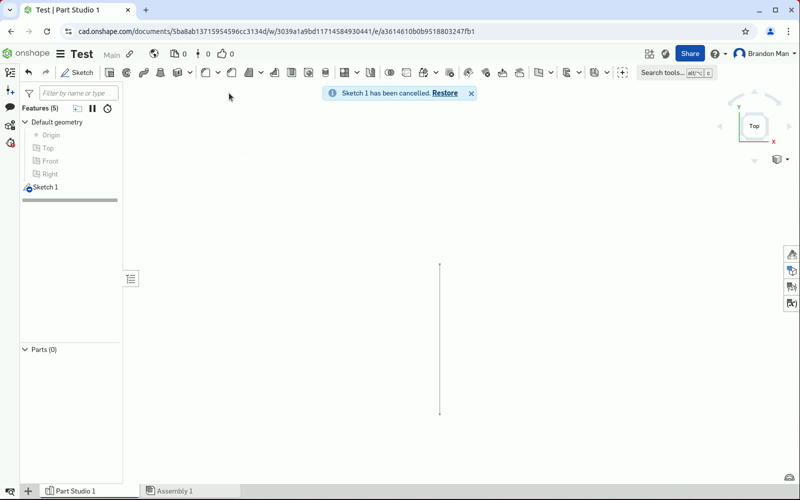
key(shift+h)
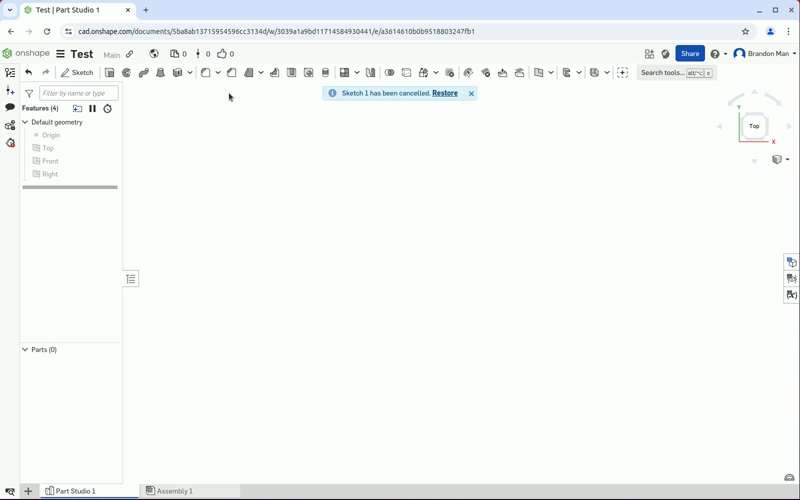
mouse_move(73, 352)
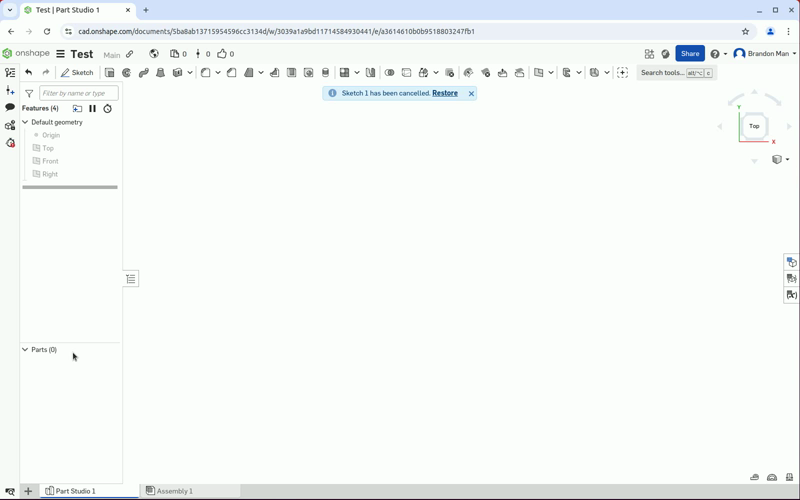
key(y)
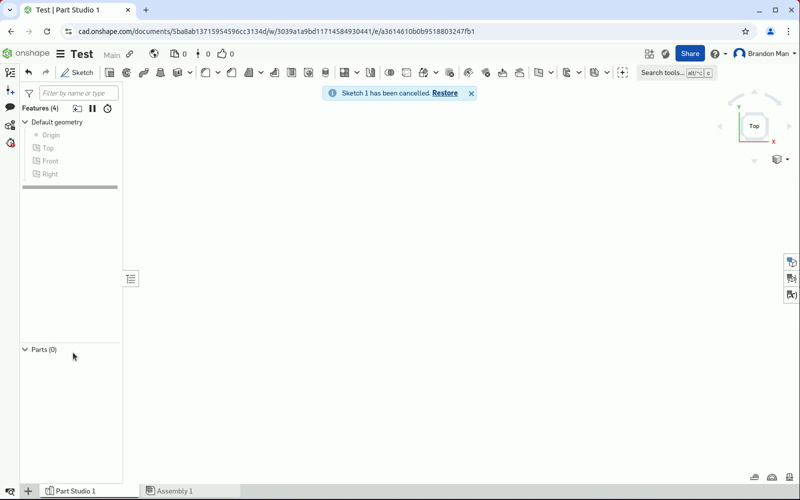
key(shift+p)
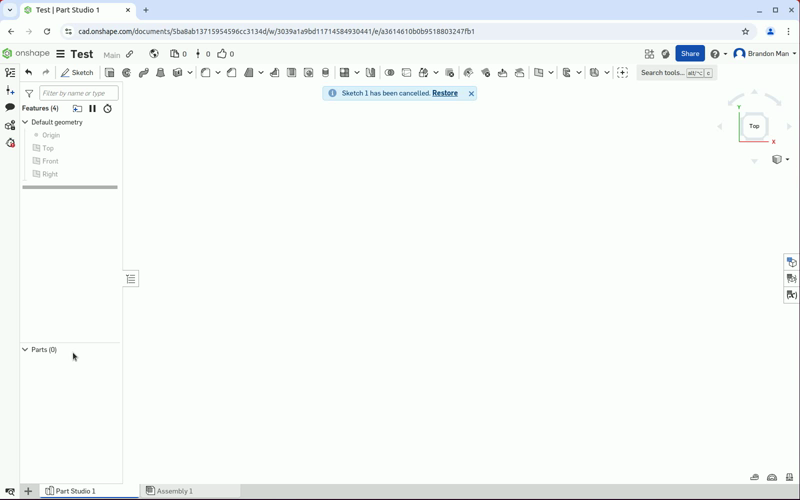
key(space)
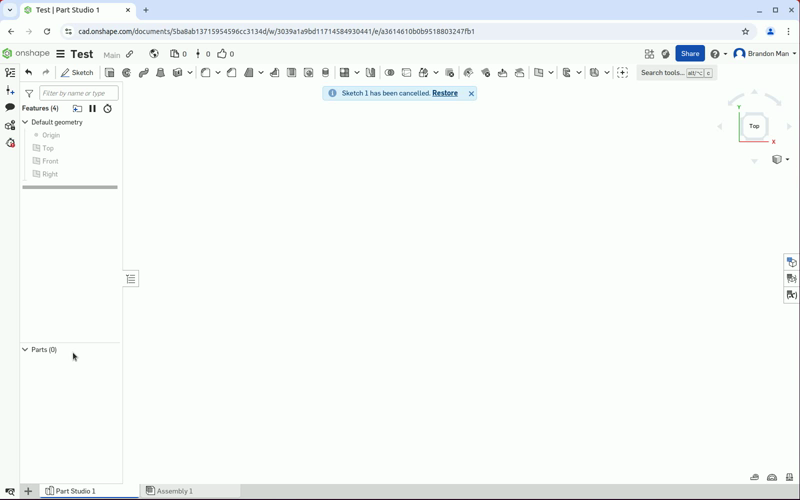
key_down(shift)
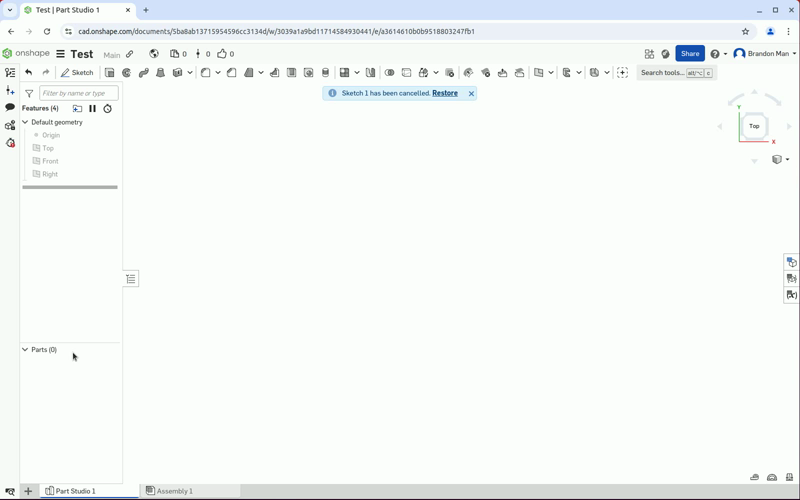
key(up)
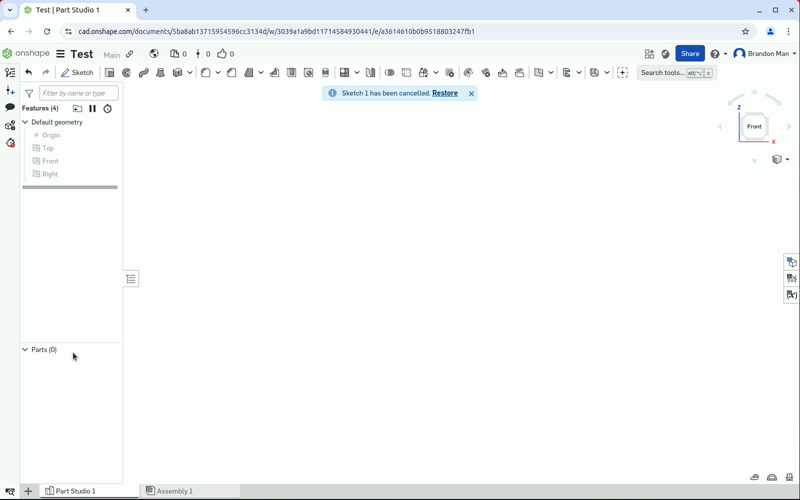
key_up(shift)
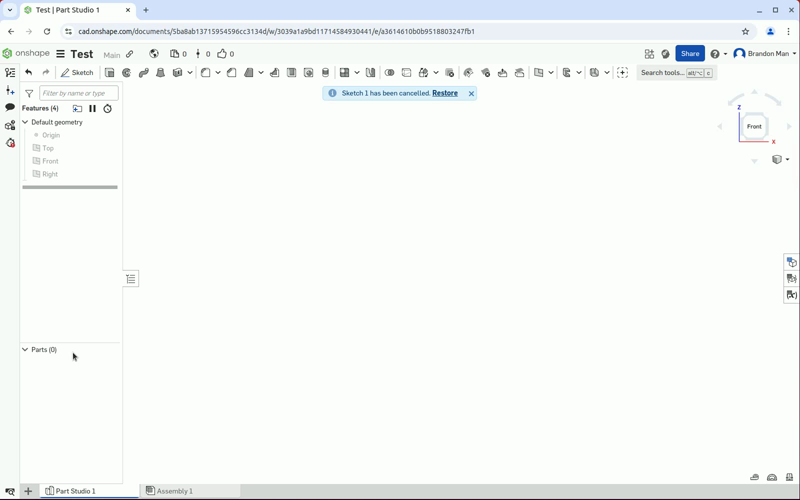
mouse_move(73, 352)
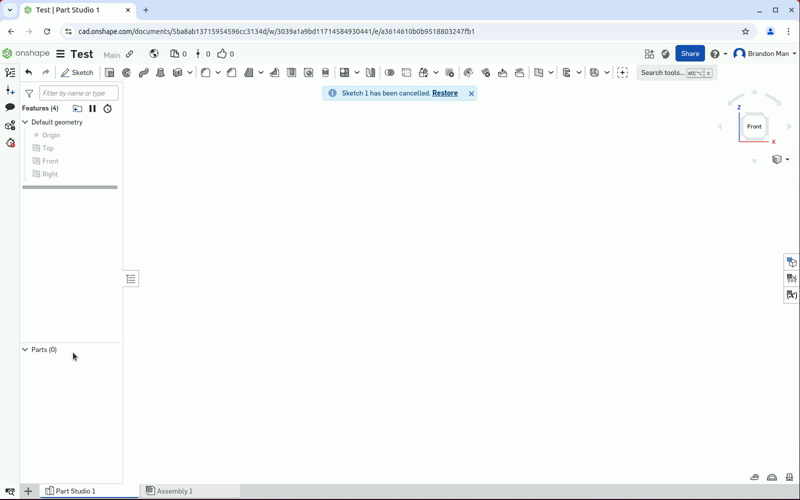
key(shift+y)
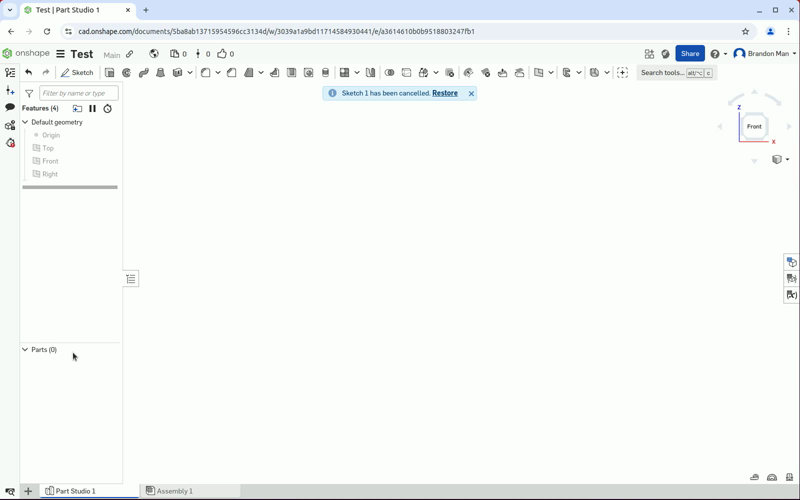
key(shift+s)
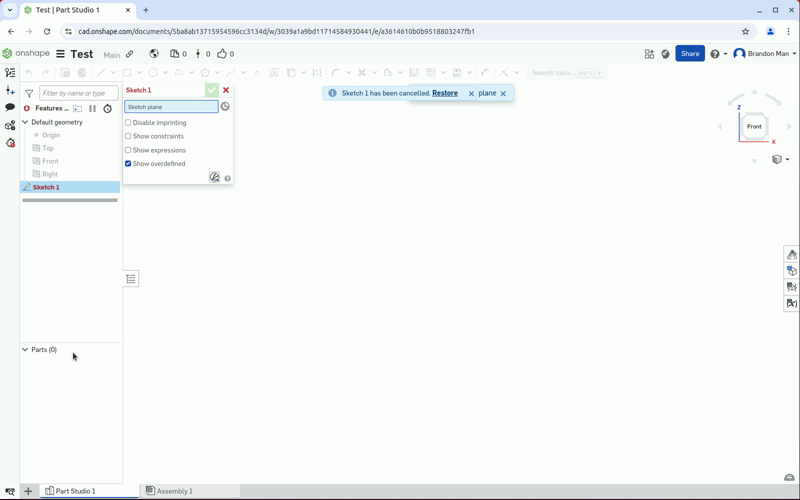
mouse_move(73, 163)
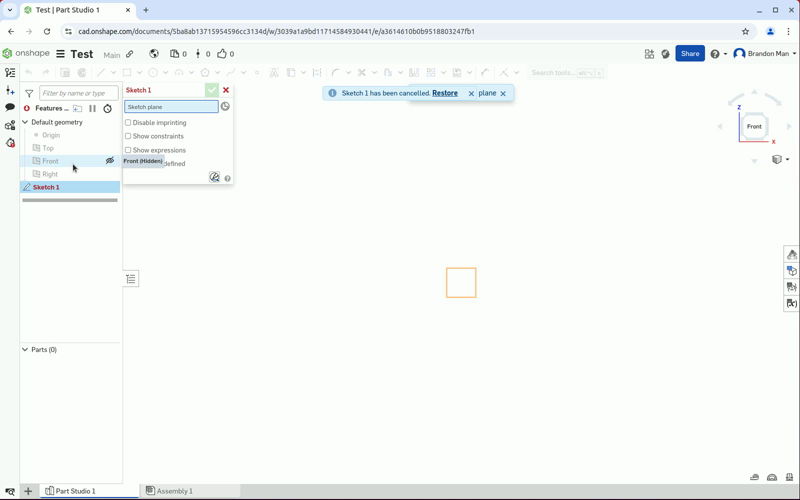
click(73, 163)
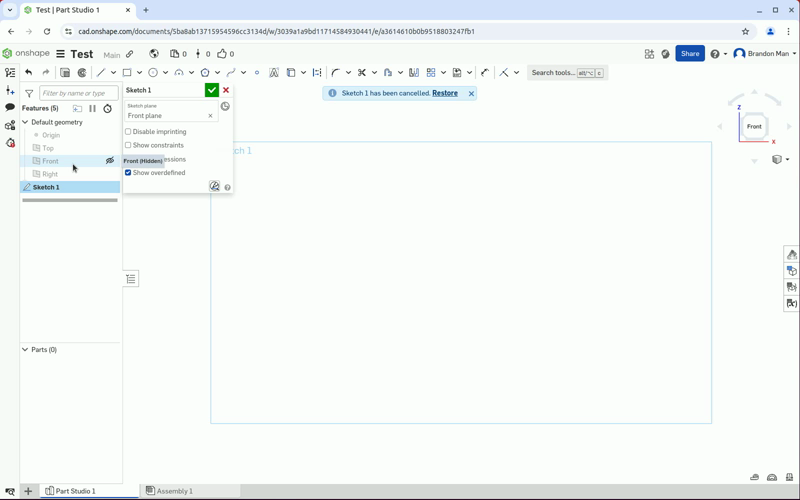
mouse_move(73, 352)
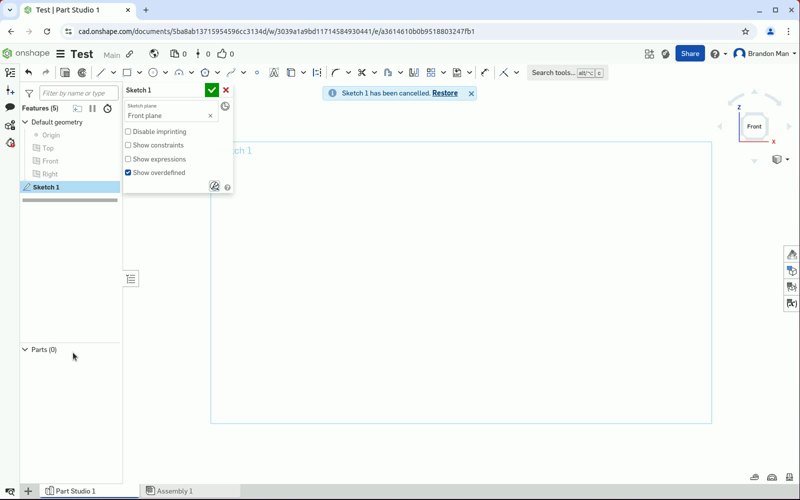
key(y)
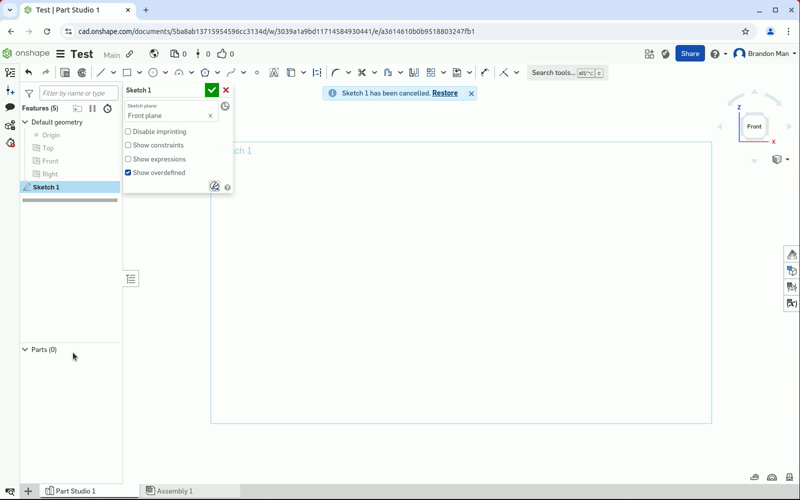
key(l)
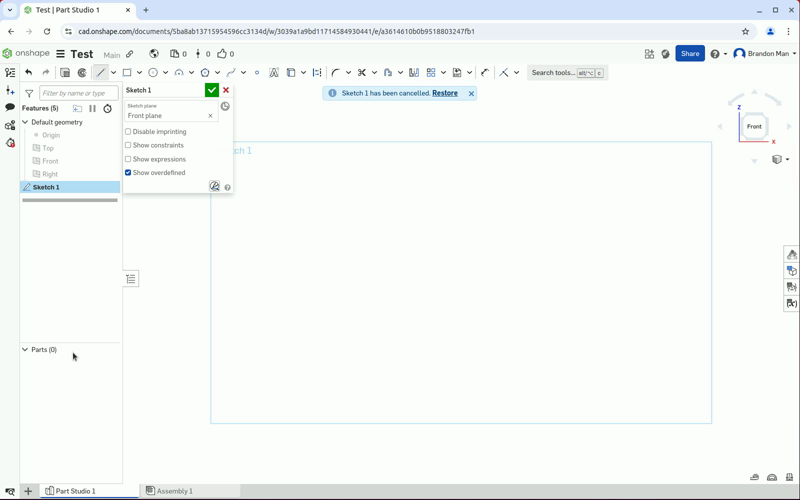
key_down(shift)
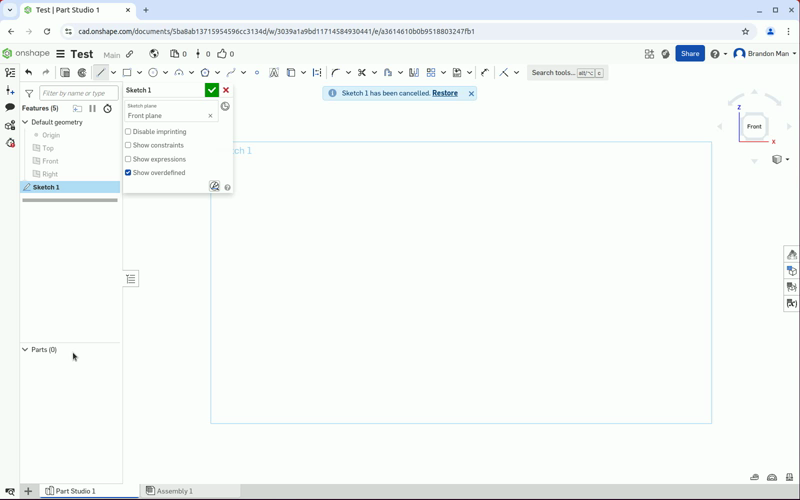
mouse_move(351, 298)
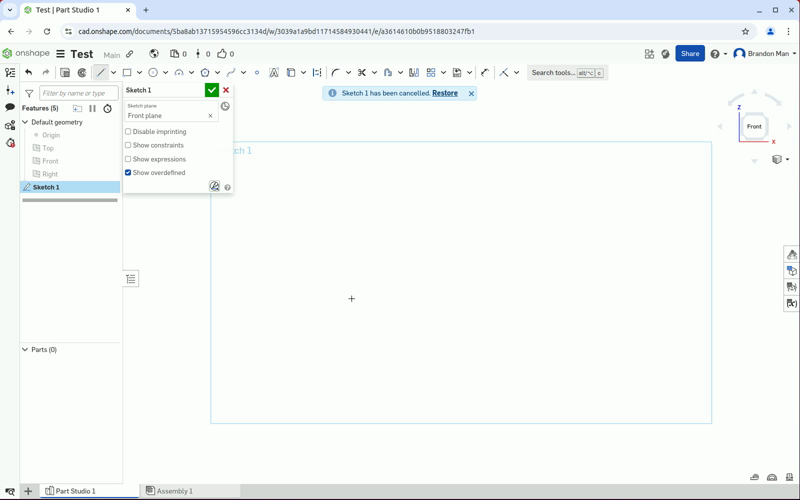
click(351, 298)
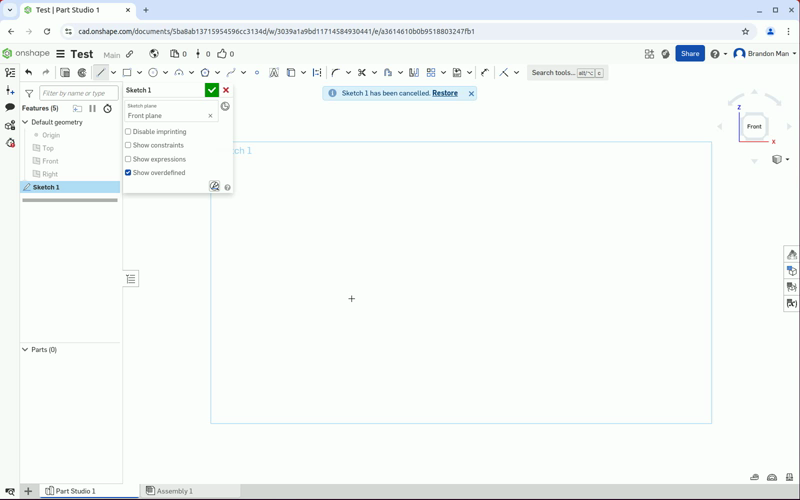
key_up(shift)
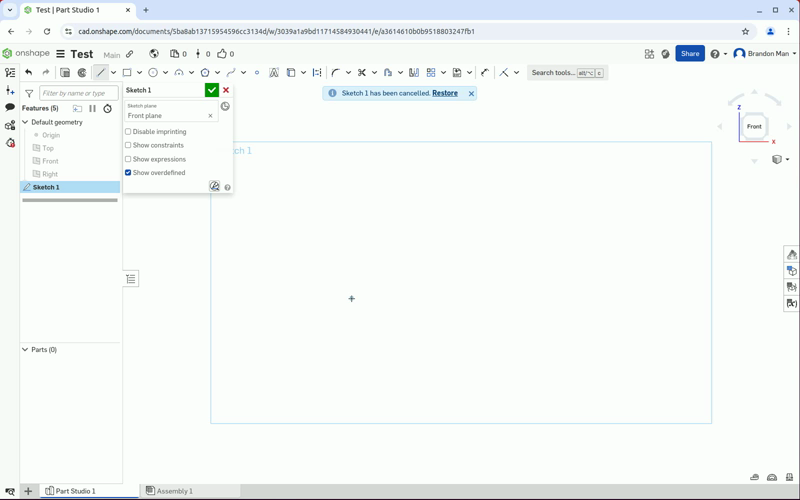
key_down(shift)
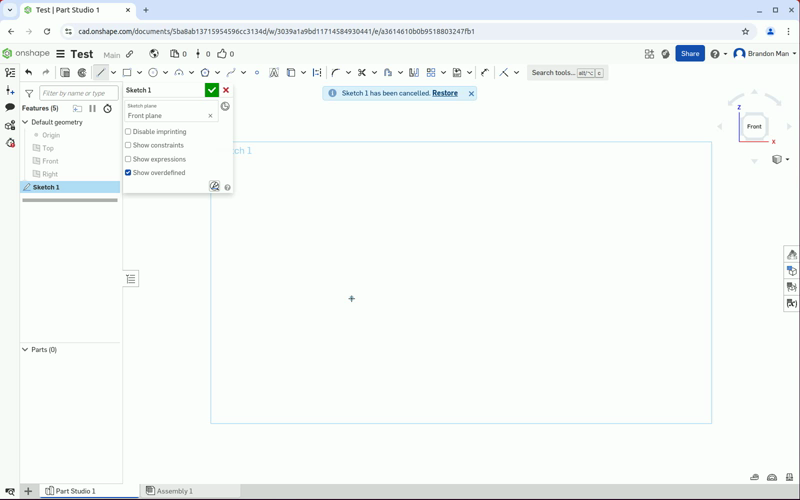
mouse_move(567, 298)
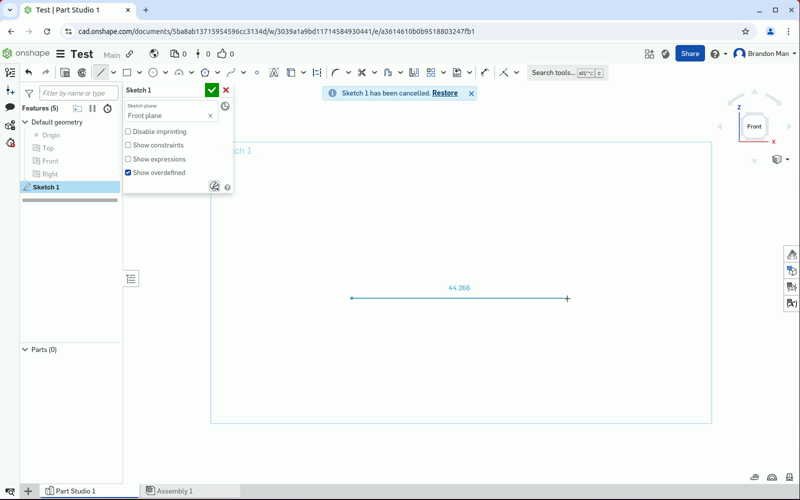
click(567, 298)
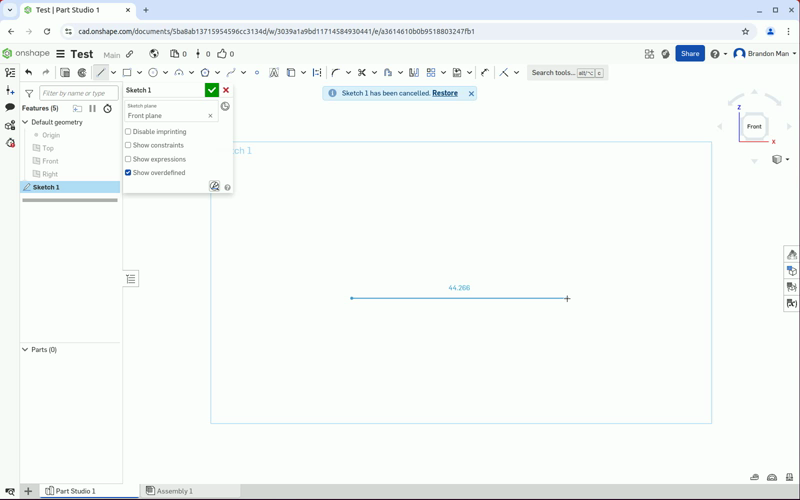
key_up(shift)
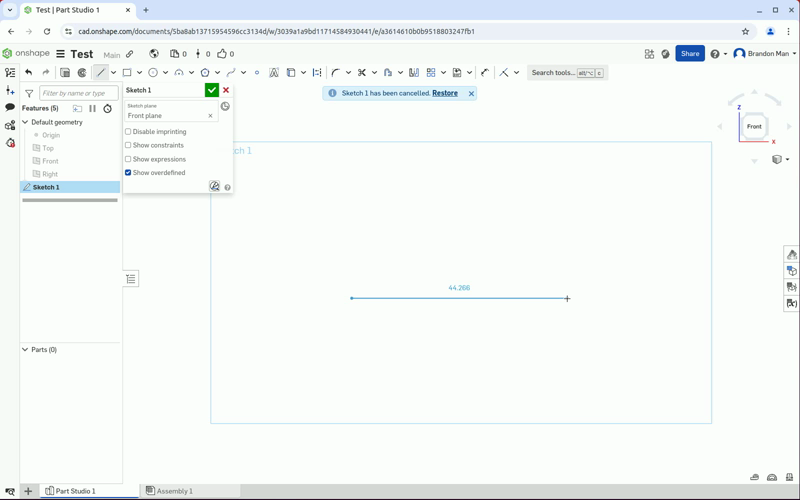
key_down(shift)
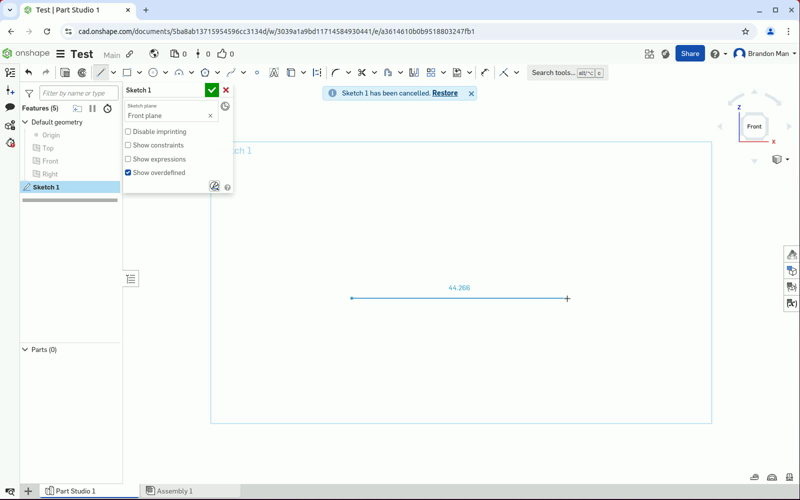
mouse_move(589, 298)
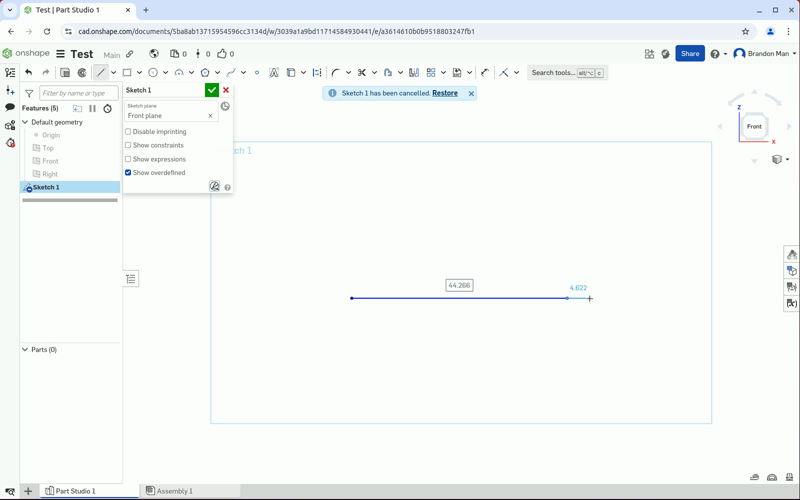
mouse_move(567, 295)
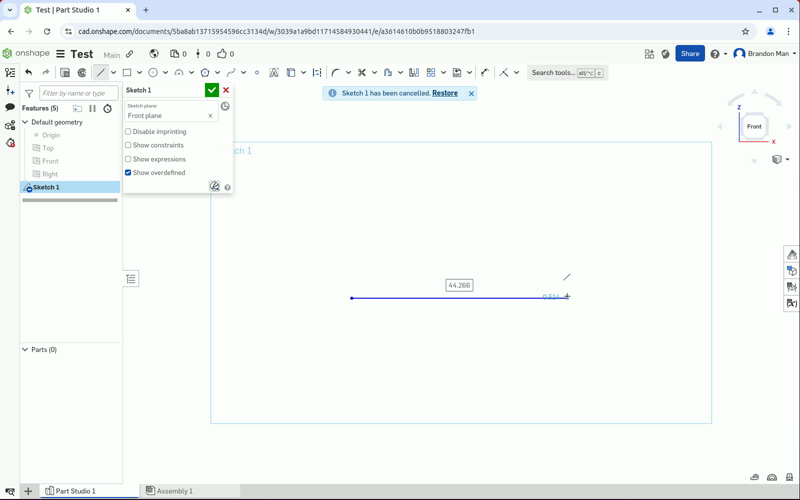
scroll(6)
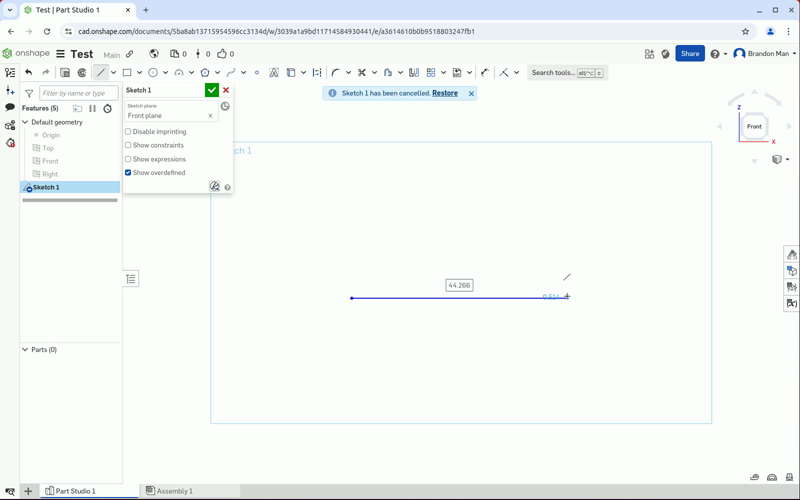
scroll(6)
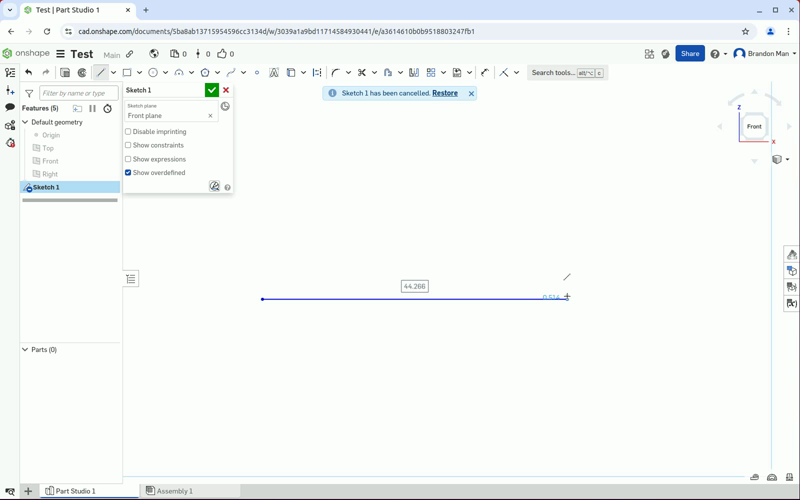
scroll(6)
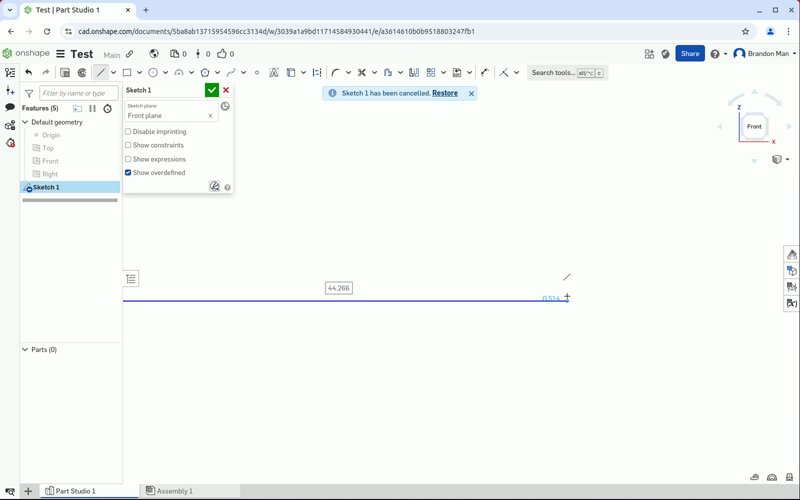
scroll(6)
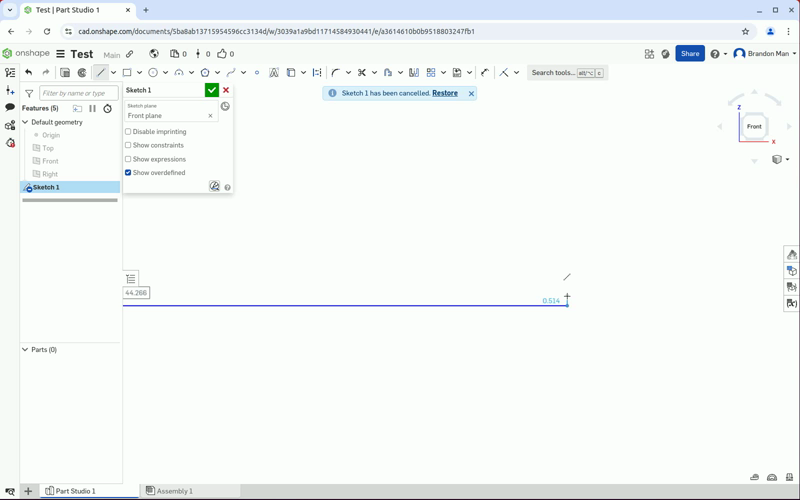
scroll(6)
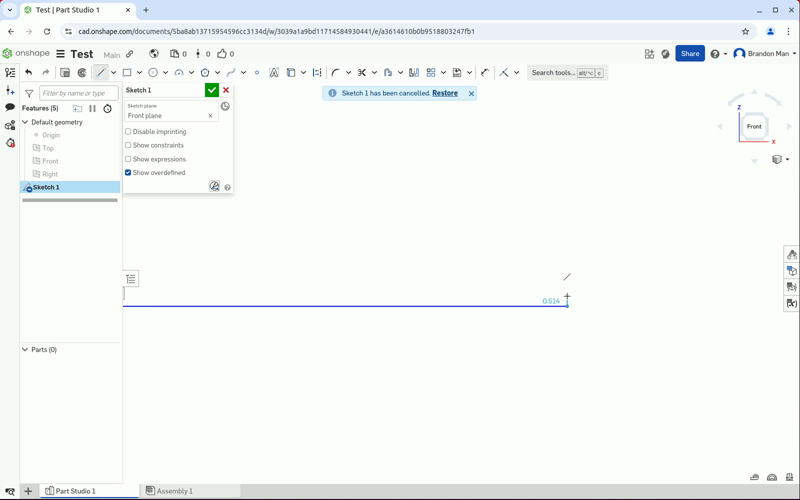
scroll(6)
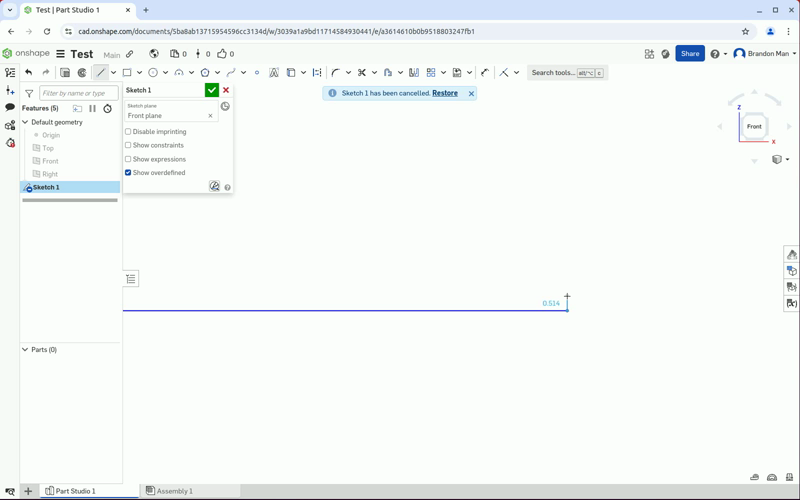
scroll(6)
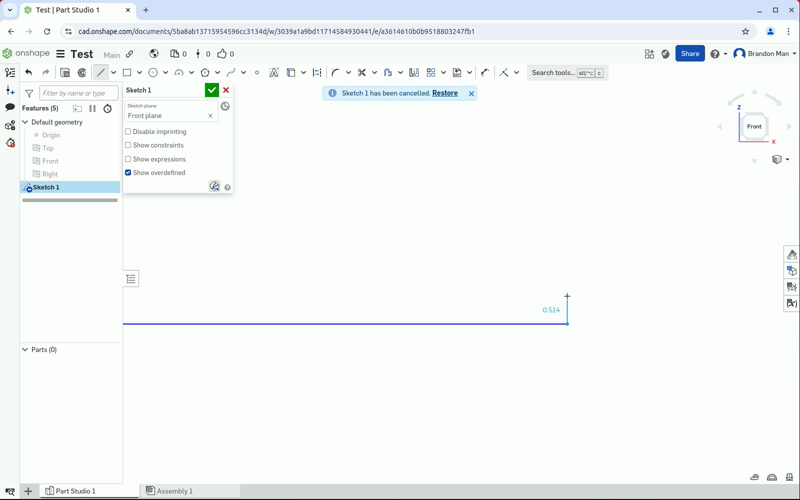
click(567, 295)
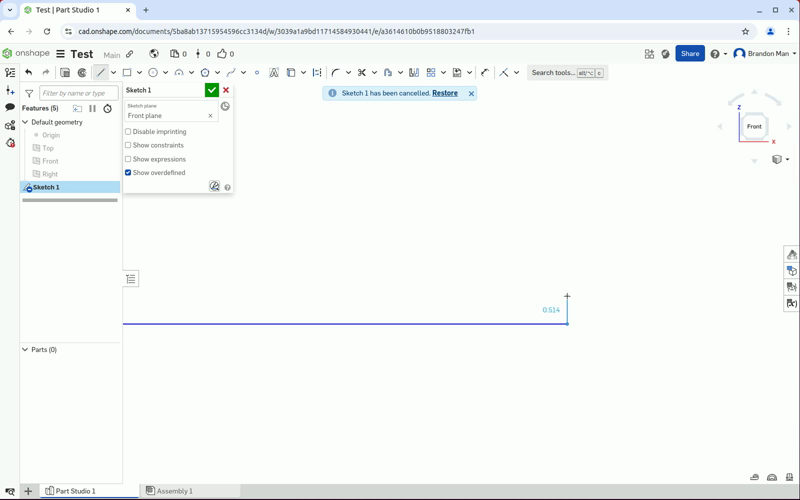
scroll(-6)
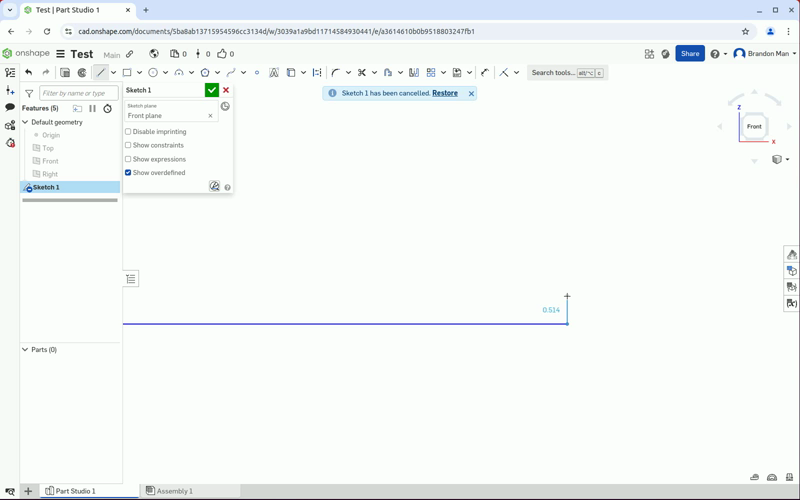
scroll(-6)
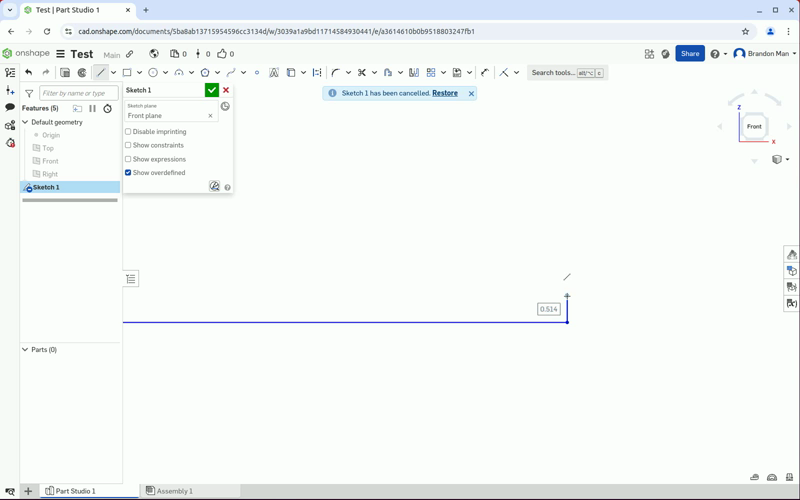
scroll(-6)
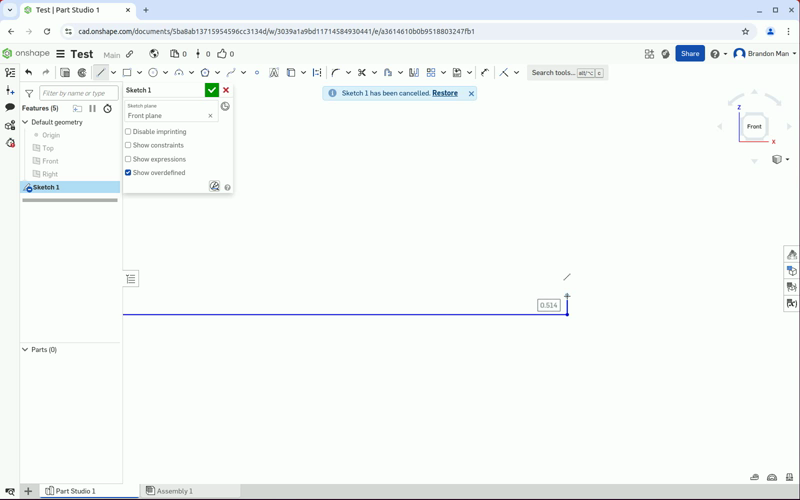
scroll(-6)
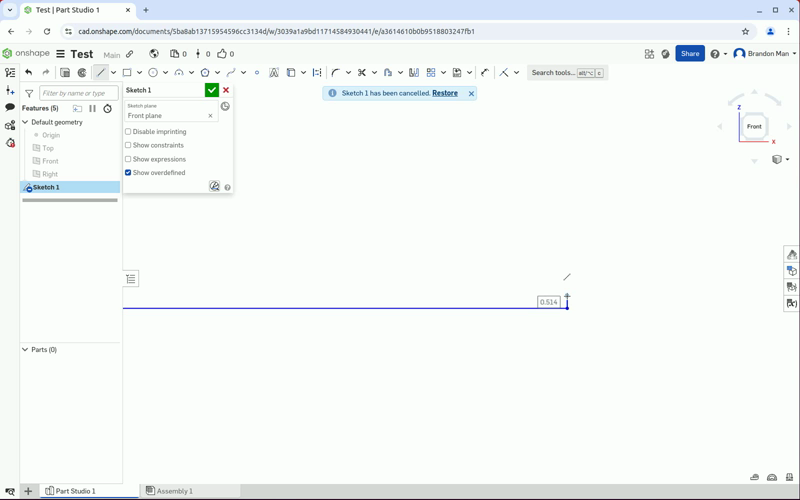
scroll(-6)
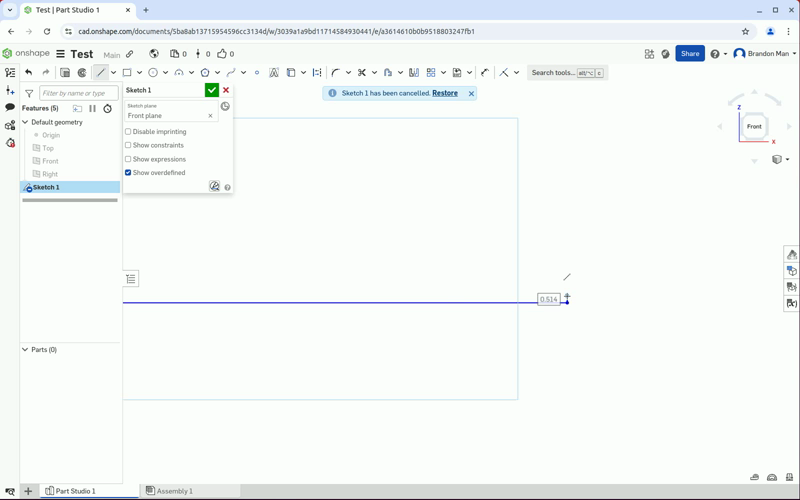
scroll(-6)
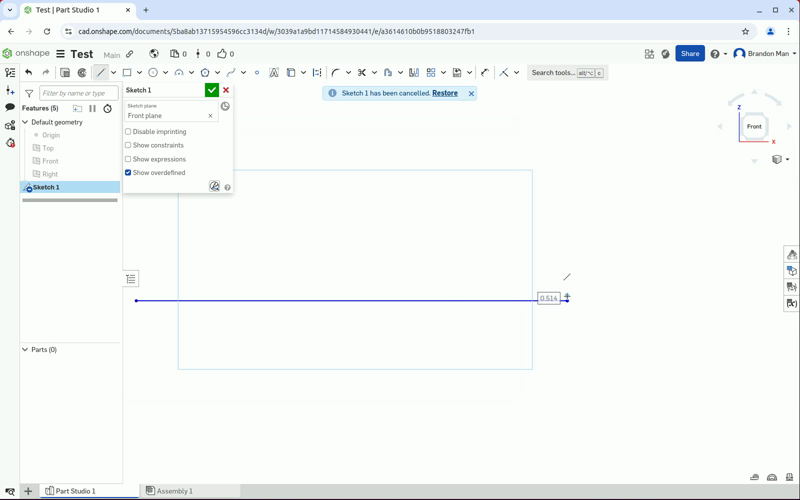
scroll(-6)
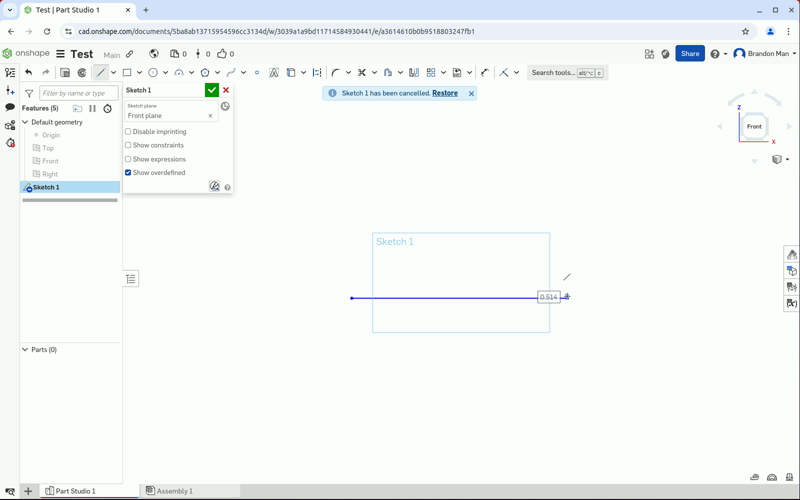
key_up(shift)
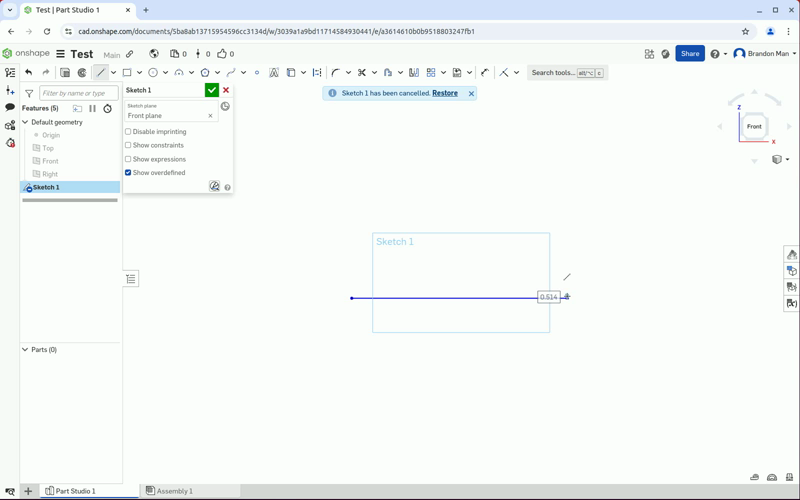
key_down(shift)
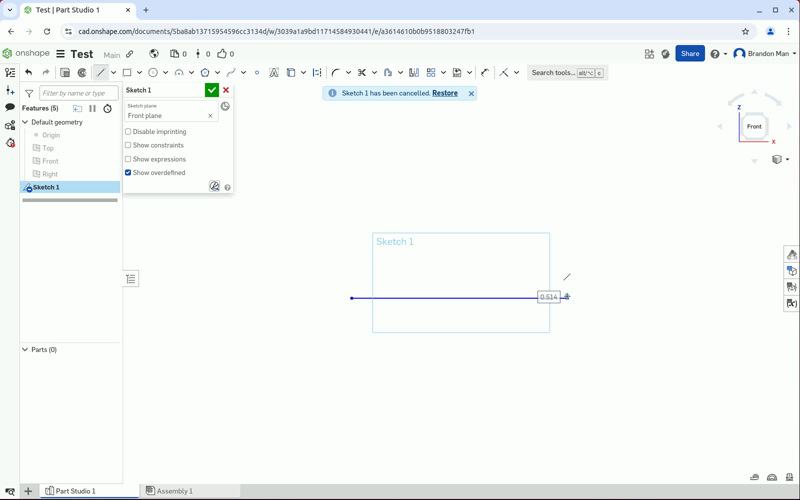
mouse_move(351, 295)
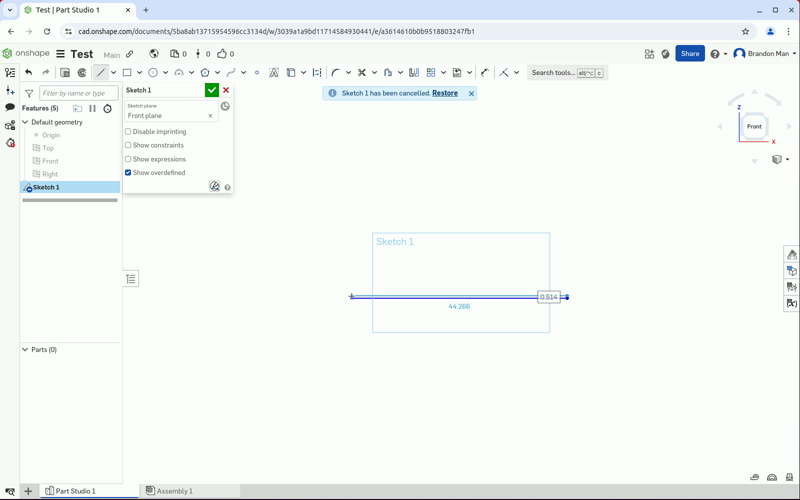
scroll(6)
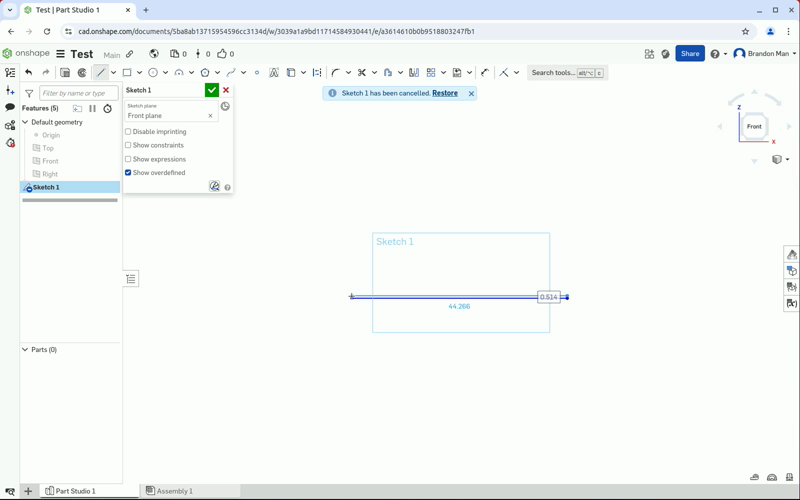
scroll(6)
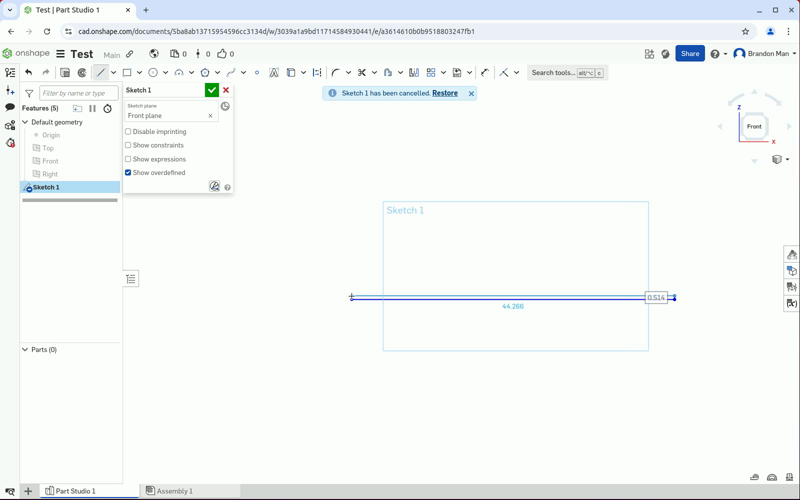
scroll(6)
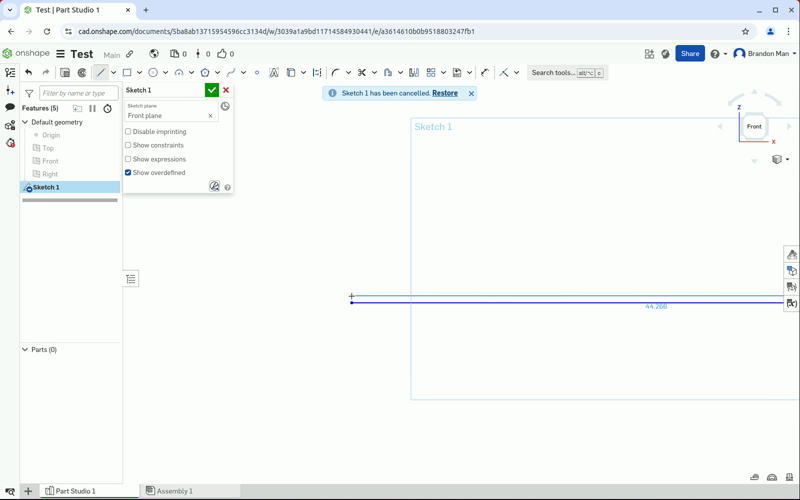
scroll(6)
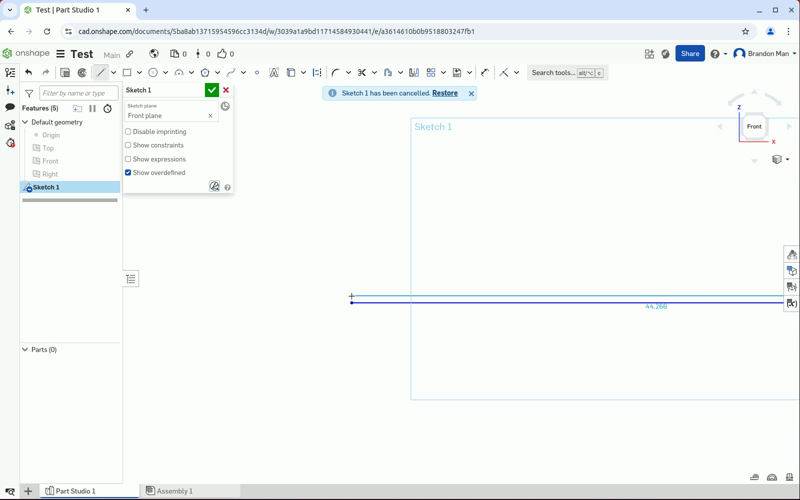
scroll(6)
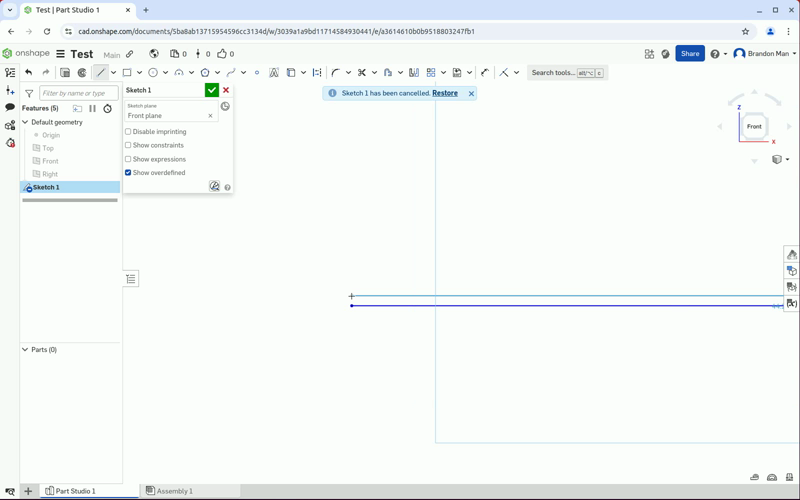
scroll(6)
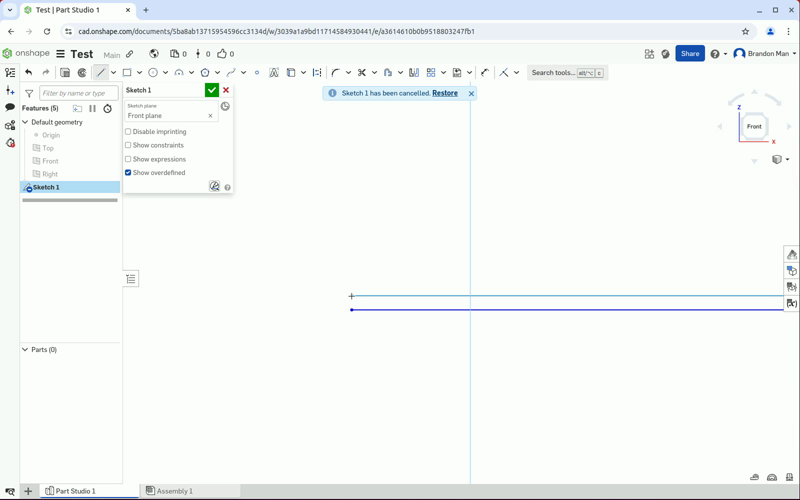
scroll(6)
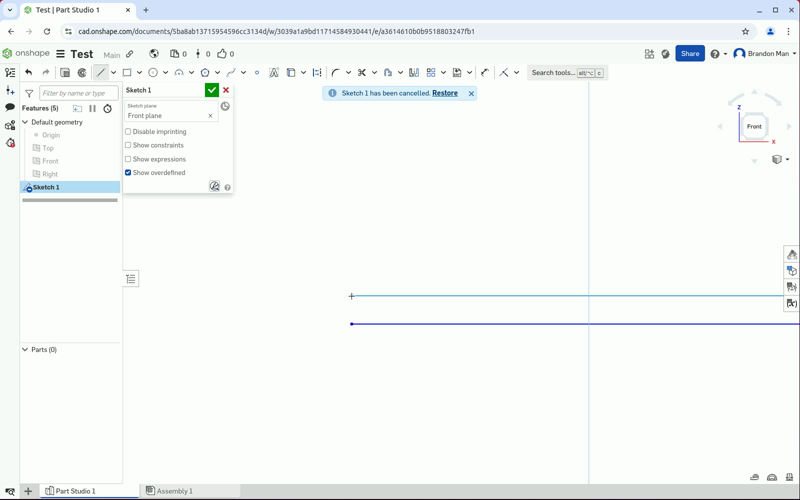
click(351, 295)
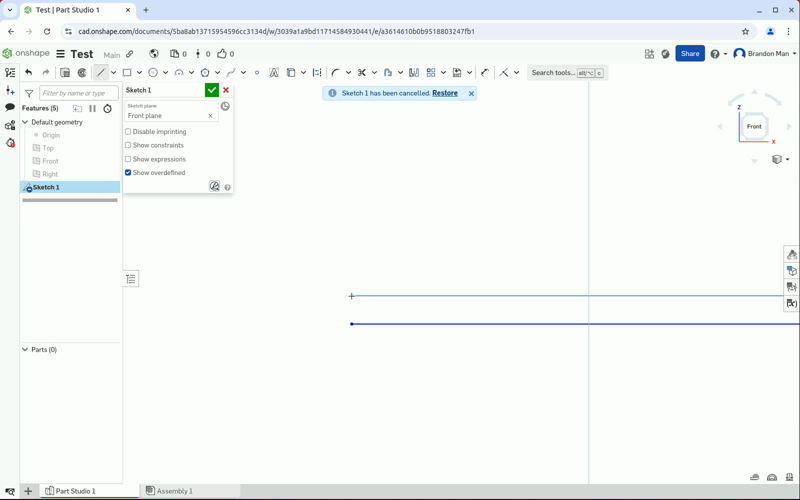
scroll(-6)
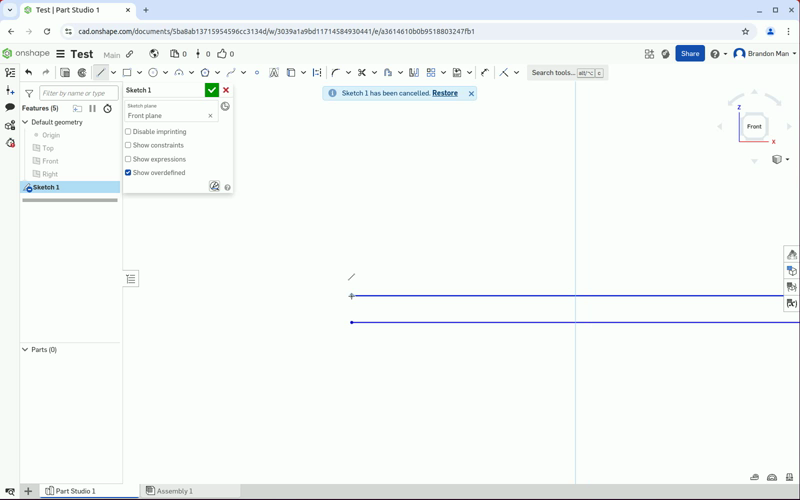
scroll(-6)
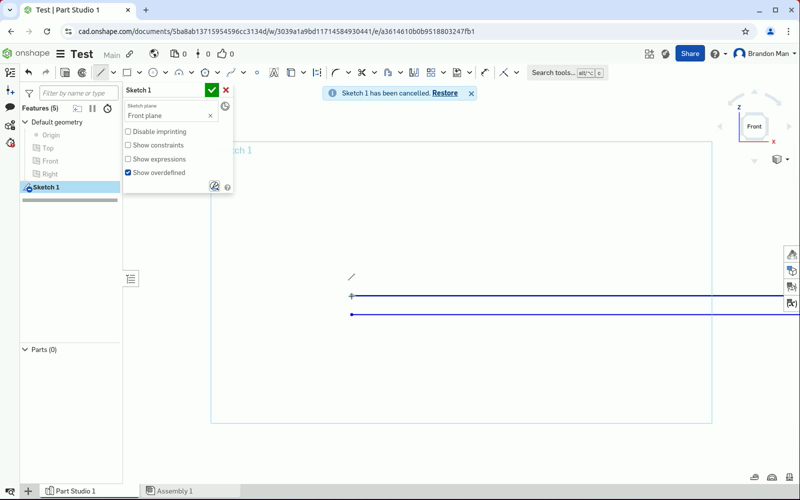
scroll(-6)
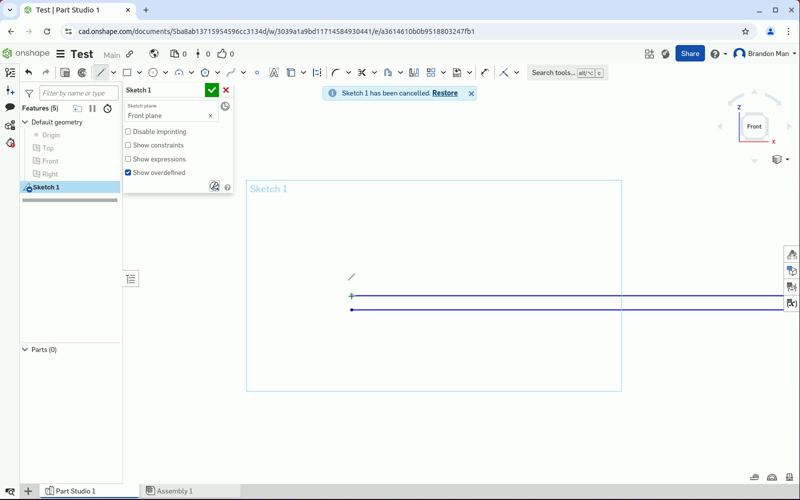
scroll(-6)
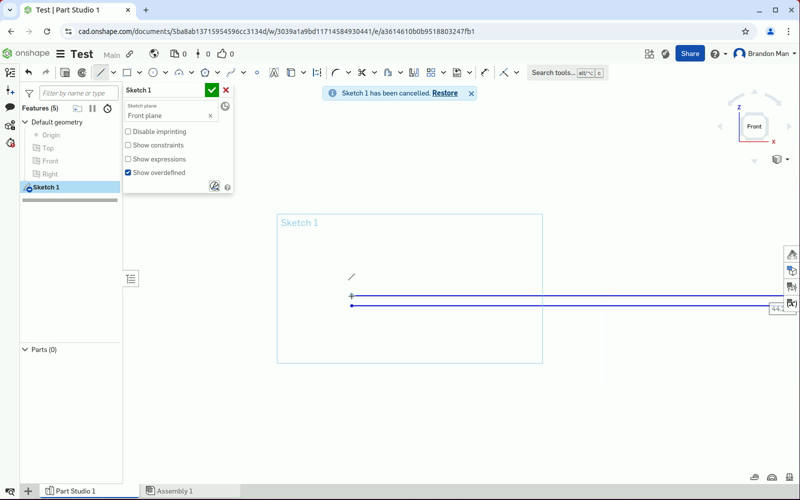
scroll(-6)
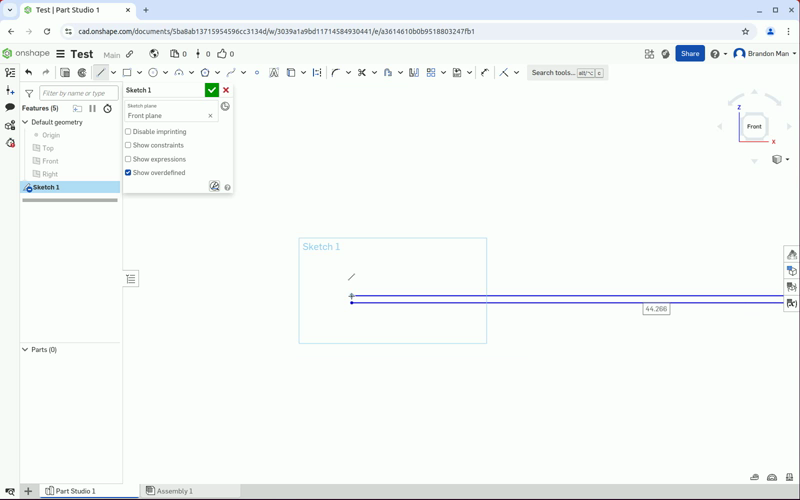
scroll(-6)
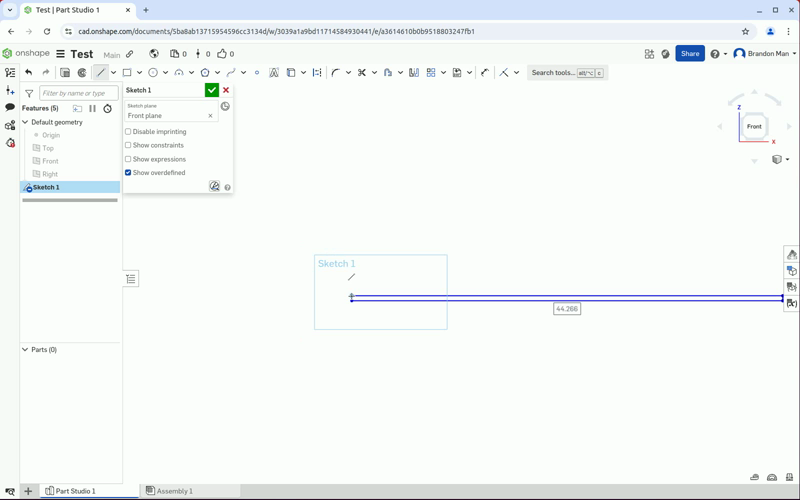
scroll(-6)
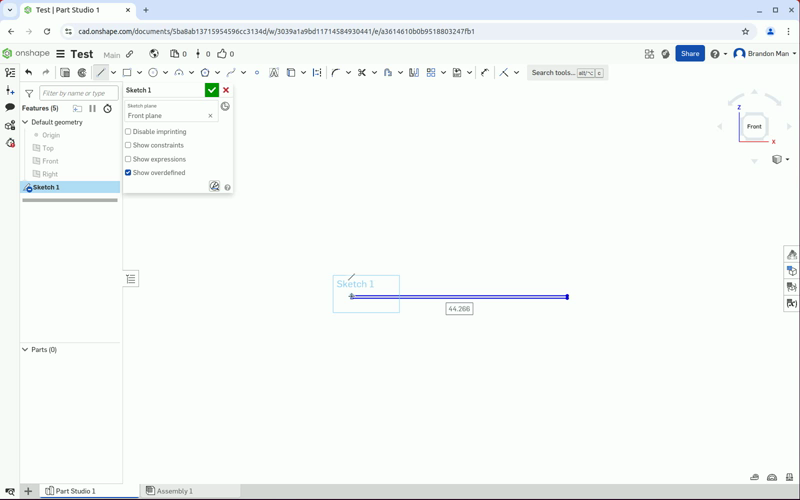
key_up(shift)
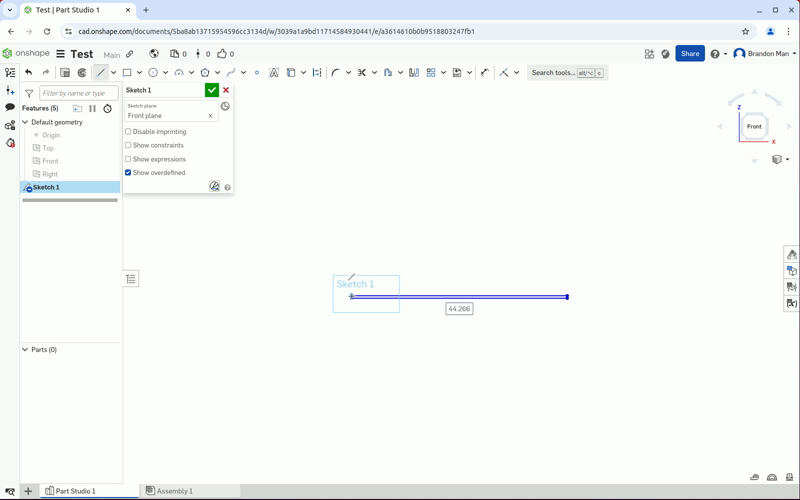
mouse_move(381, 295)
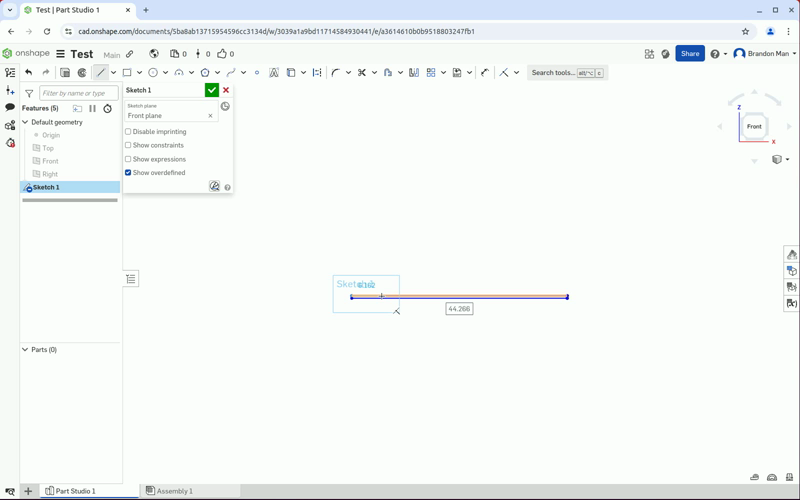
key_down(shift)
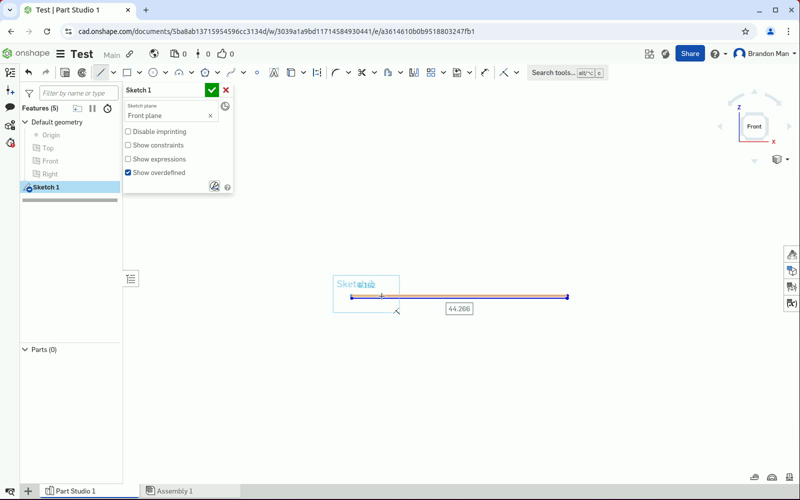
mouse_move(351, 298)
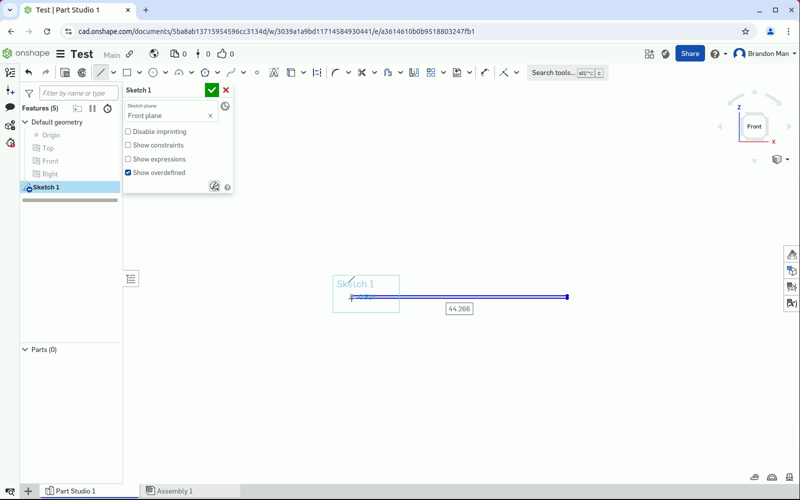
scroll(6)
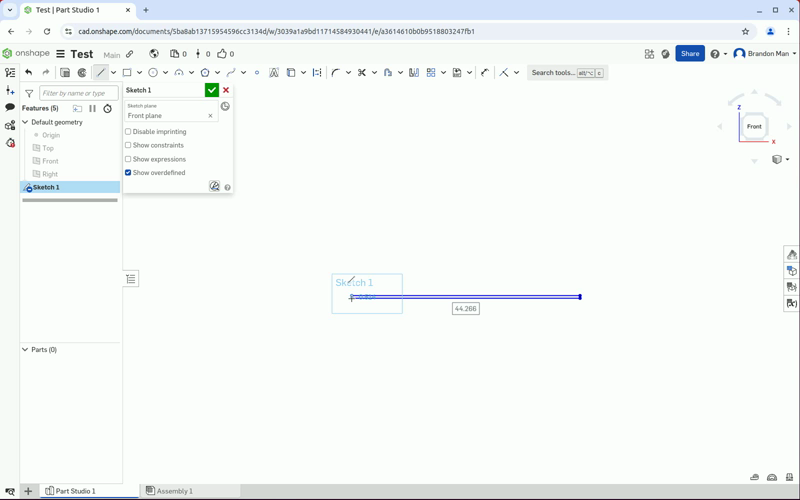
scroll(6)
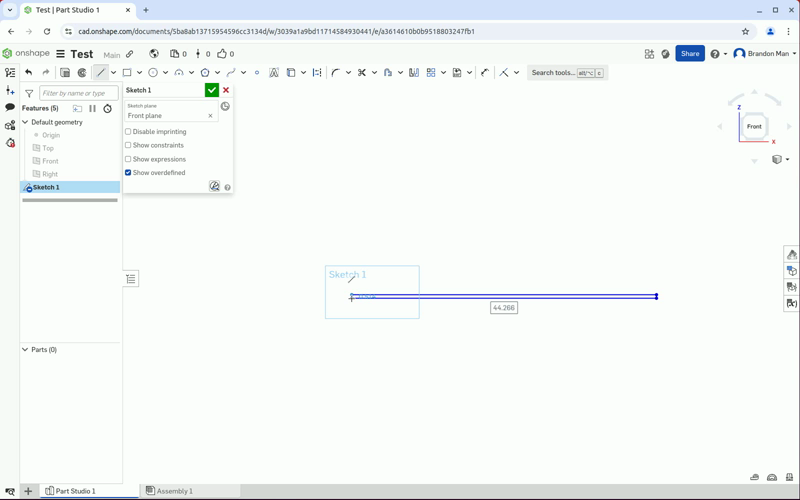
scroll(6)
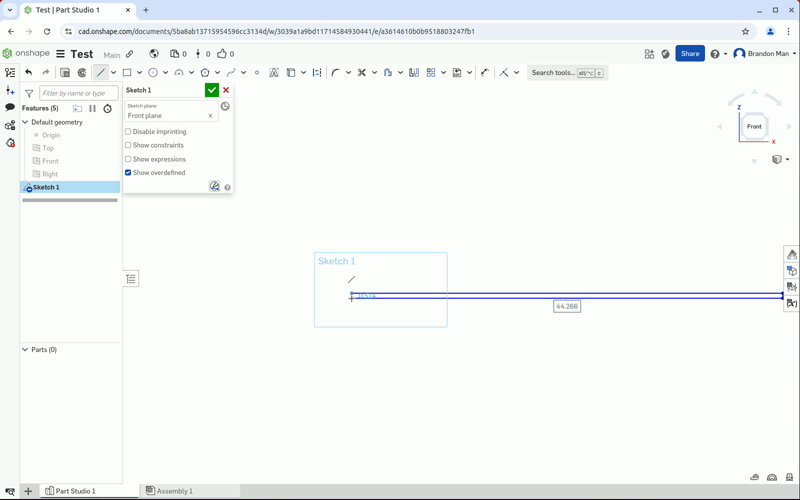
scroll(6)
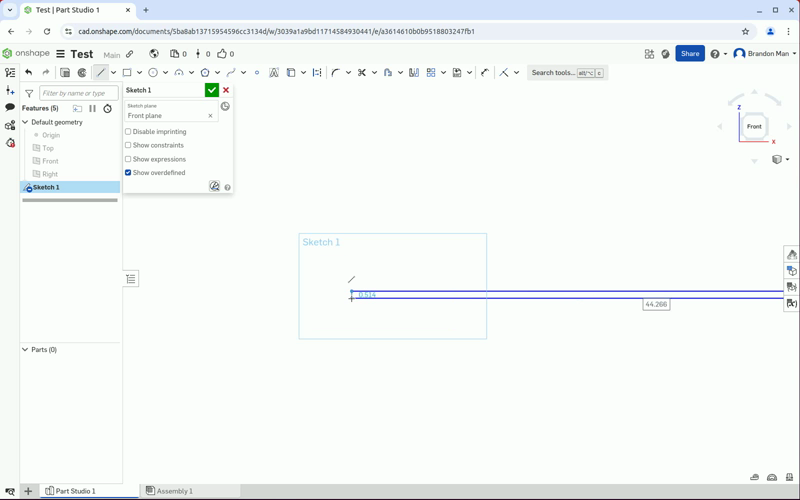
scroll(6)
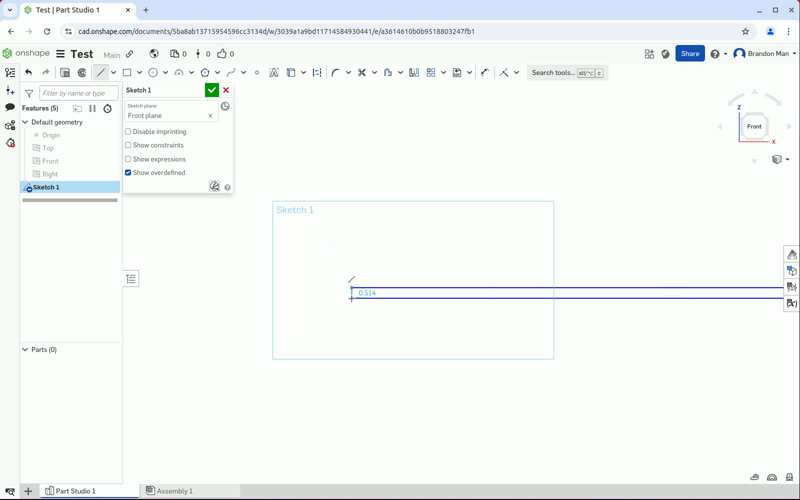
scroll(6)
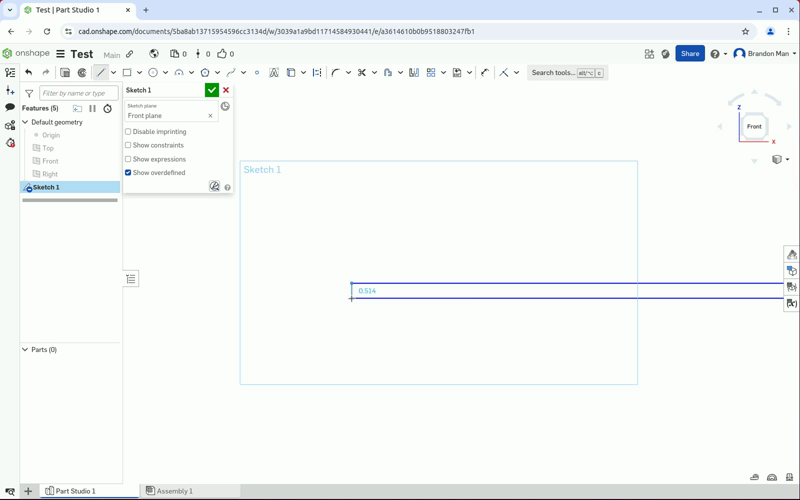
scroll(6)
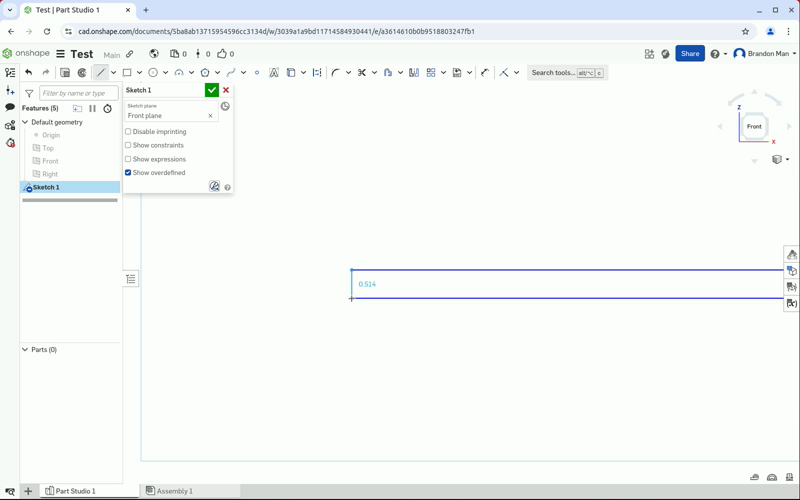
key_up(shift)
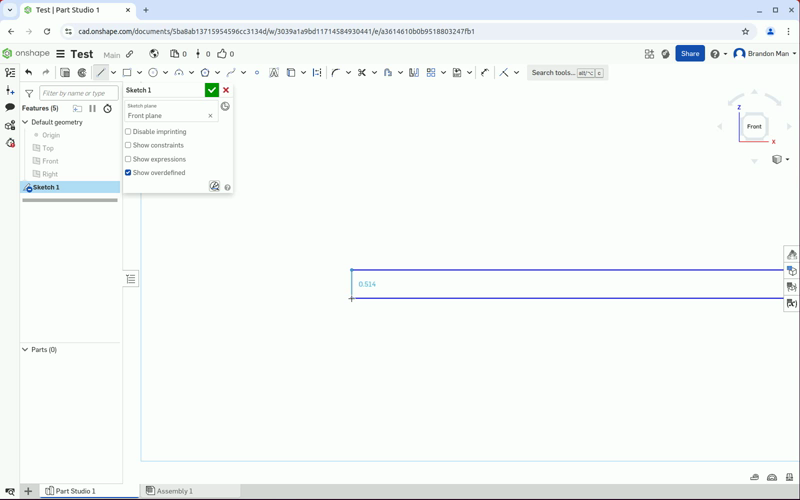
click(351, 298)
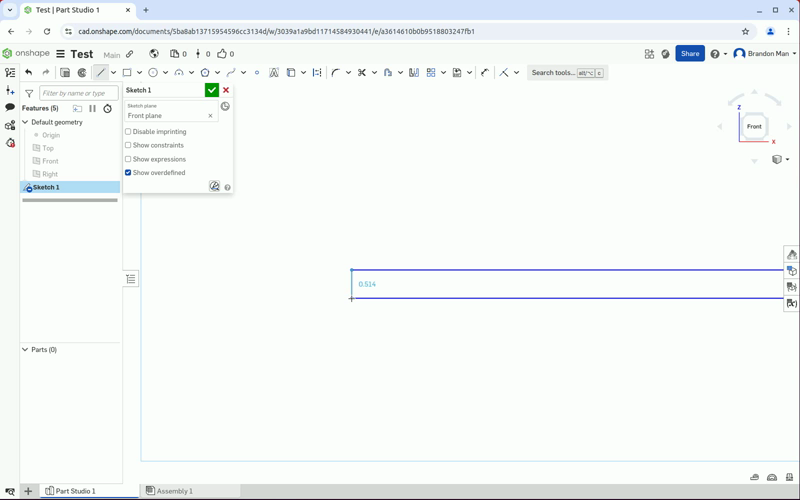
scroll(-6)
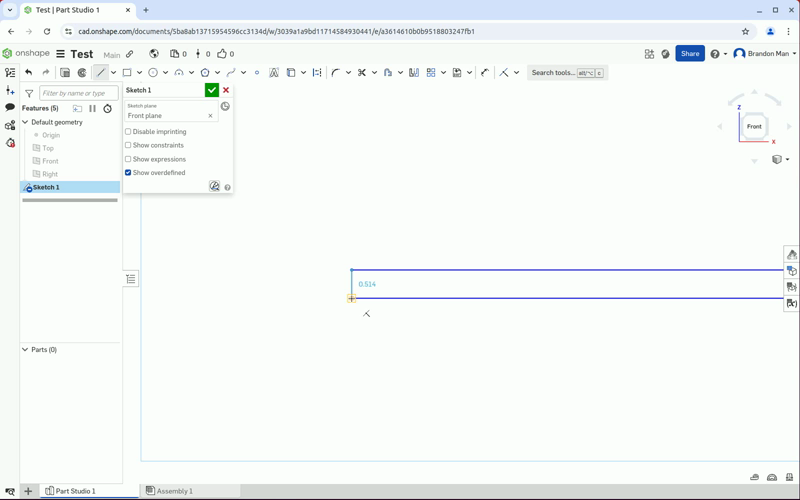
scroll(-6)
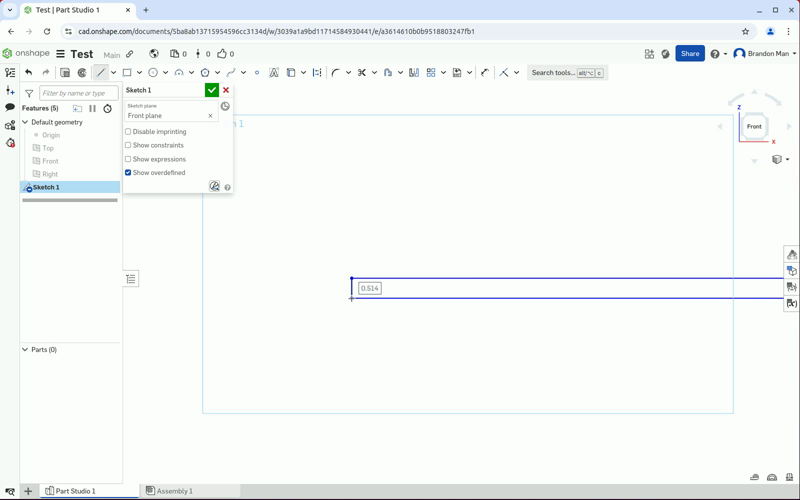
scroll(-6)
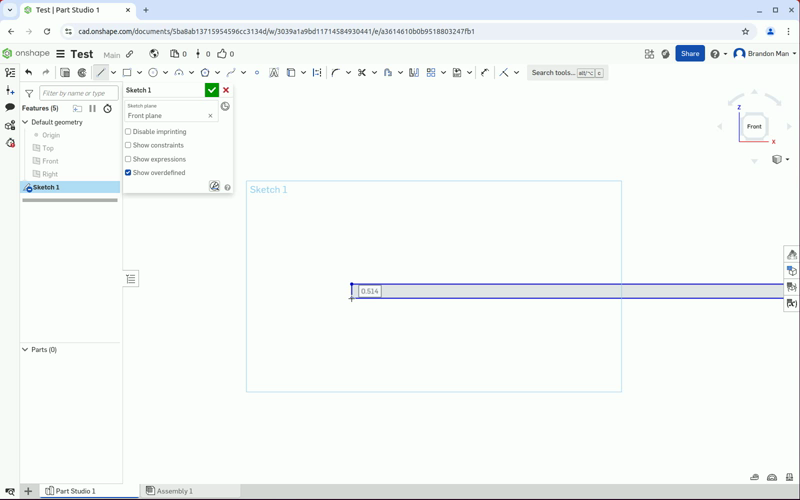
scroll(-6)
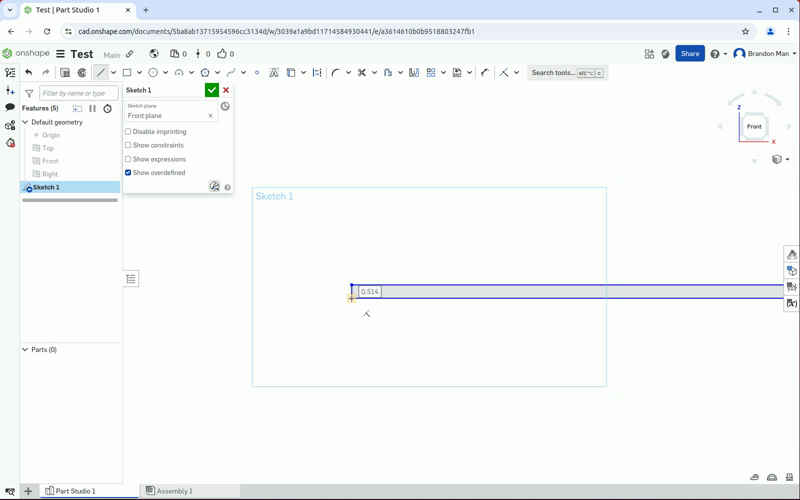
scroll(-6)
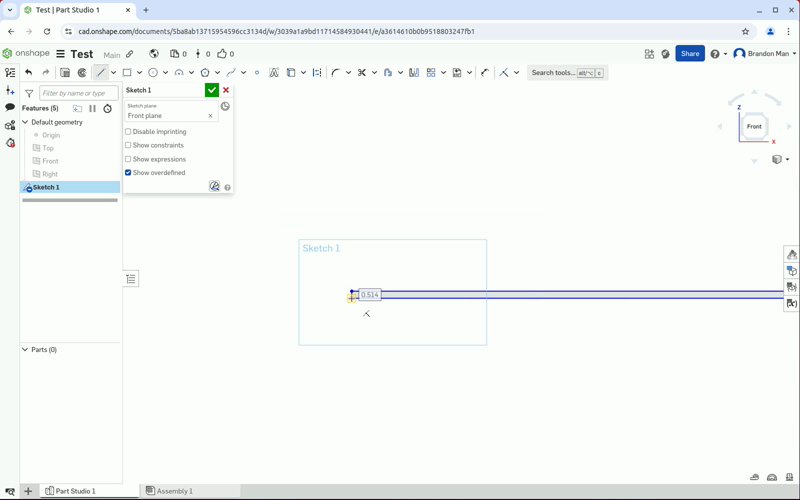
scroll(-6)
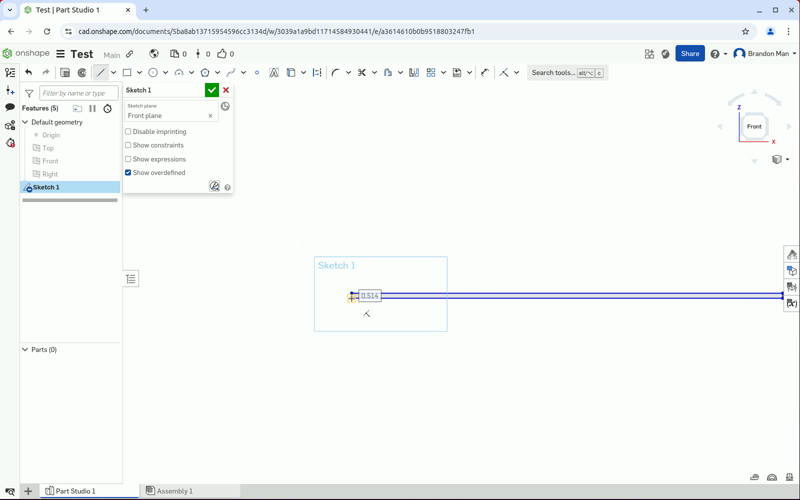
scroll(-6)
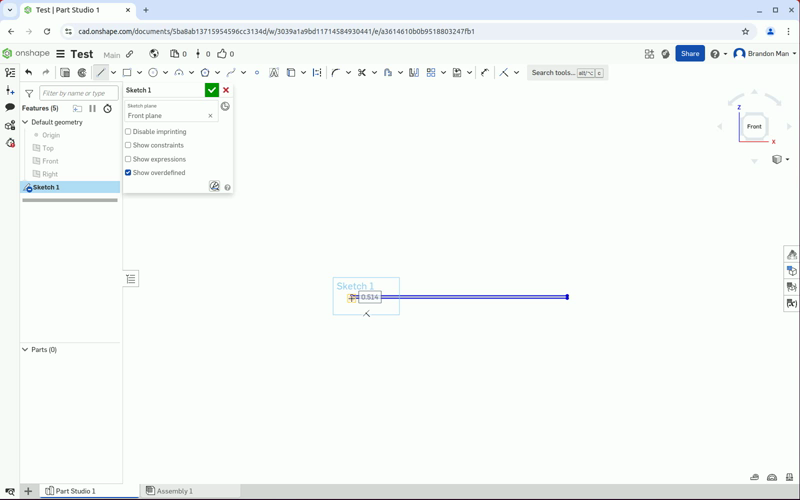
key(esc)
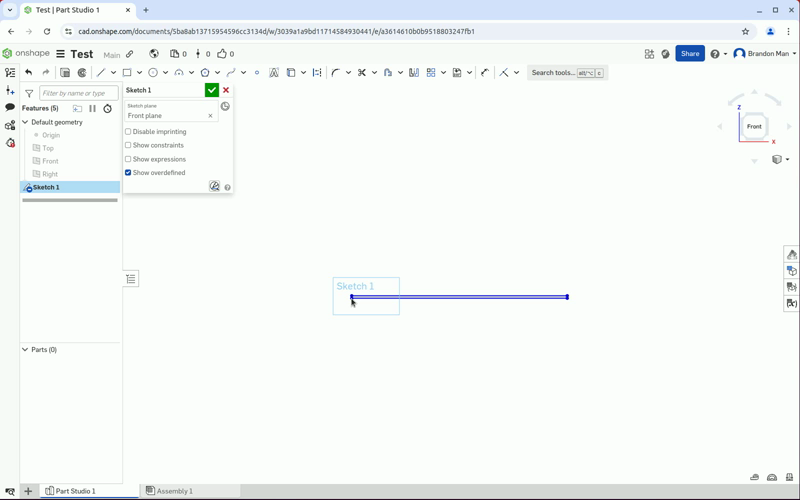
mouse_move(457, 296)
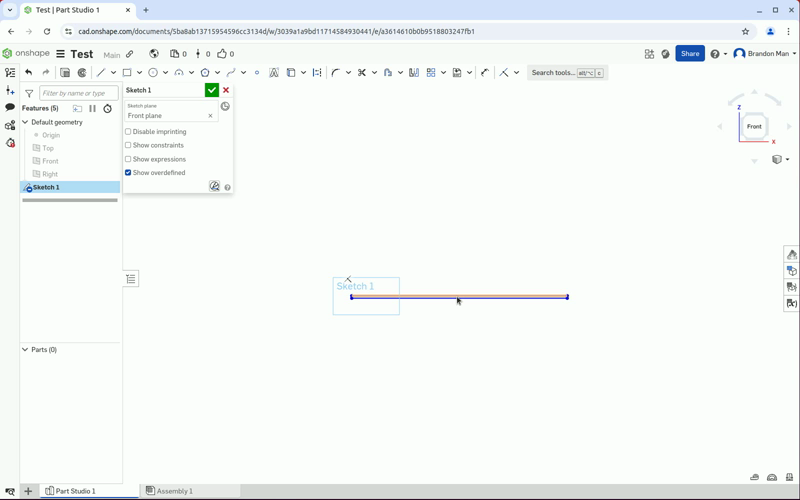
scroll(6)
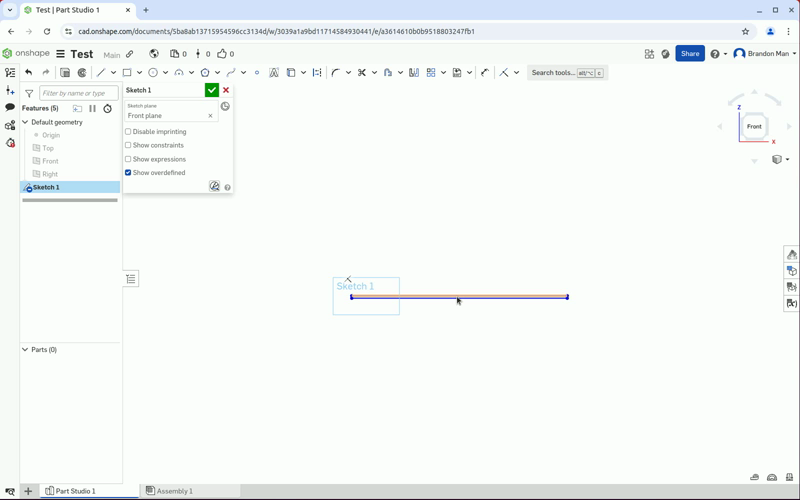
scroll(6)
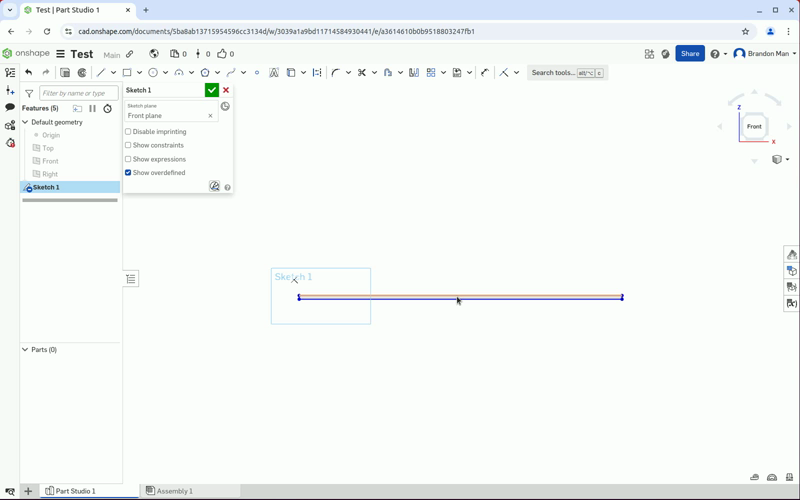
scroll(6)
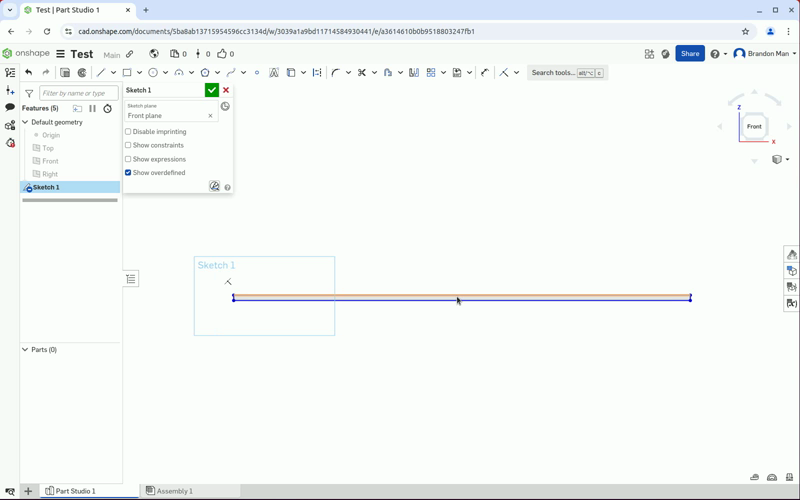
scroll(6)
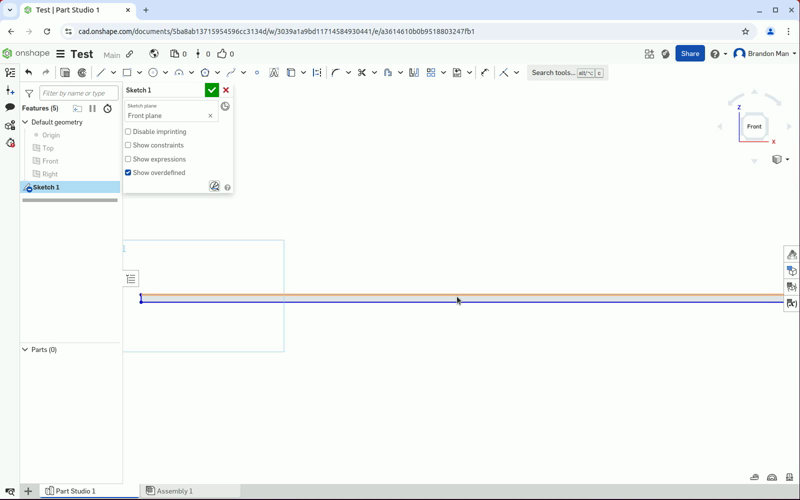
scroll(6)
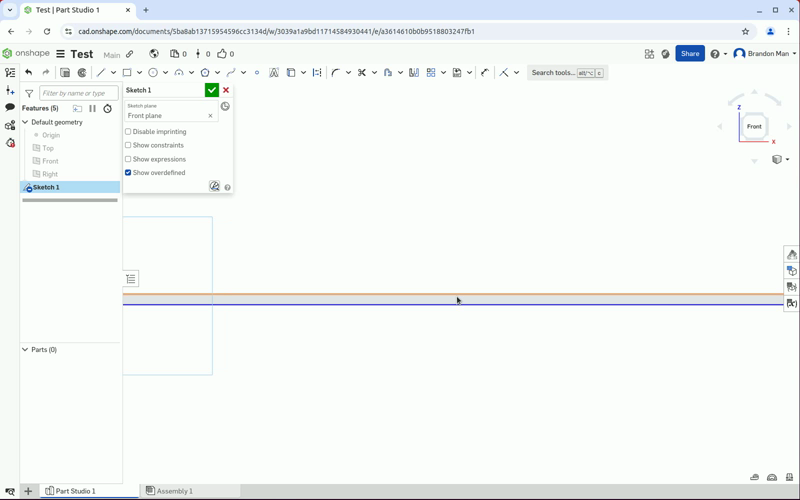
scroll(6)
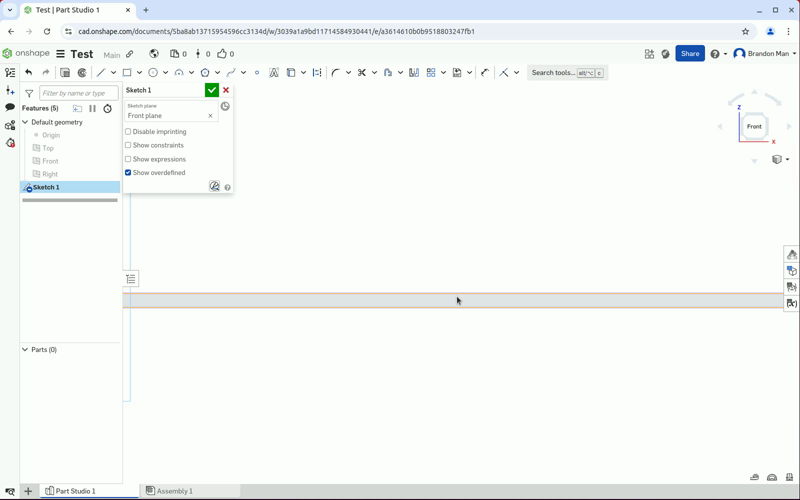
scroll(6)
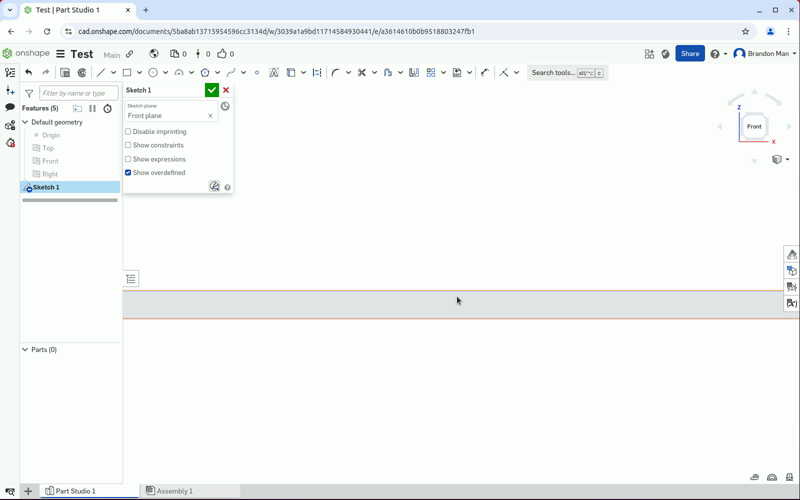
click(457, 296)
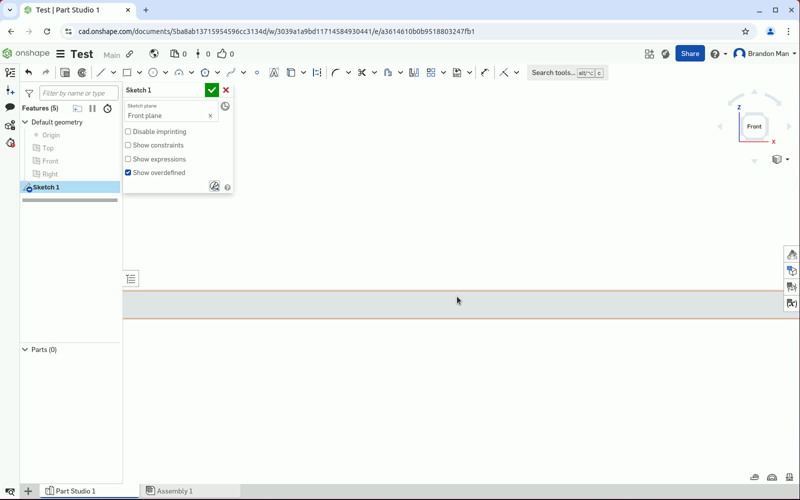
scroll(-6)
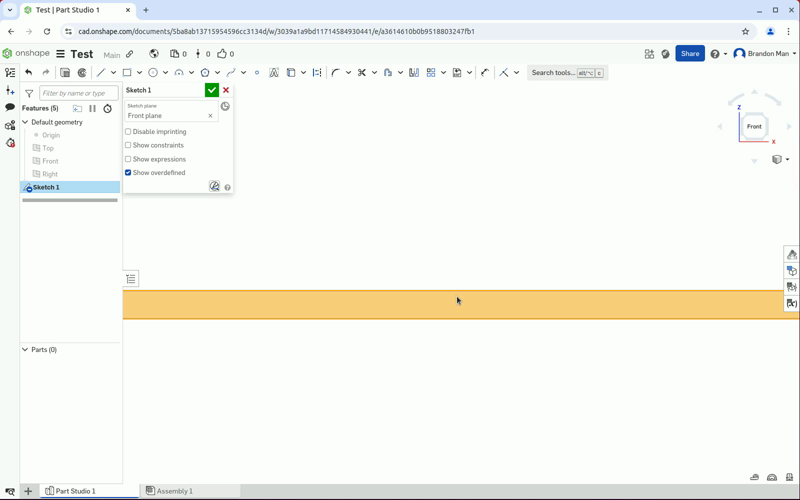
scroll(-6)
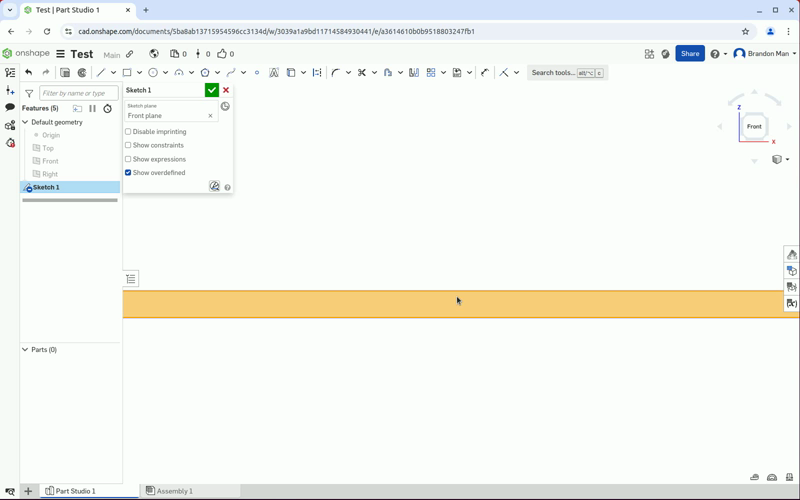
scroll(-6)
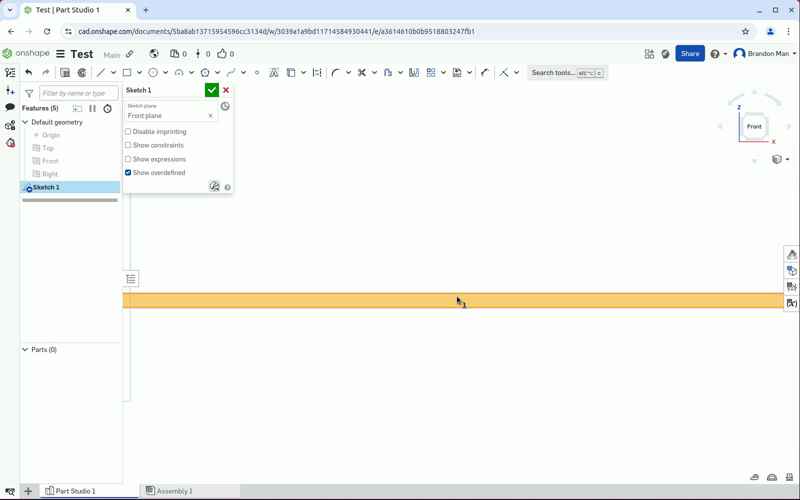
scroll(-6)
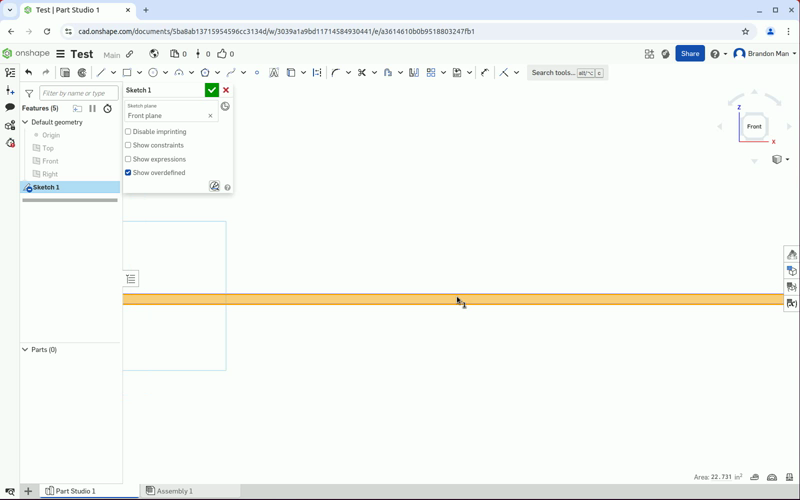
scroll(-6)
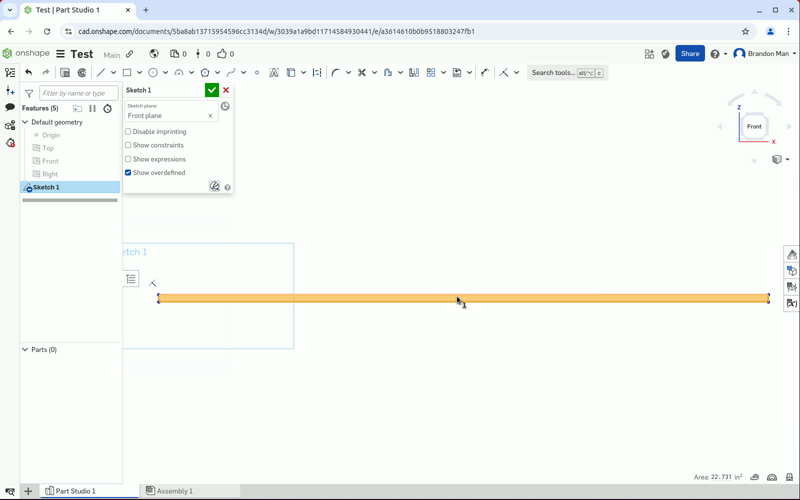
scroll(-6)
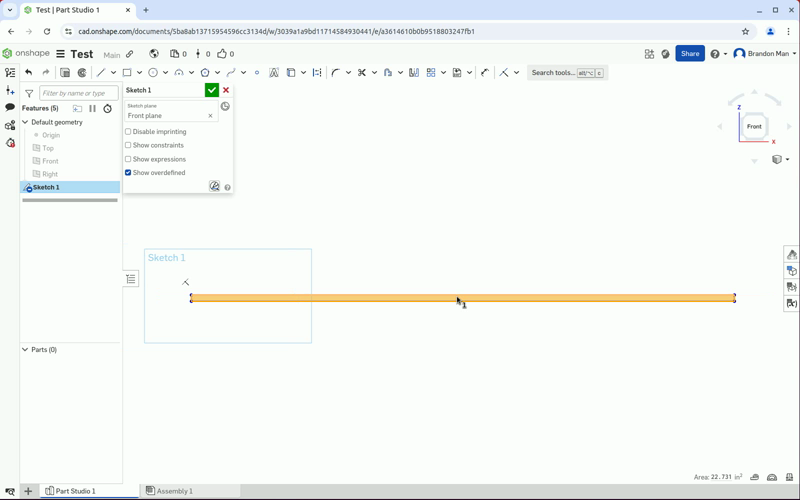
scroll(-6)
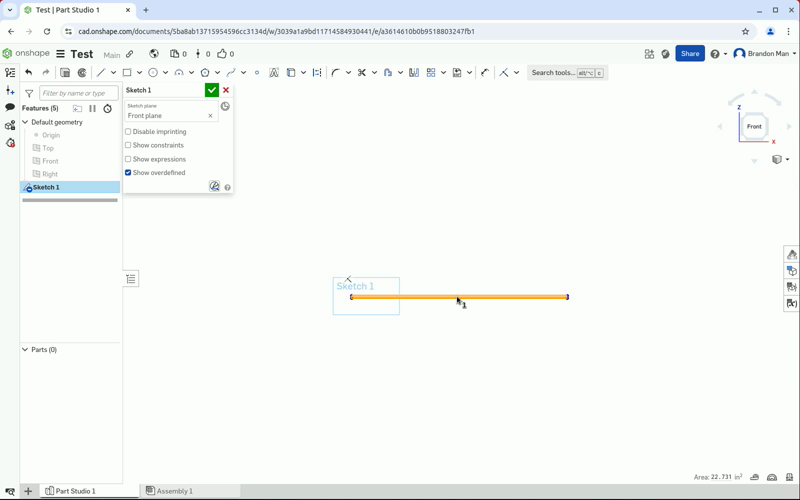
mouse_move(73, 352)
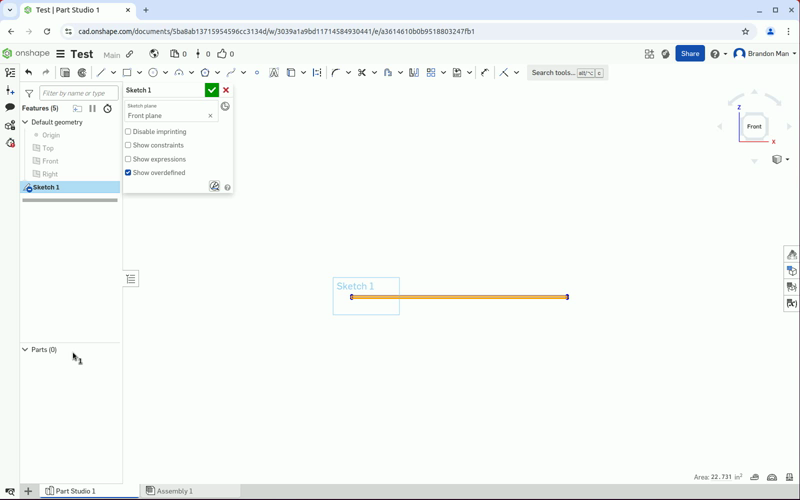
key(shift+y)
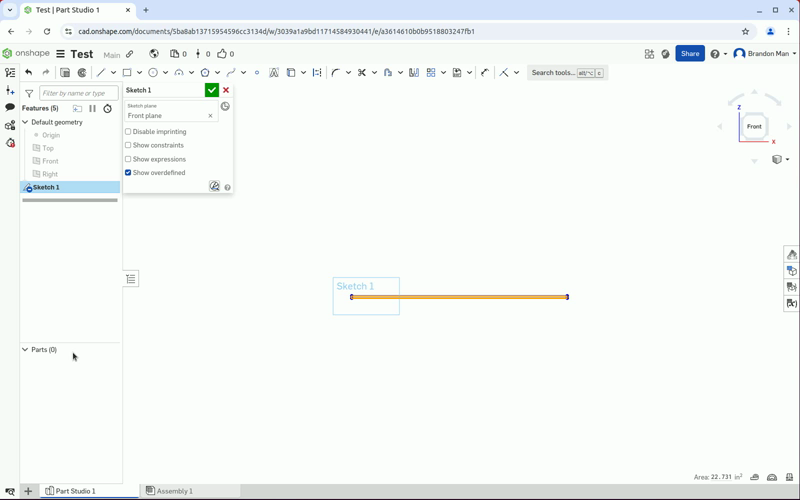
key(shift+e)
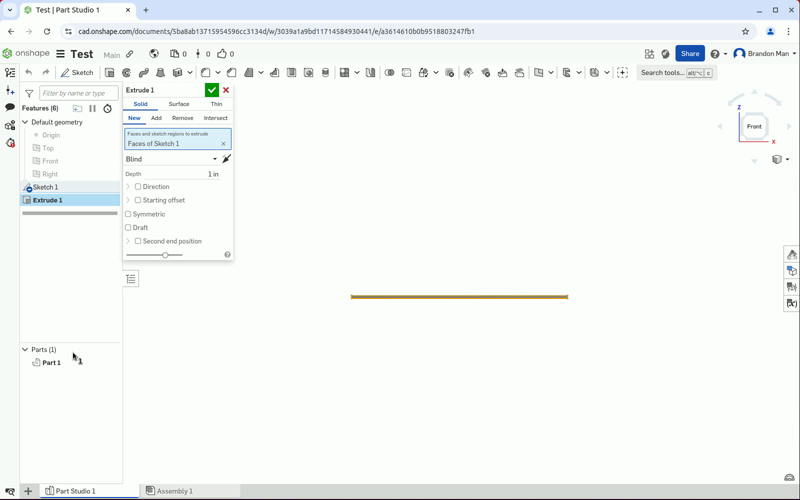
mouse_move(143, 106)
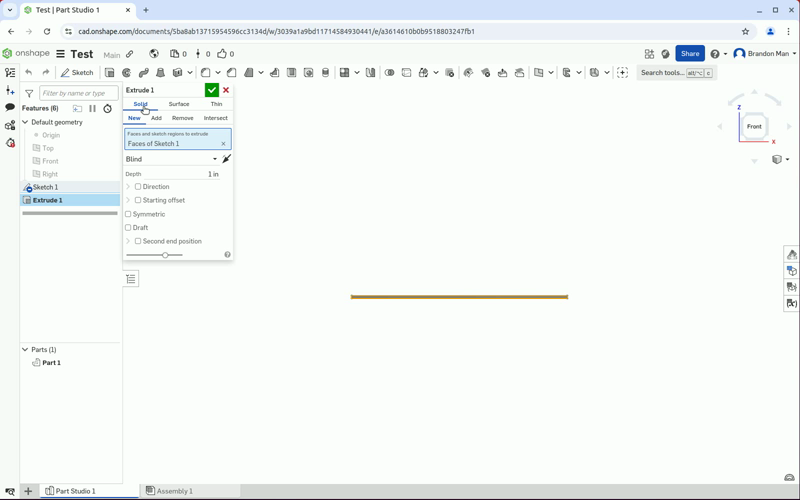
click(143, 106)
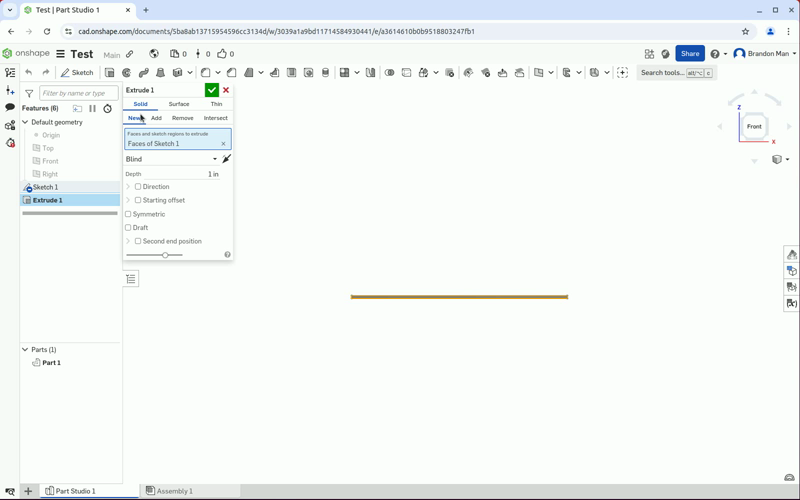
mouse_move(137, 120)
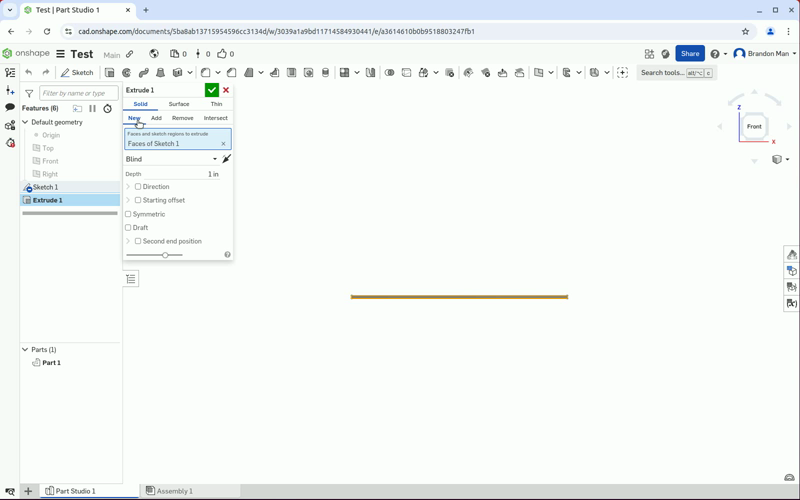
click(137, 120)
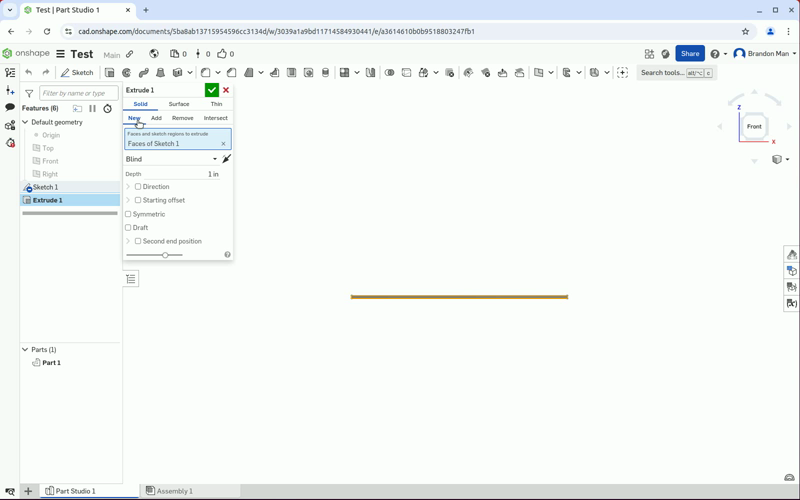
key(tab, 4)
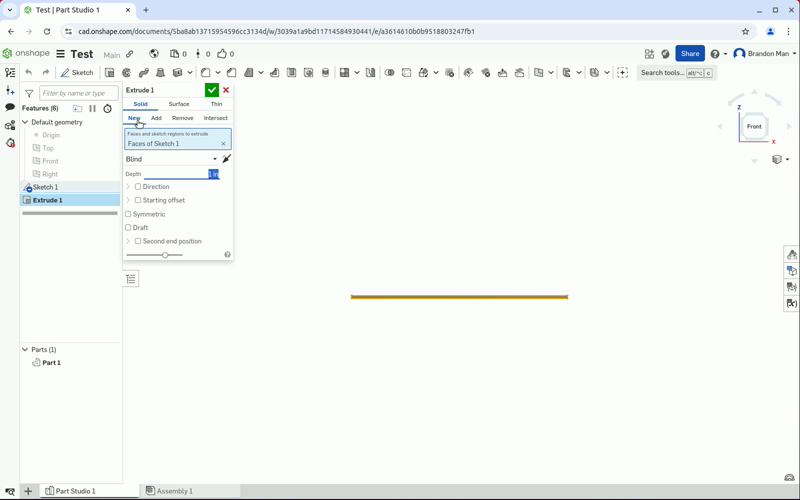
text(33.218)
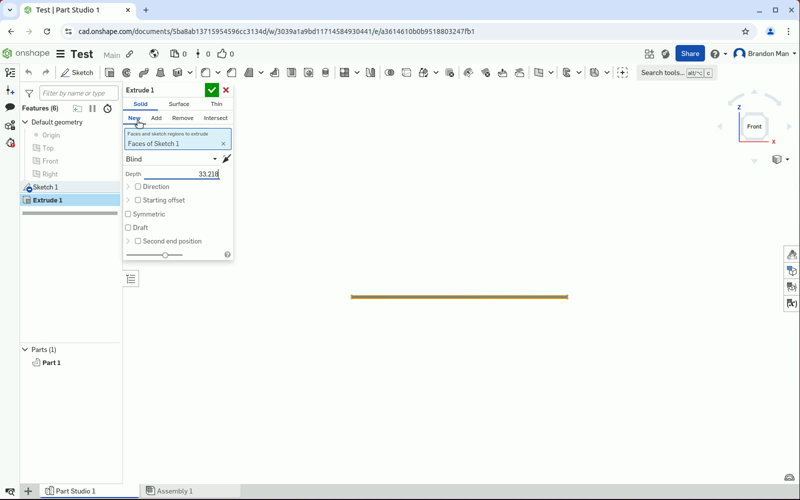
key(tab, 3)
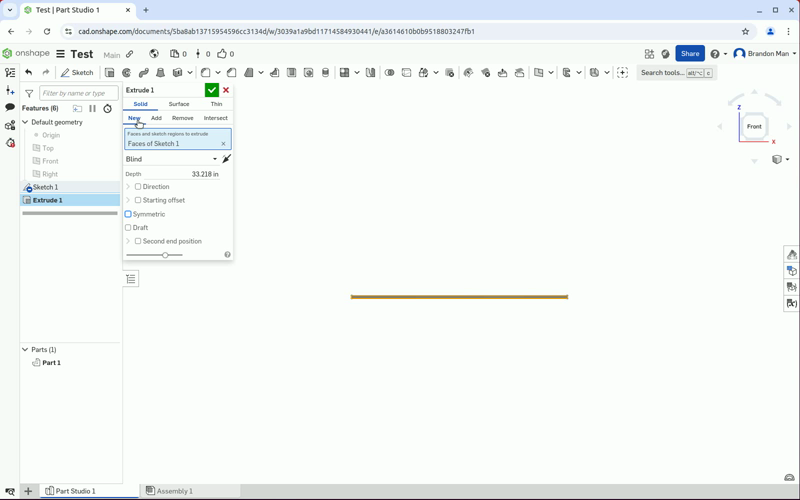
key(space)
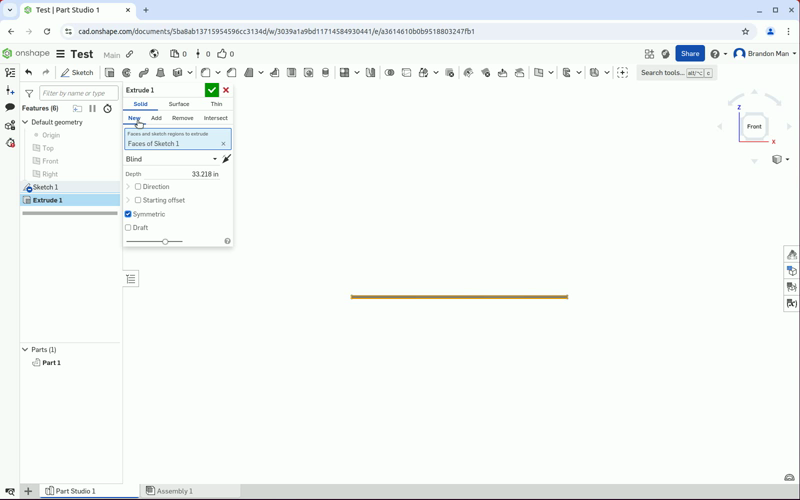
key(enter)
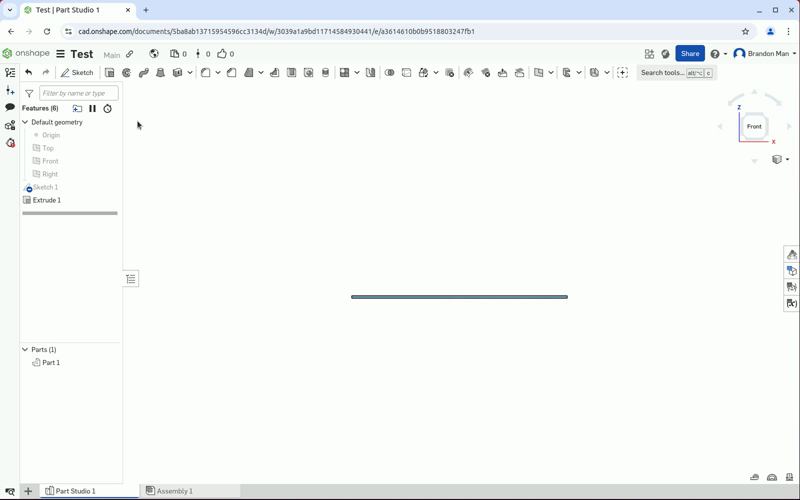
key(shift+h)
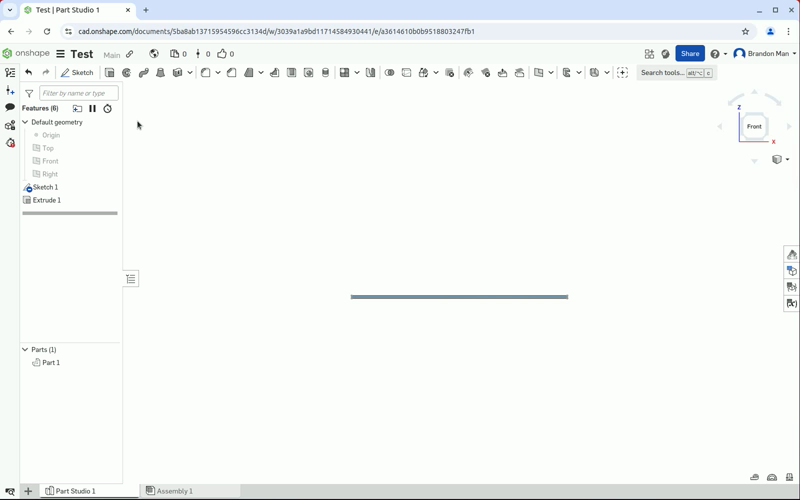
key(shift+h)
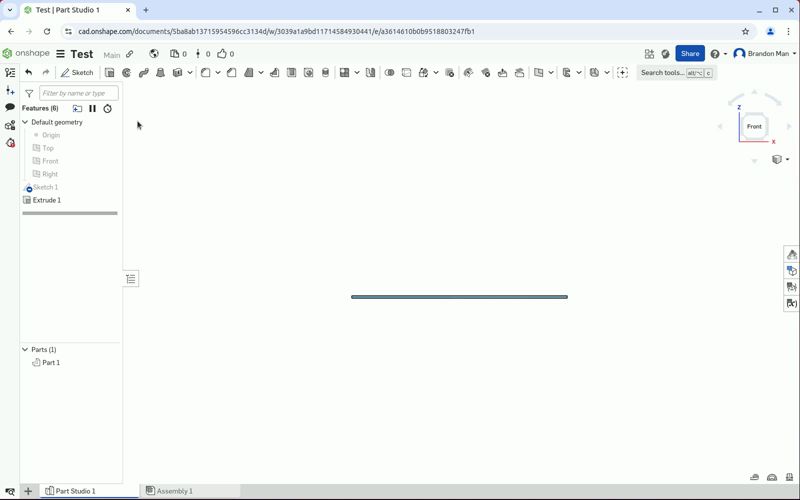
mouse_move(73, 189)
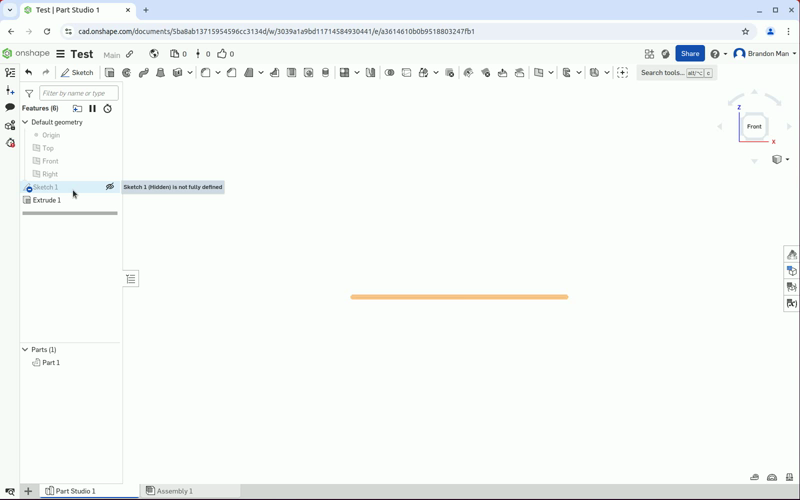
click(73, 189)
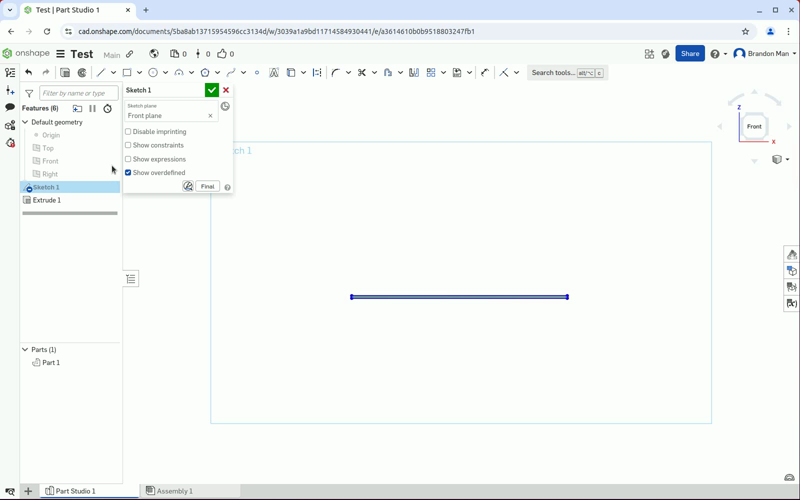
mouse_move(229, 92)
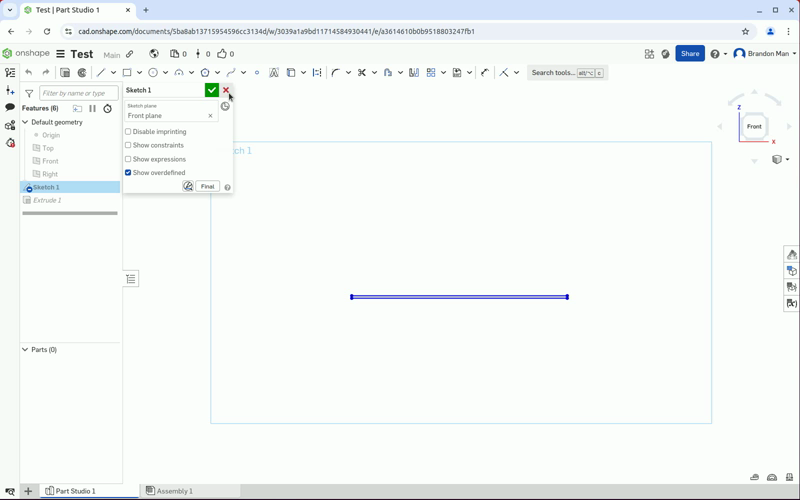
click(229, 92)
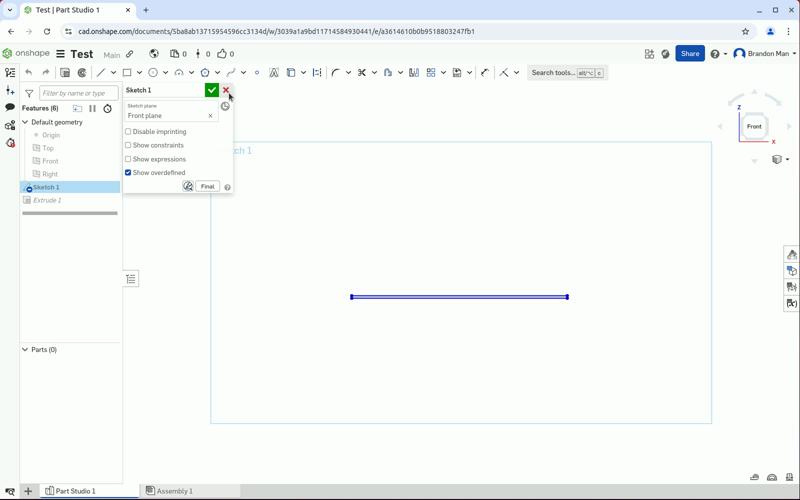
key(shift+s)
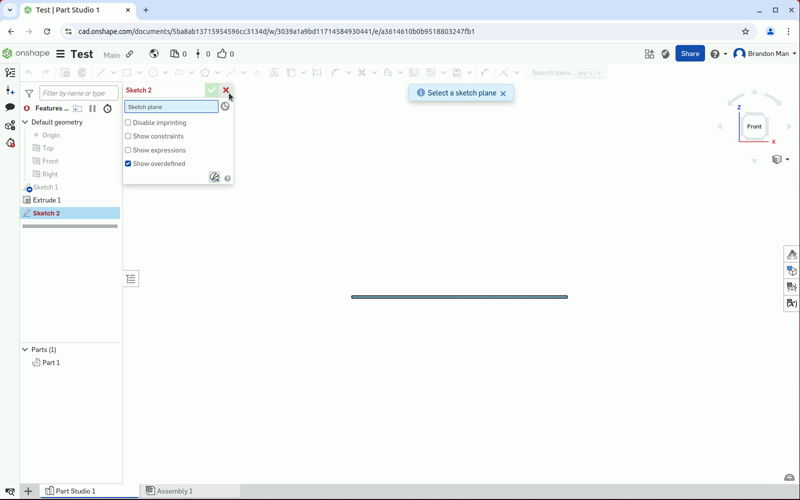
mouse_move(73, 163)
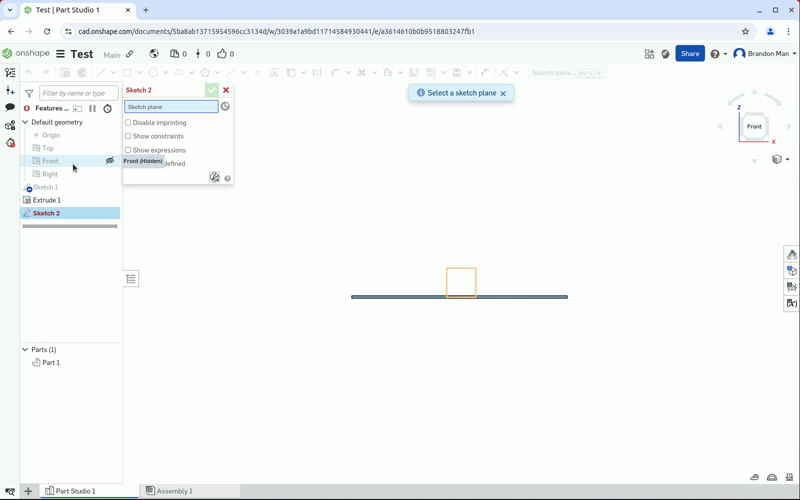
click(73, 163)
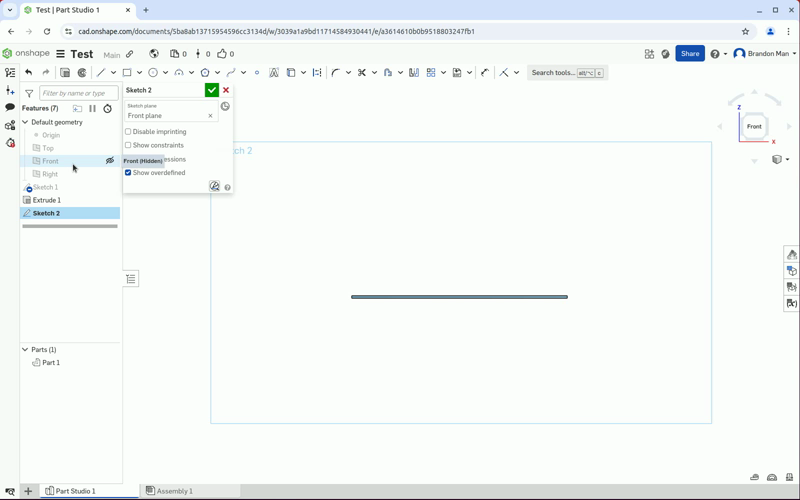
mouse_move(73, 352)
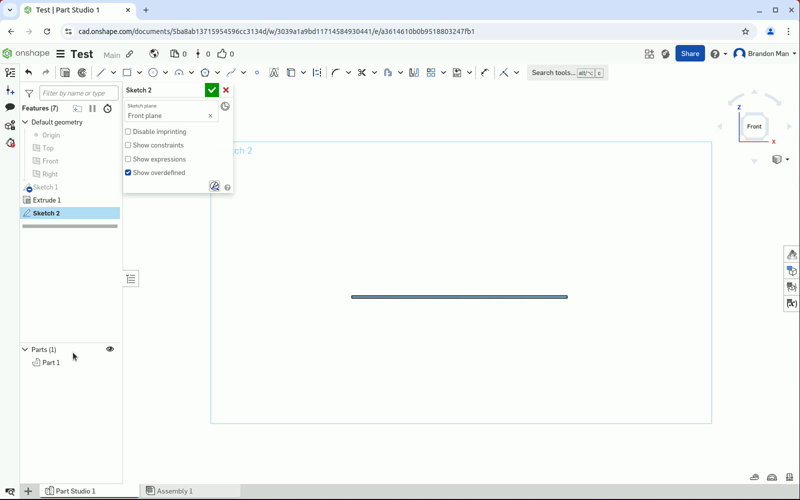
key(y)
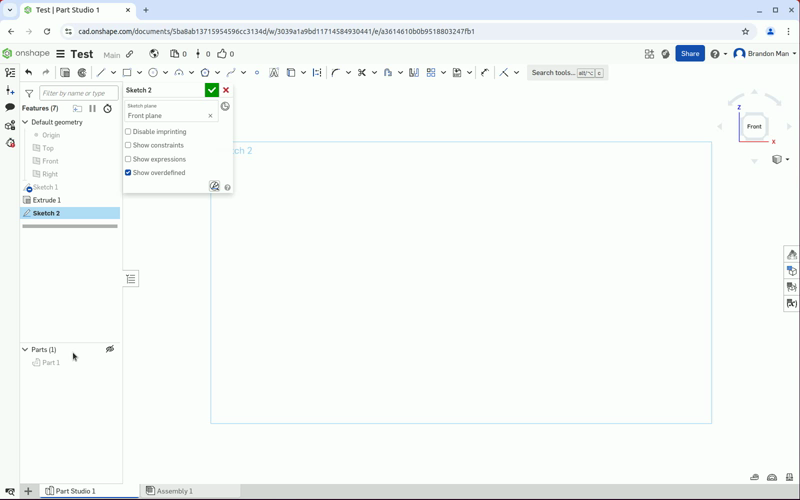
key(l)
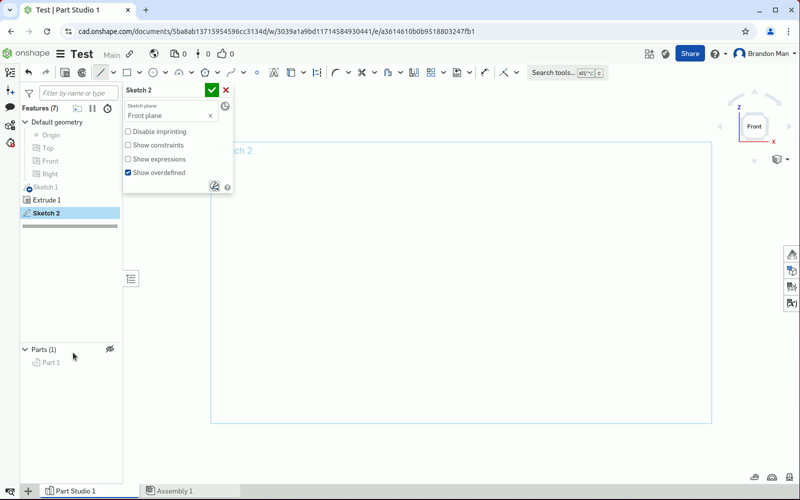
key_down(shift)
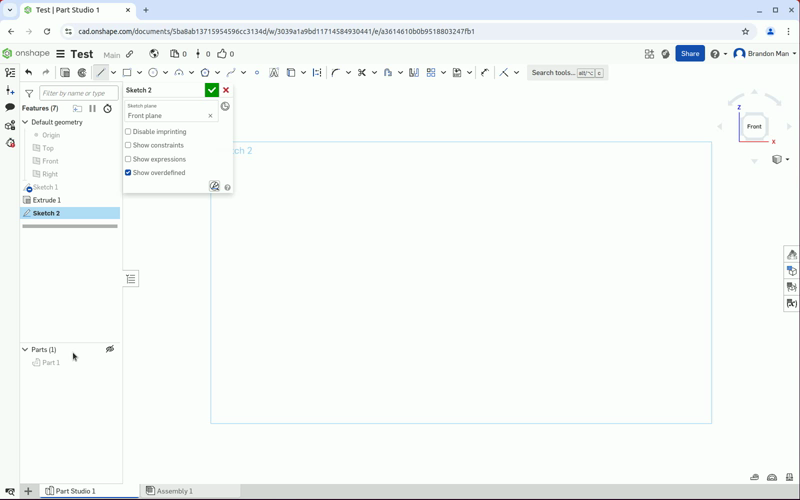
mouse_move(348, 298)
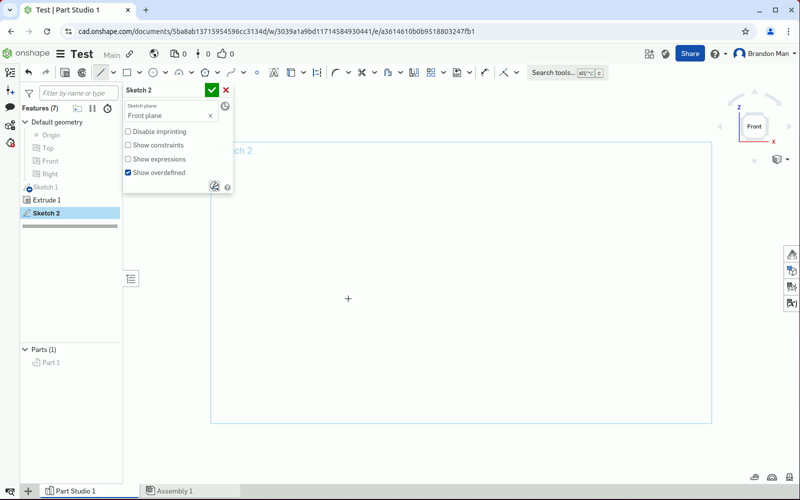
click(348, 298)
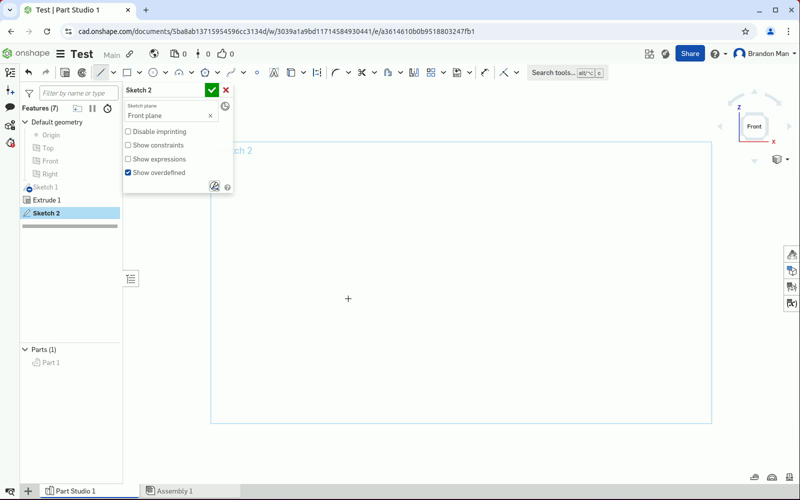
key_up(shift)
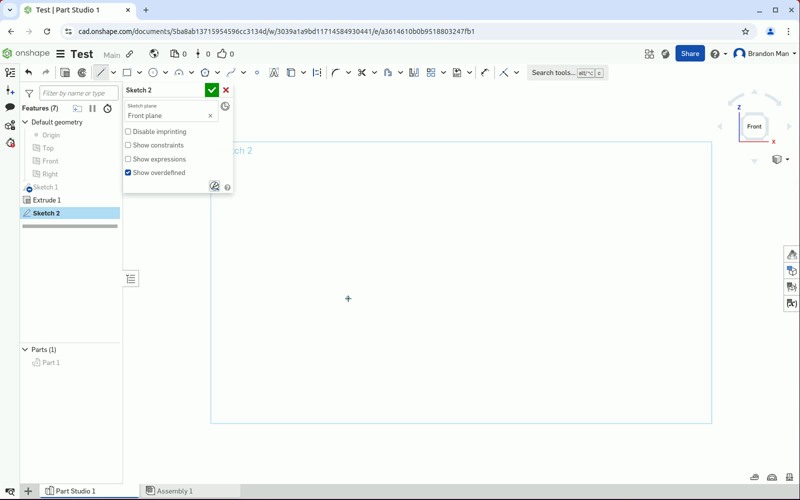
key_down(shift)
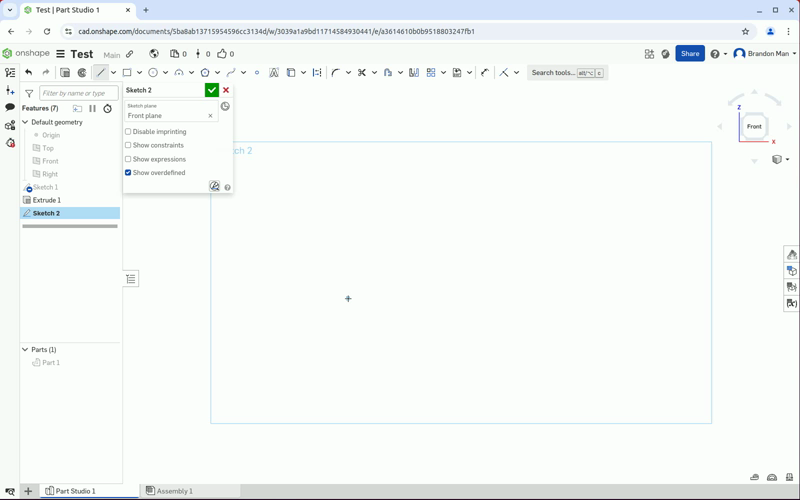
mouse_move(378, 298)
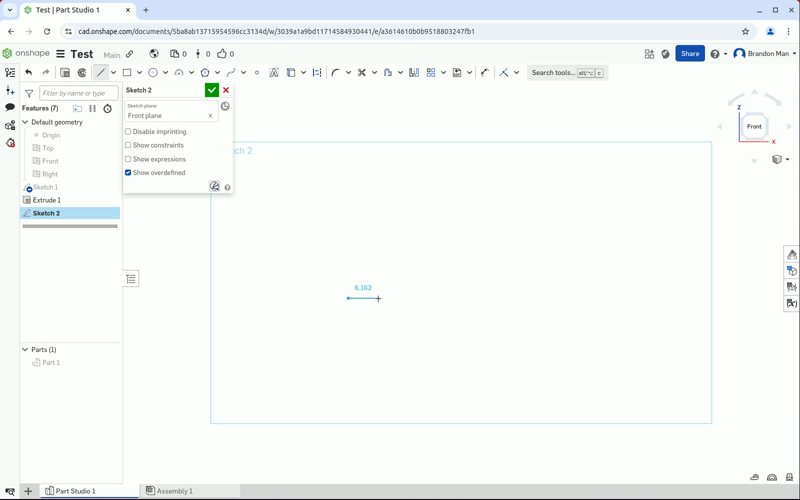
mouse_move(353, 298)
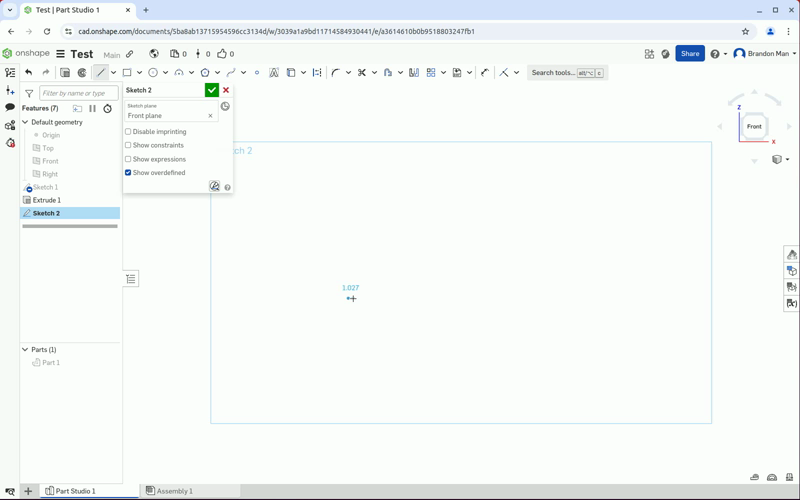
scroll(6)
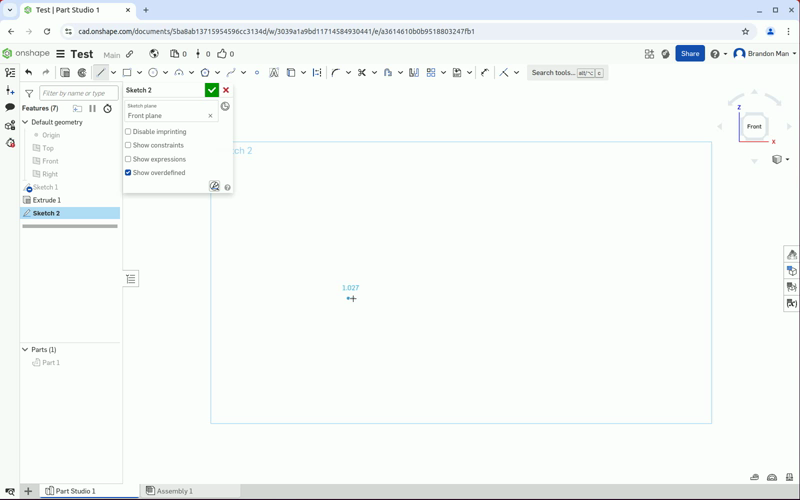
scroll(6)
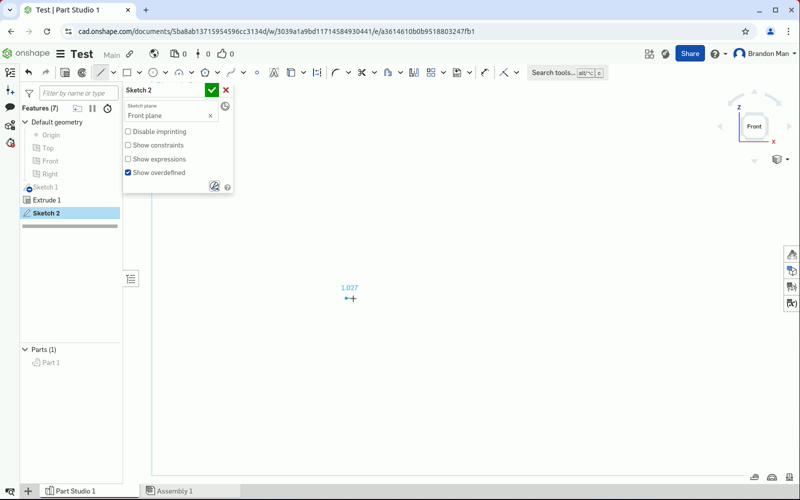
scroll(6)
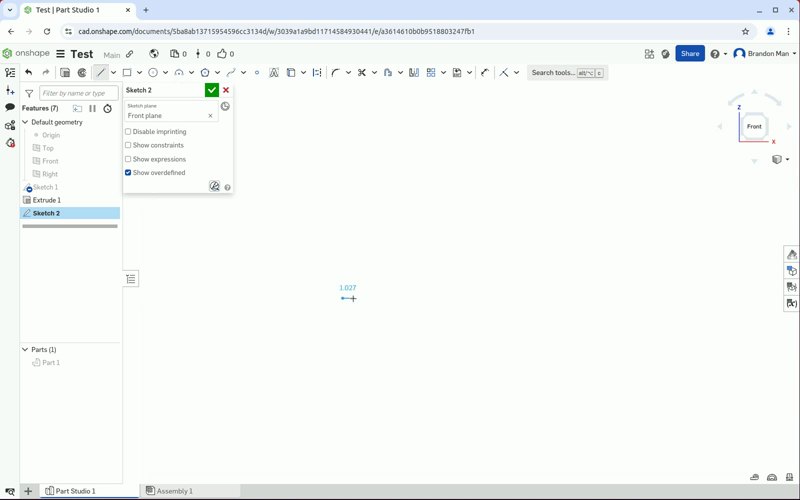
scroll(6)
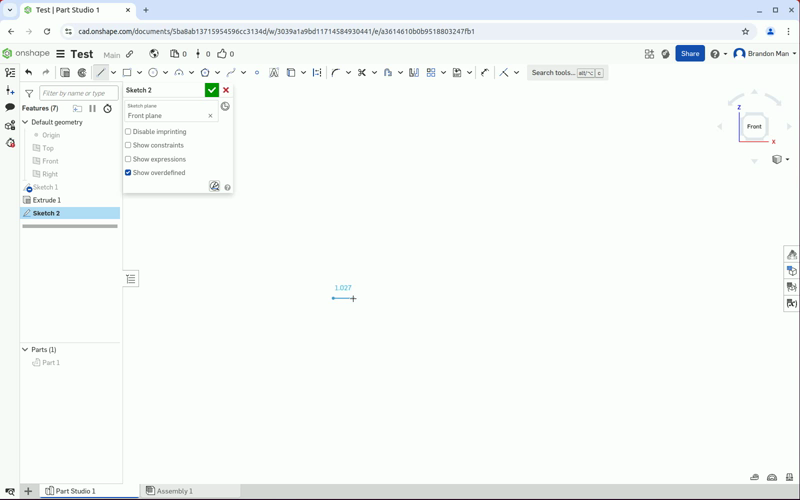
scroll(6)
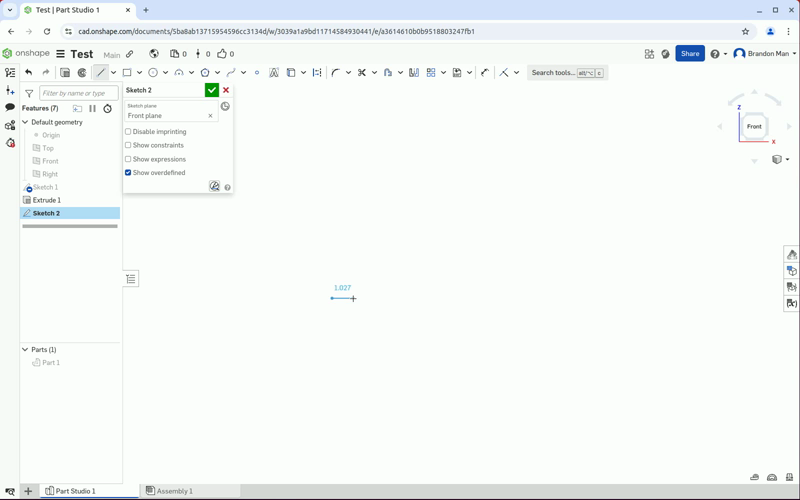
scroll(6)
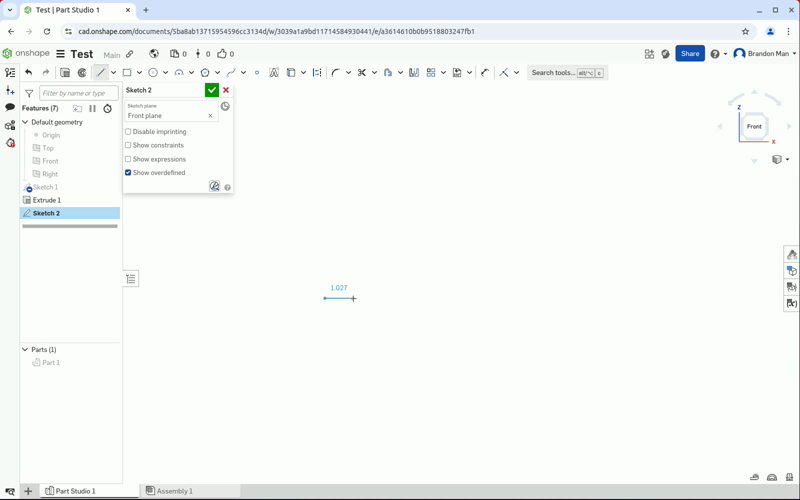
scroll(6)
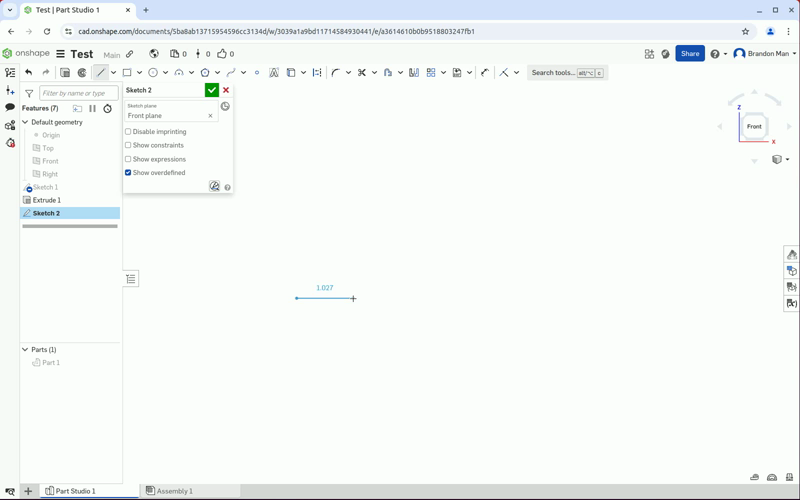
click(353, 298)
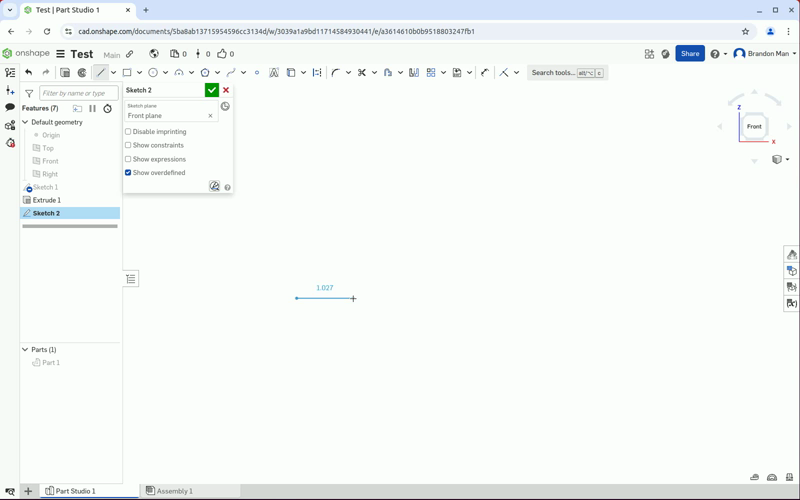
scroll(-6)
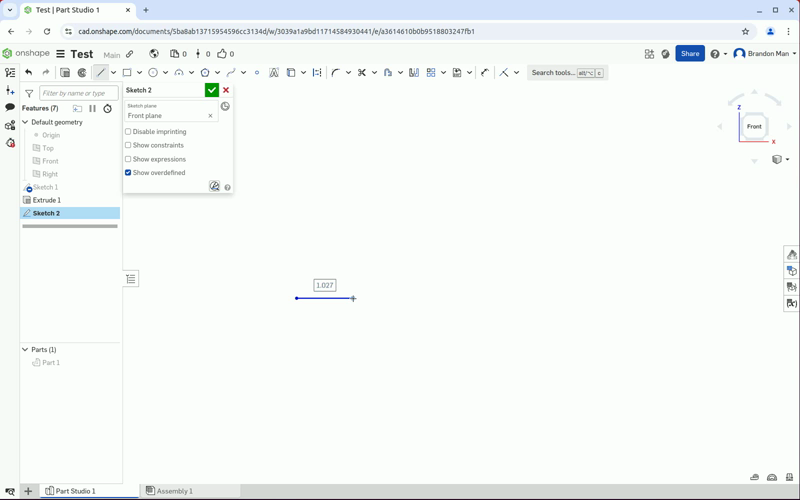
scroll(-6)
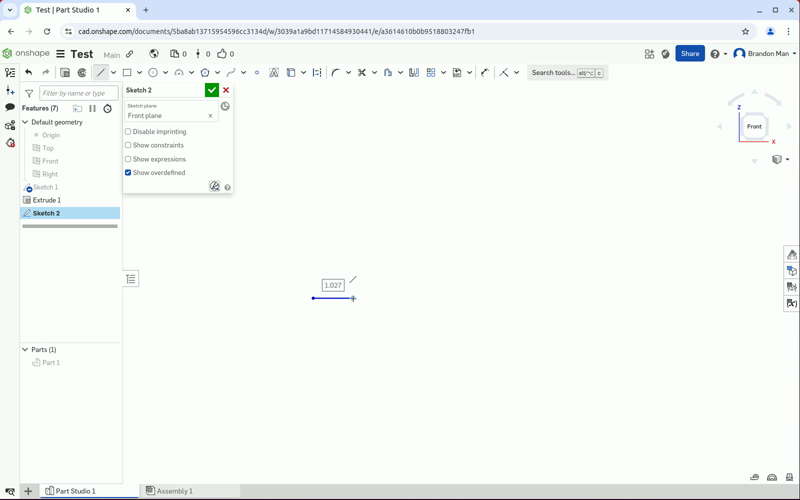
scroll(-6)
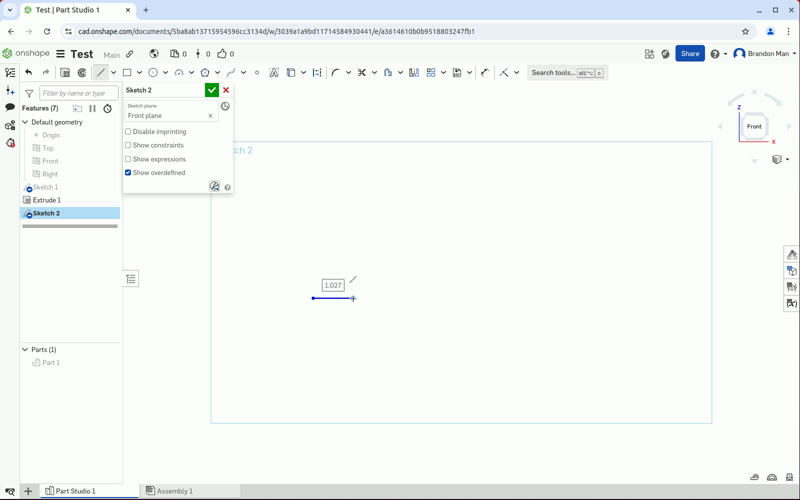
scroll(-6)
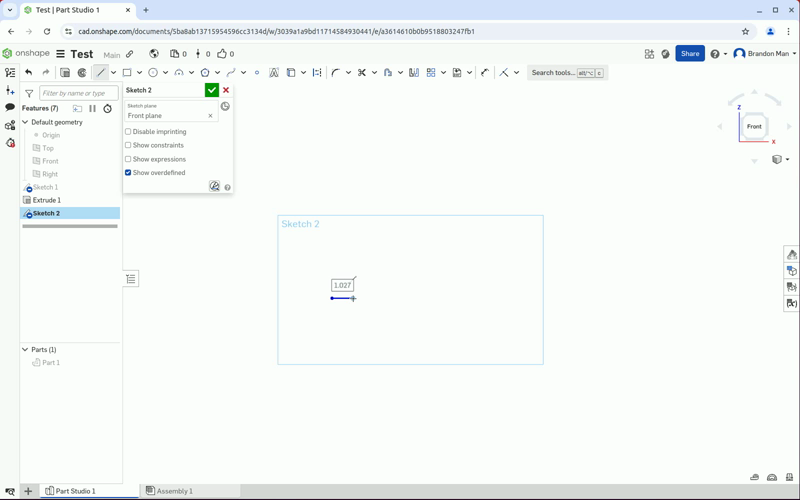
scroll(-6)
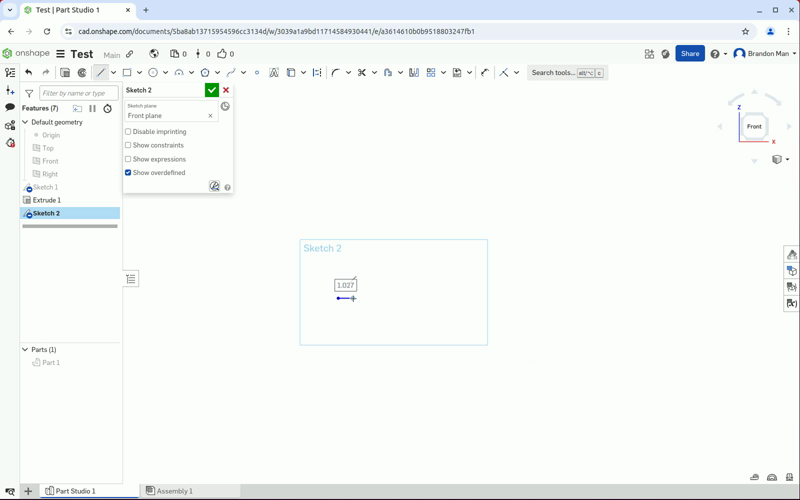
scroll(-6)
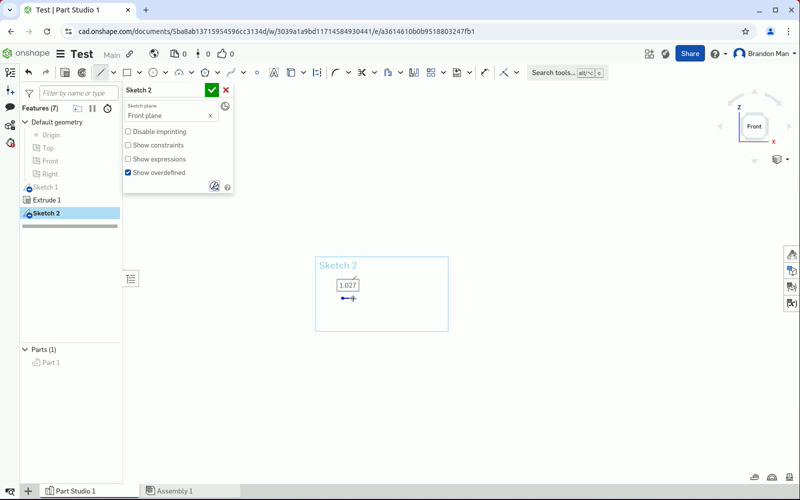
scroll(-6)
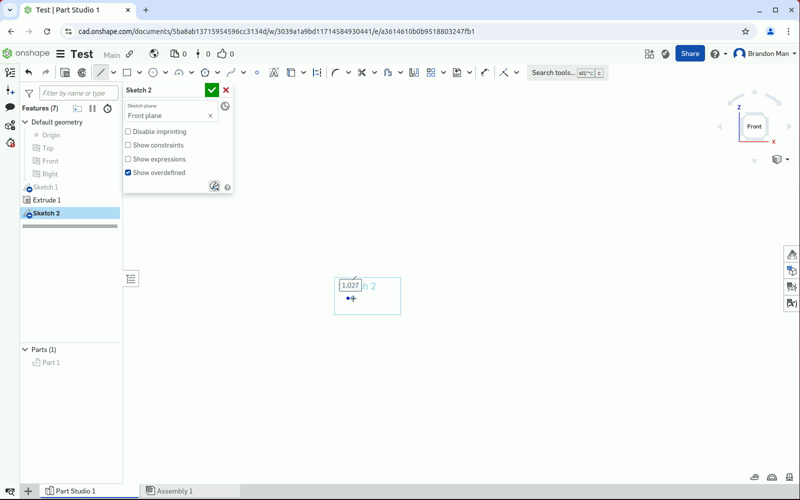
key_up(shift)
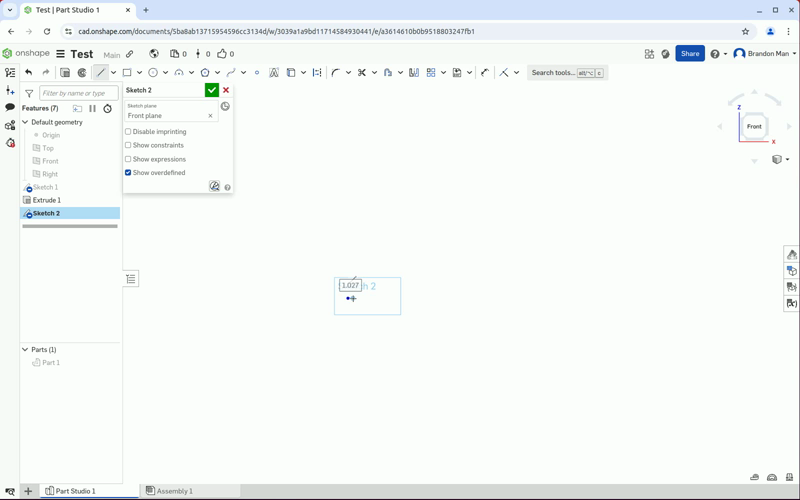
key_down(shift)
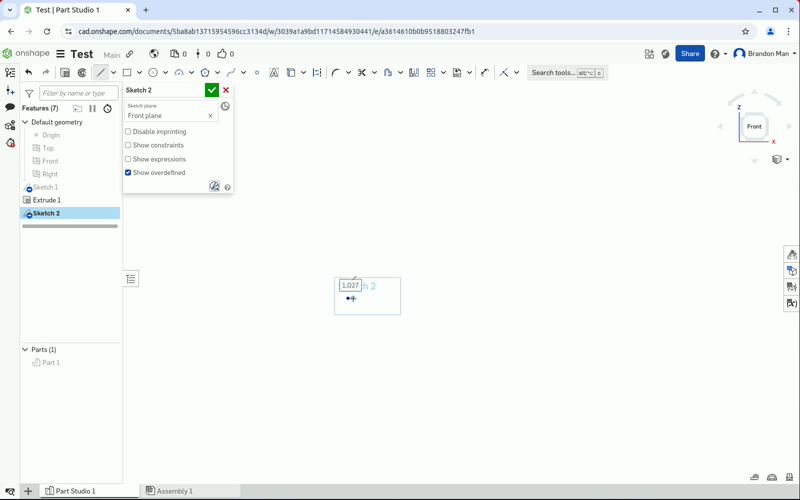
mouse_move(383, 298)
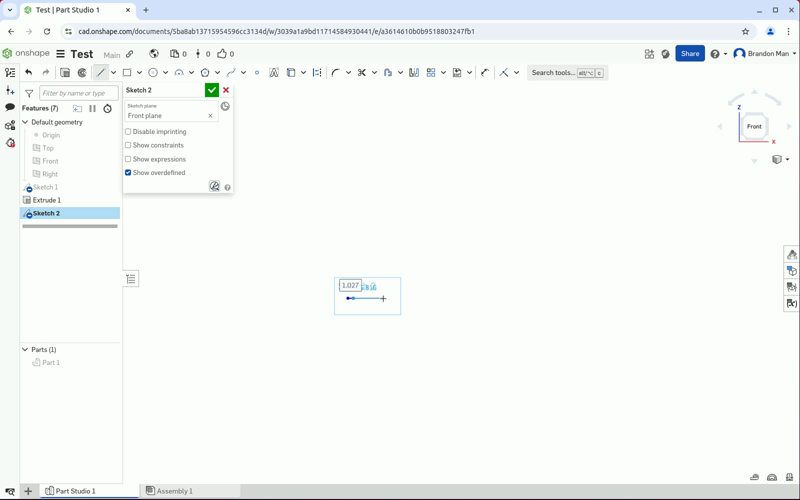
mouse_move(353, 295)
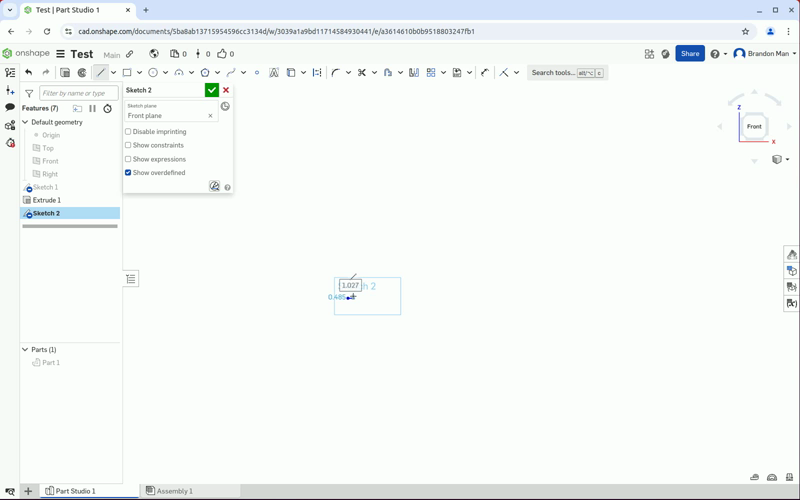
scroll(6)
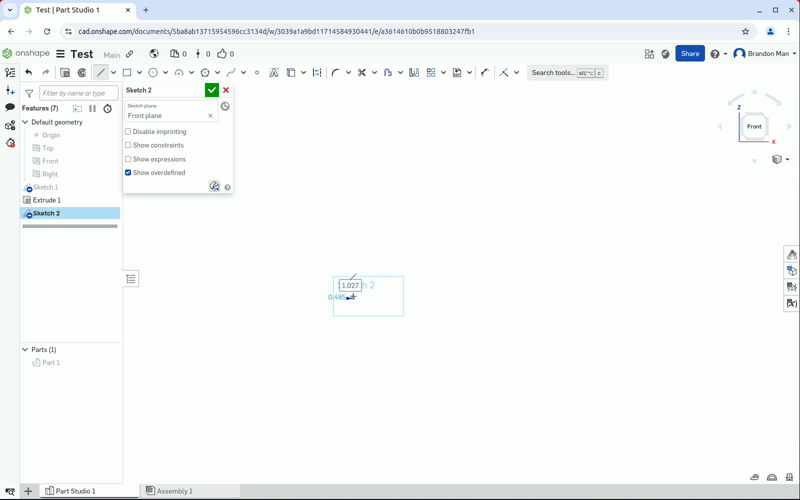
scroll(6)
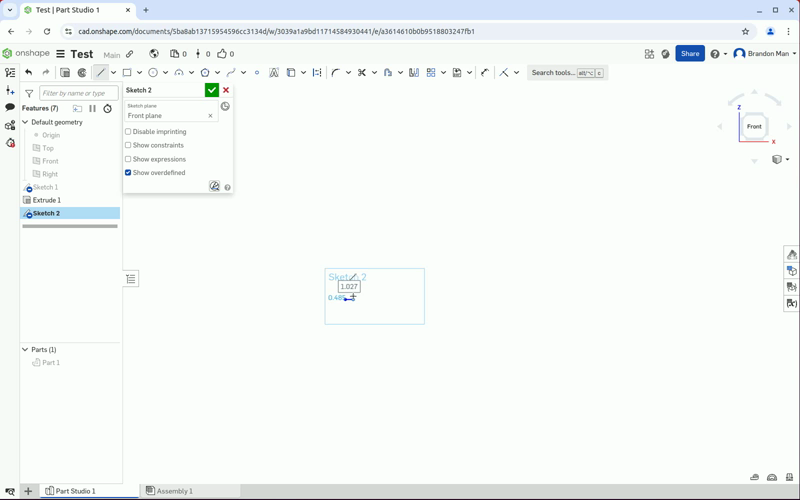
scroll(6)
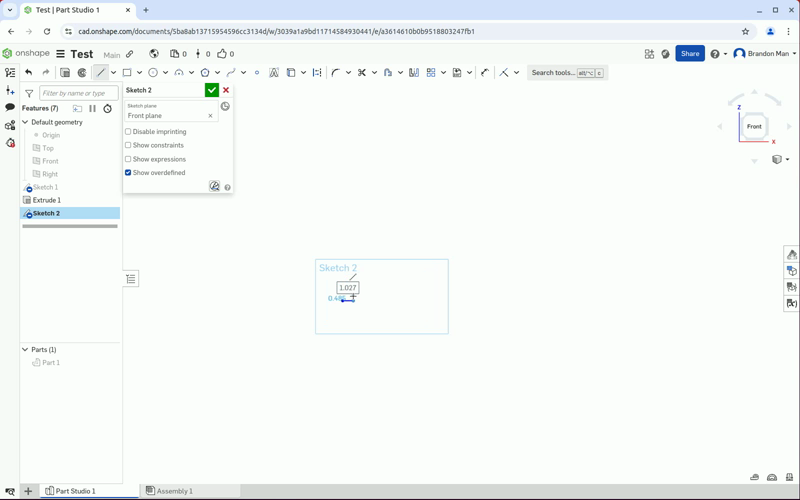
scroll(6)
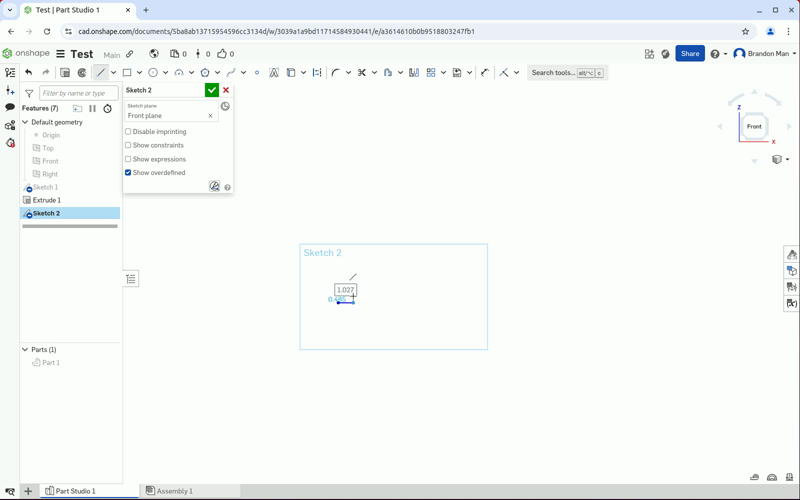
scroll(6)
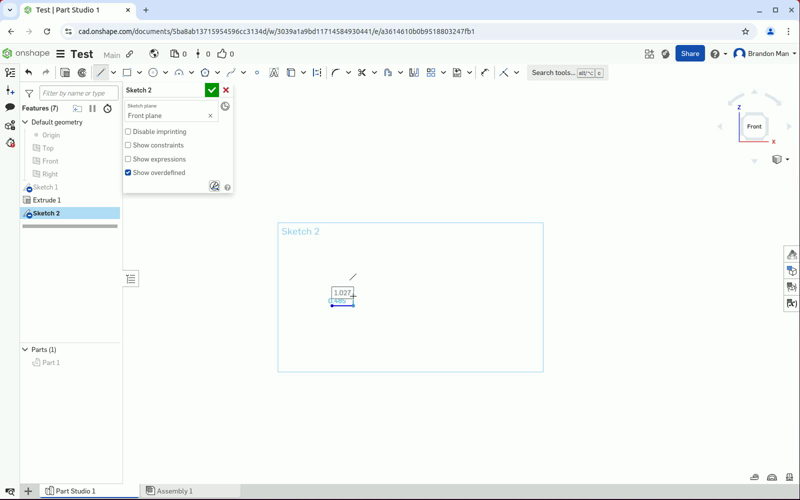
scroll(6)
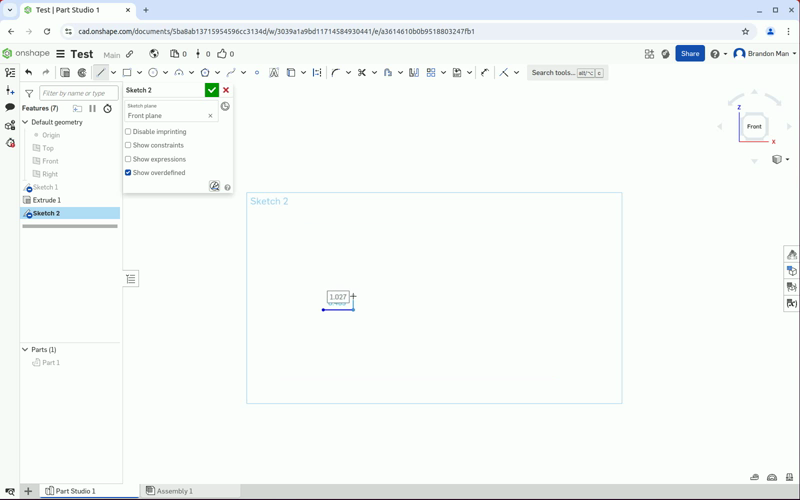
scroll(6)
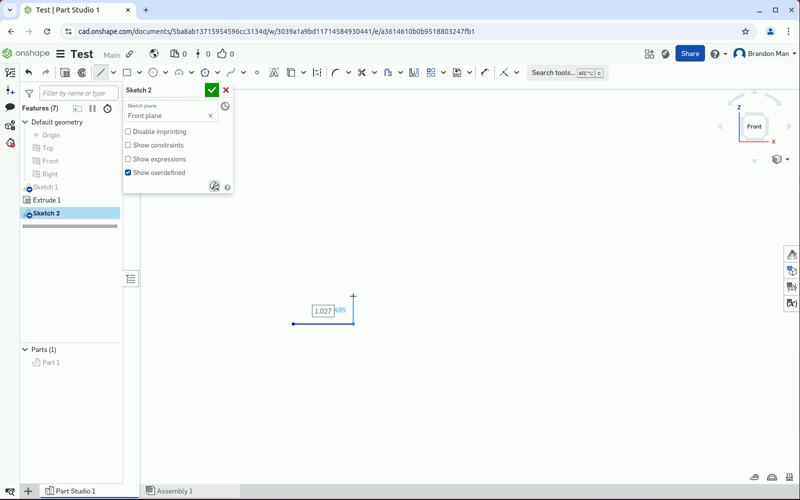
click(353, 295)
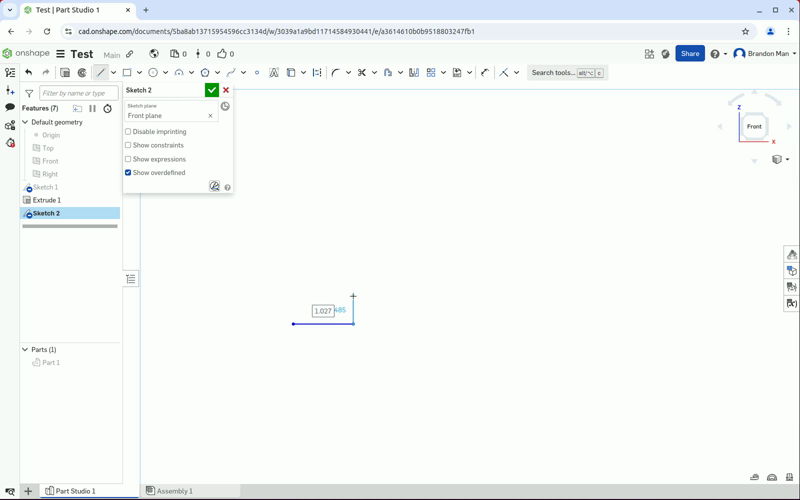
scroll(-6)
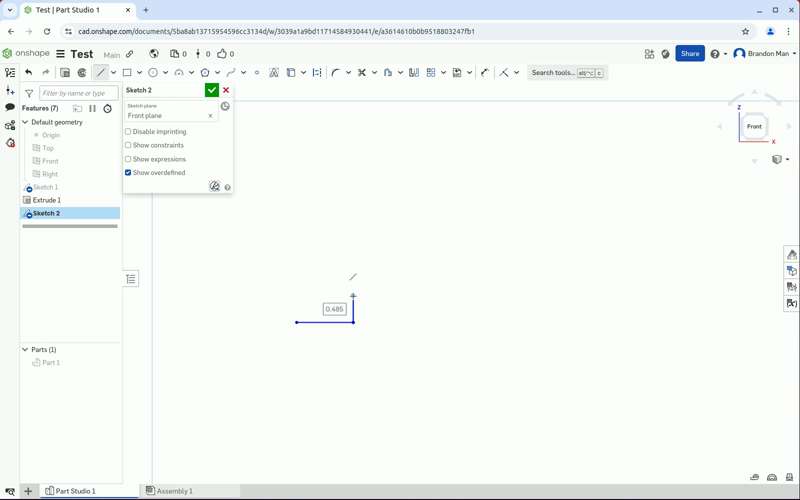
scroll(-6)
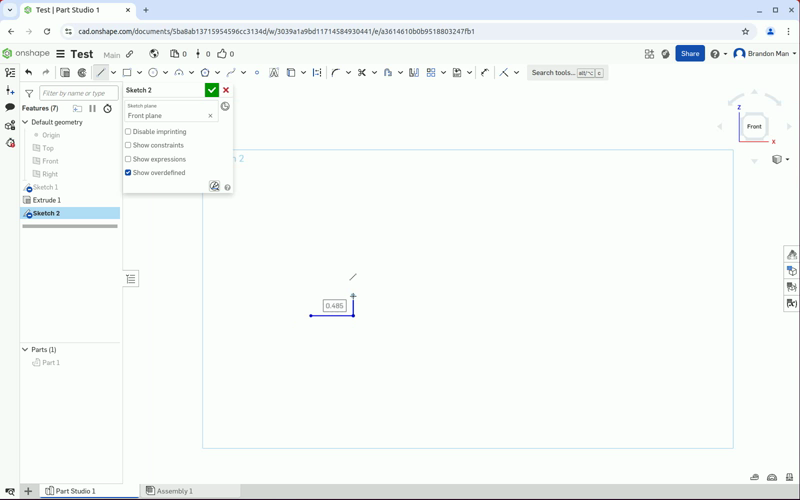
scroll(-6)
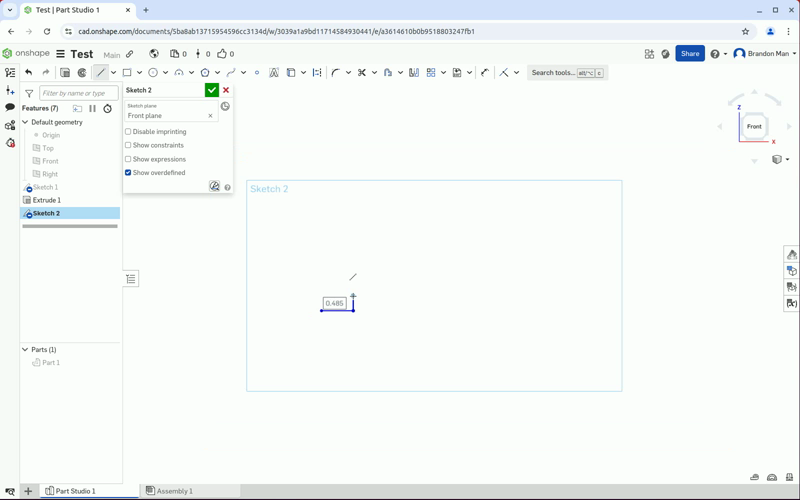
scroll(-6)
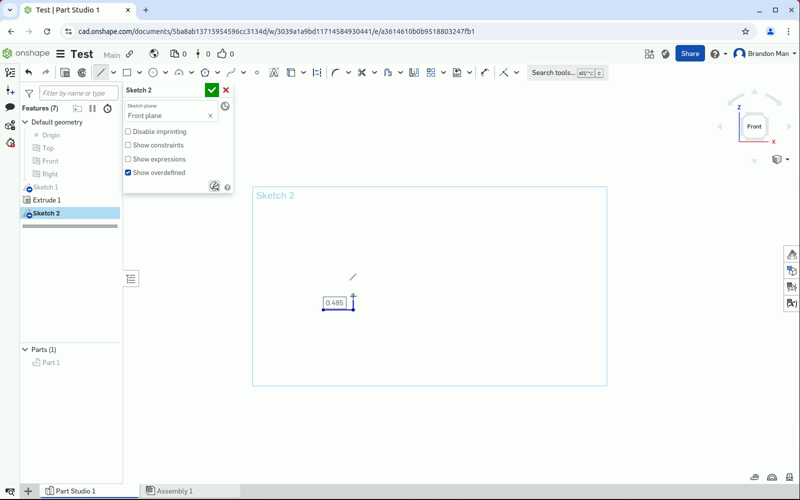
scroll(-6)
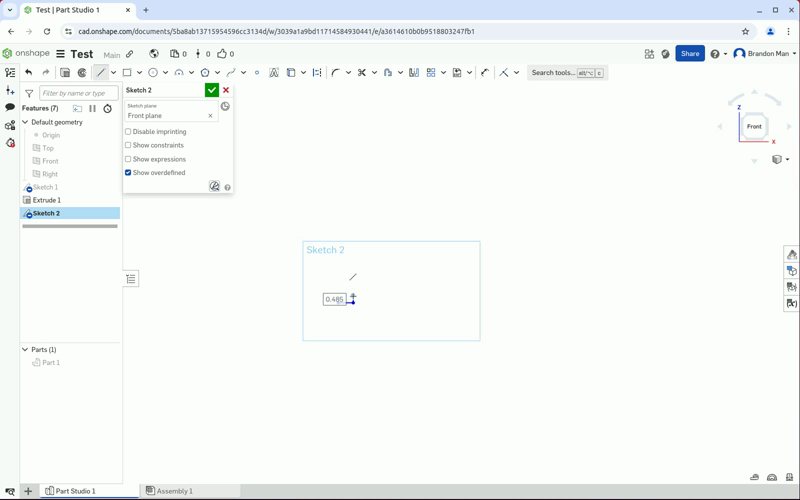
scroll(-6)
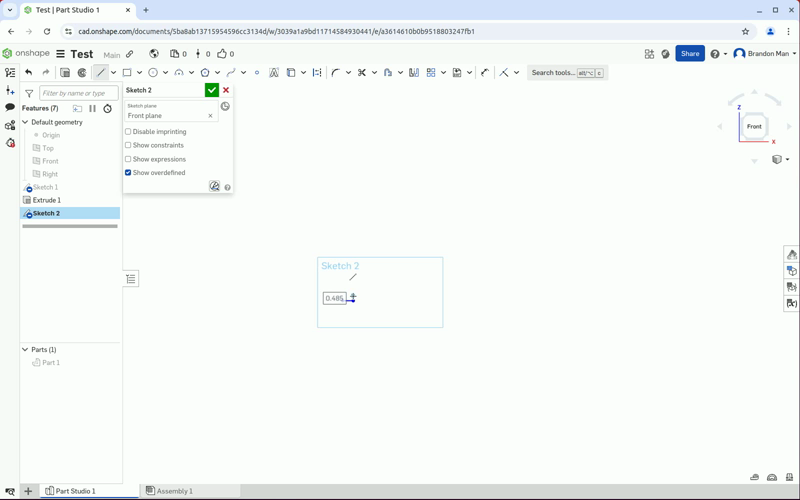
scroll(-6)
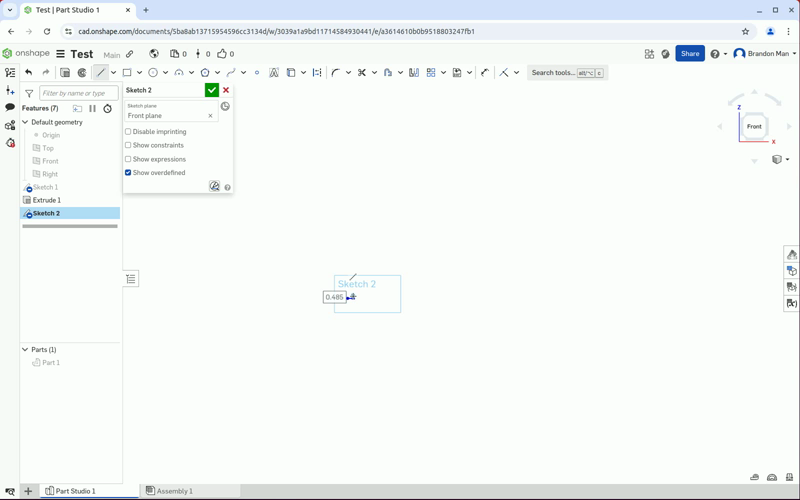
key_up(shift)
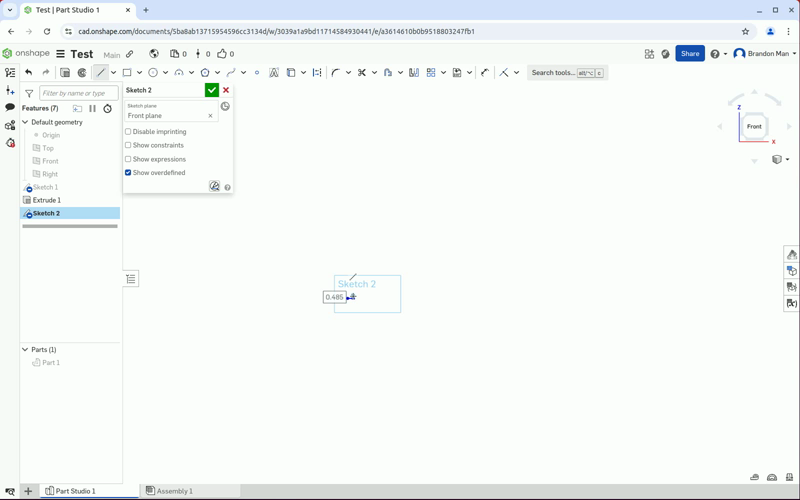
key_down(shift)
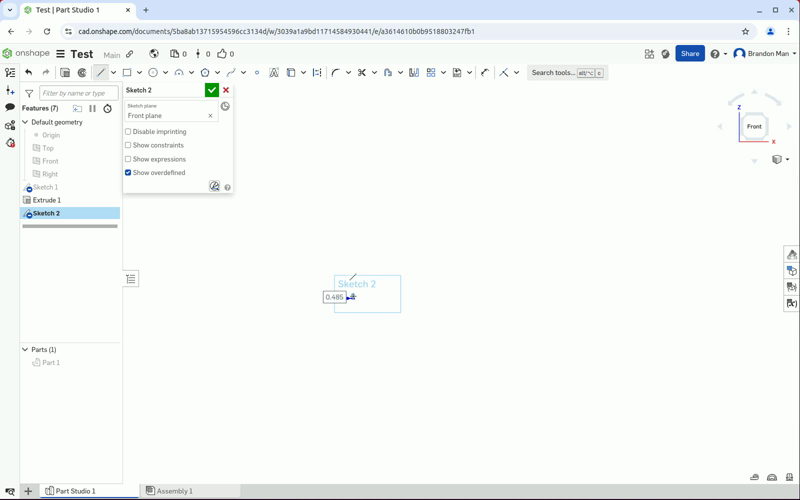
mouse_move(567, 295)
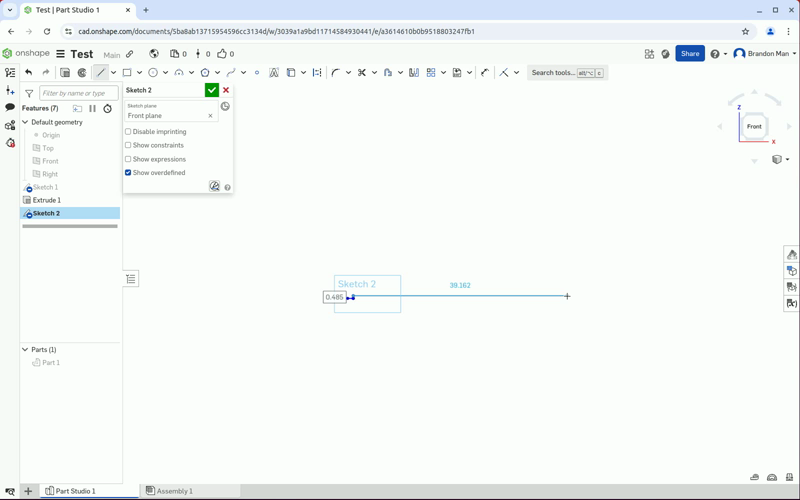
click(567, 295)
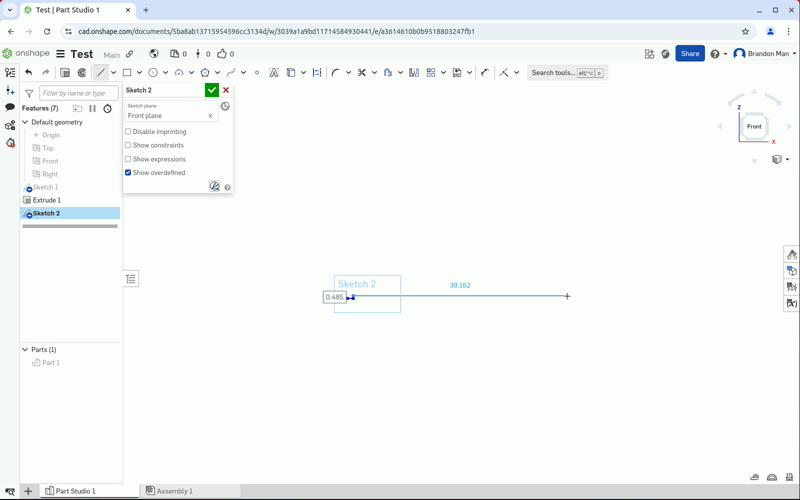
key_up(shift)
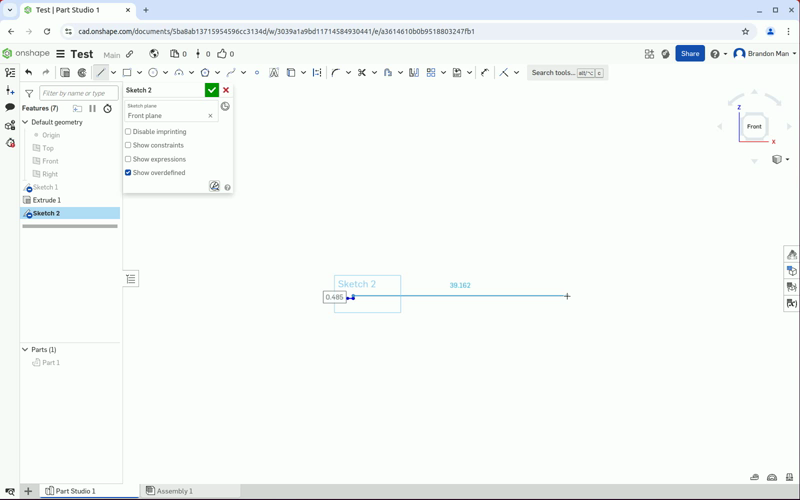
key_down(shift)
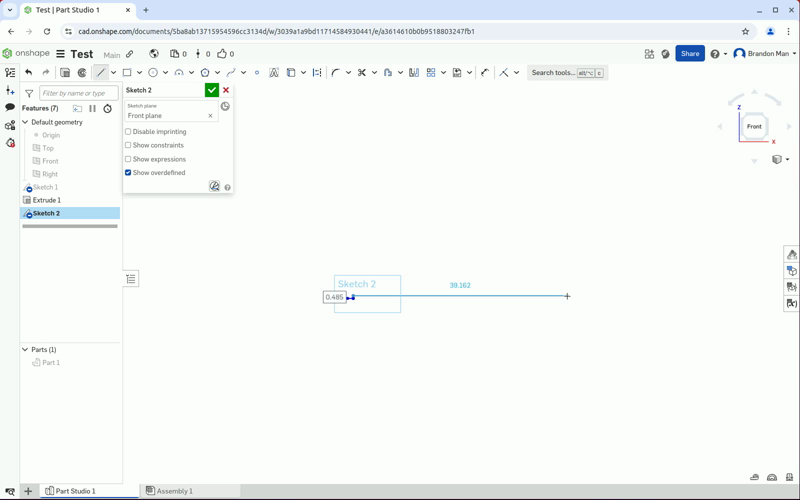
mouse_move(589, 295)
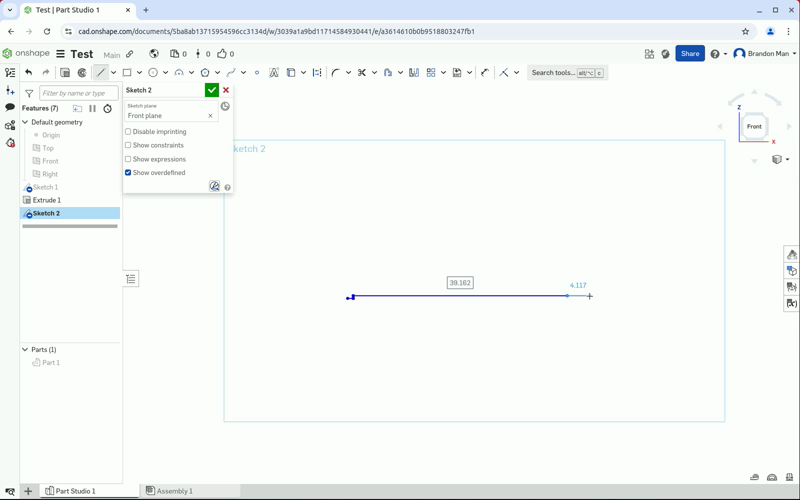
mouse_move(567, 298)
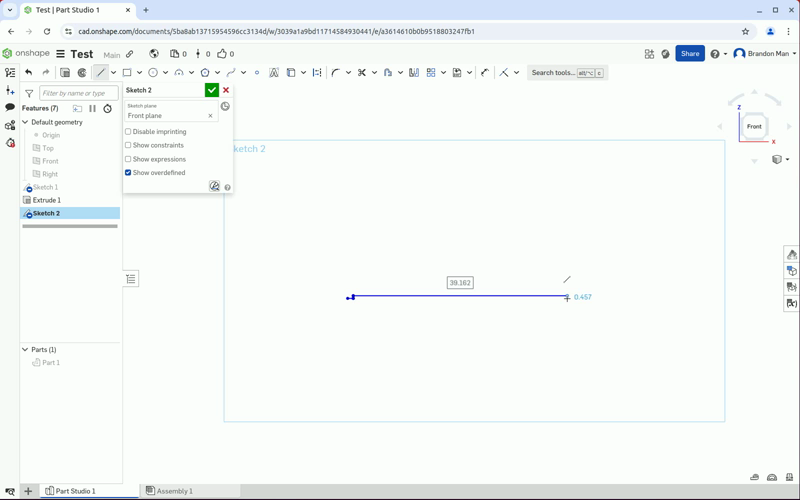
scroll(6)
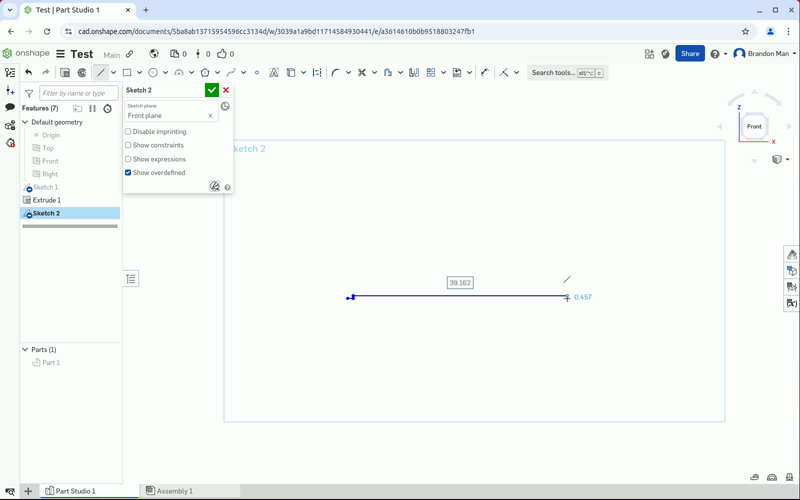
scroll(6)
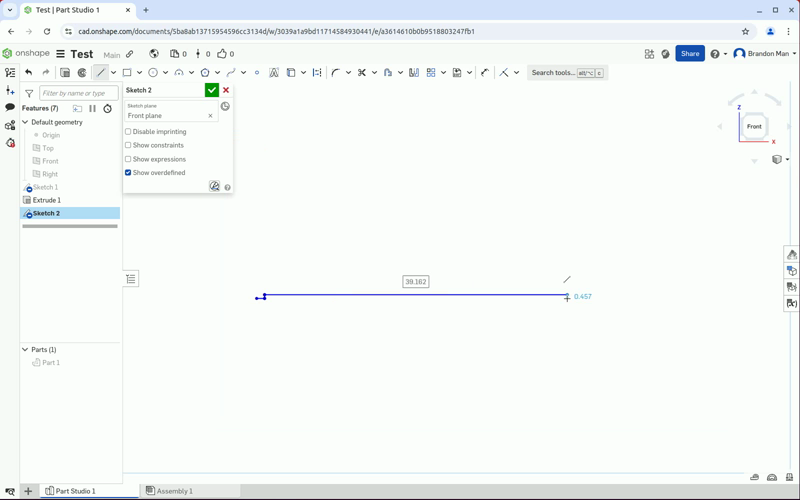
scroll(6)
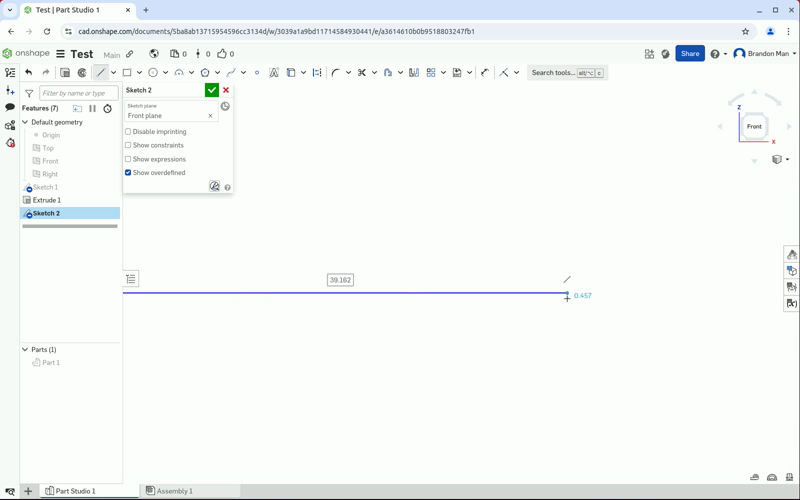
scroll(6)
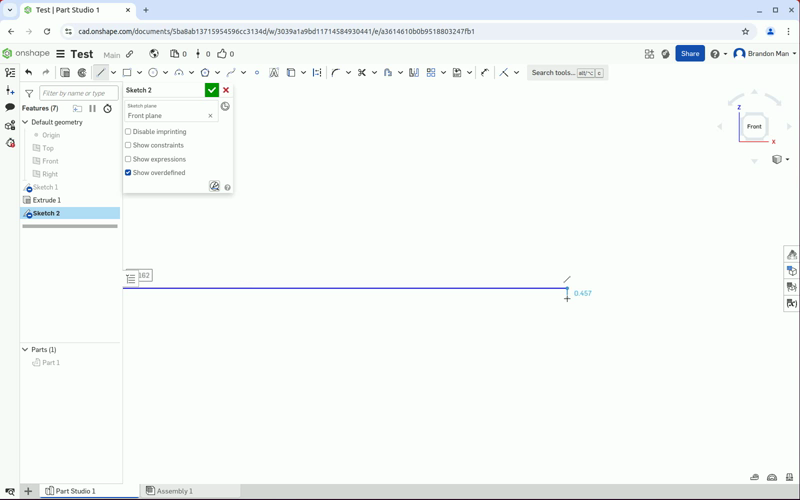
scroll(6)
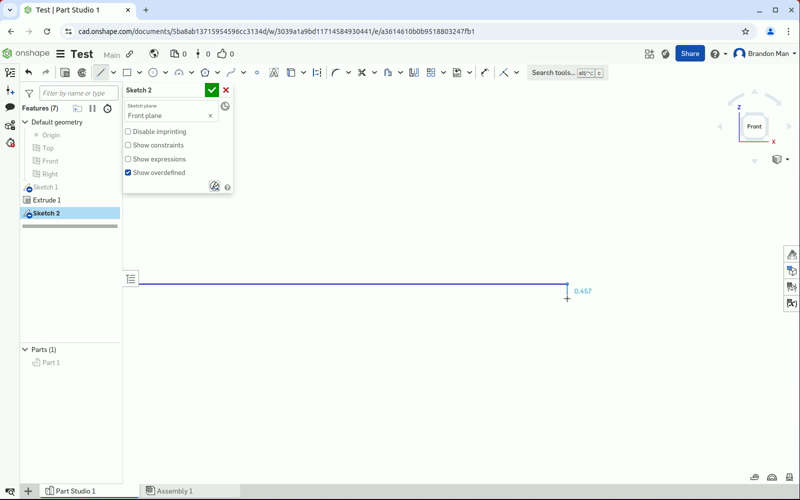
scroll(6)
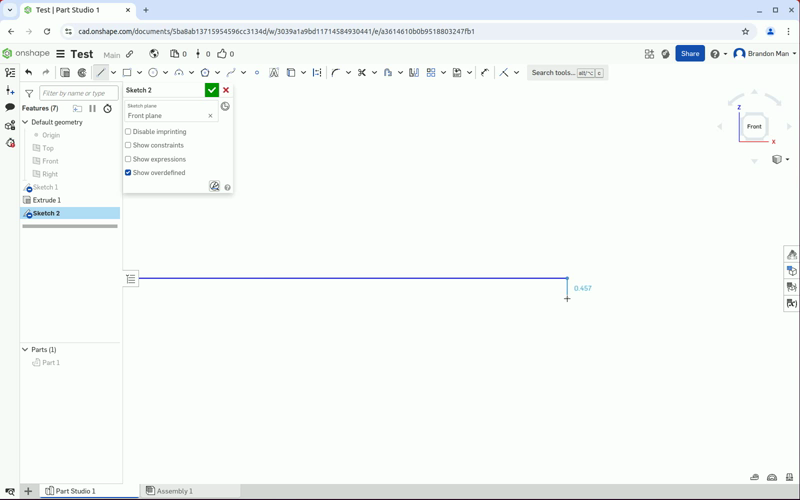
scroll(6)
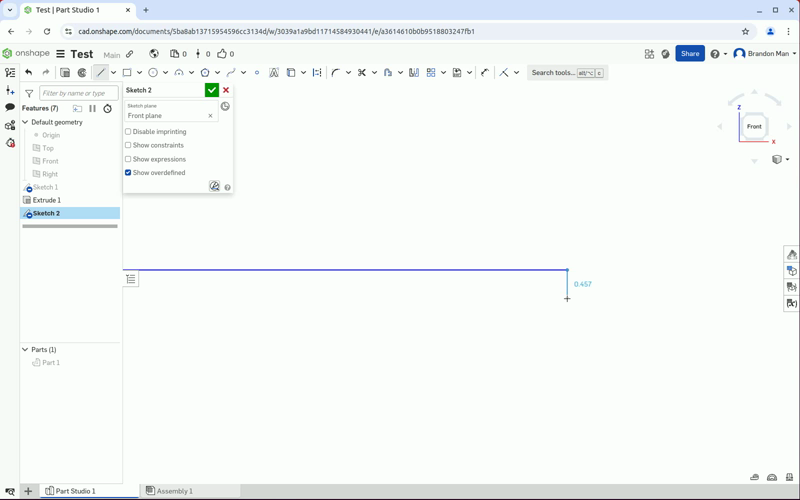
click(567, 298)
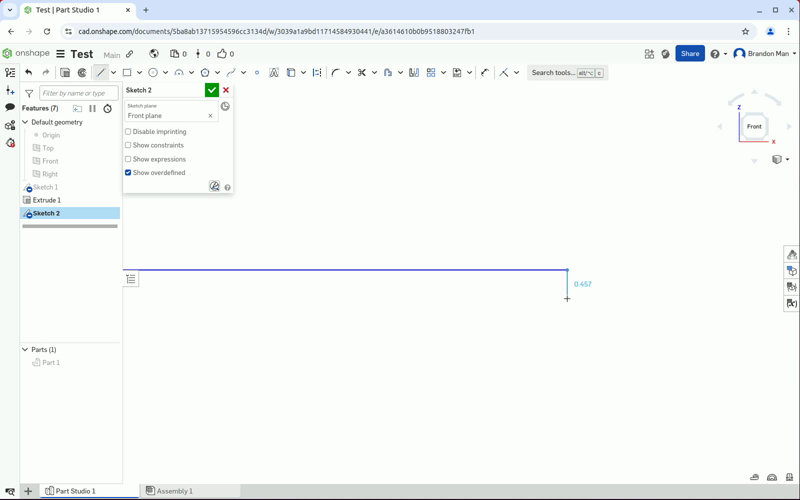
scroll(-6)
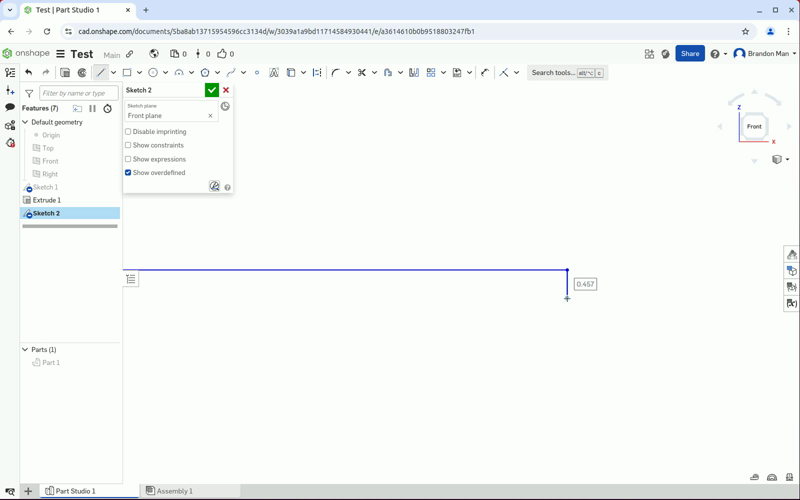
scroll(-6)
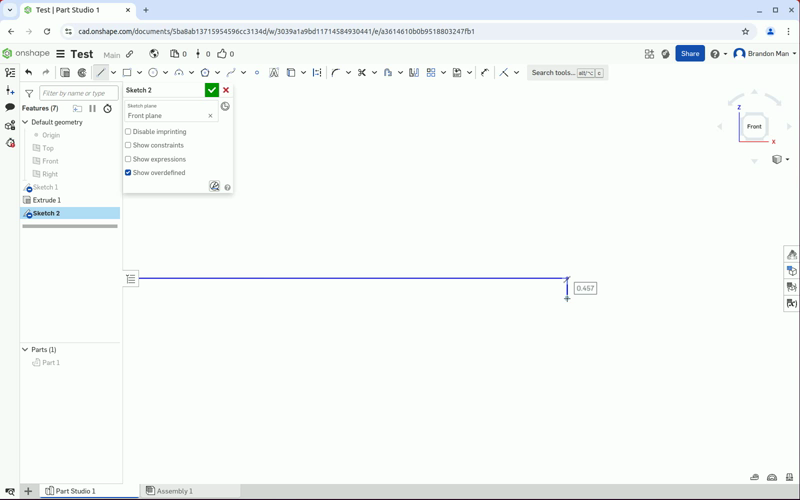
scroll(-6)
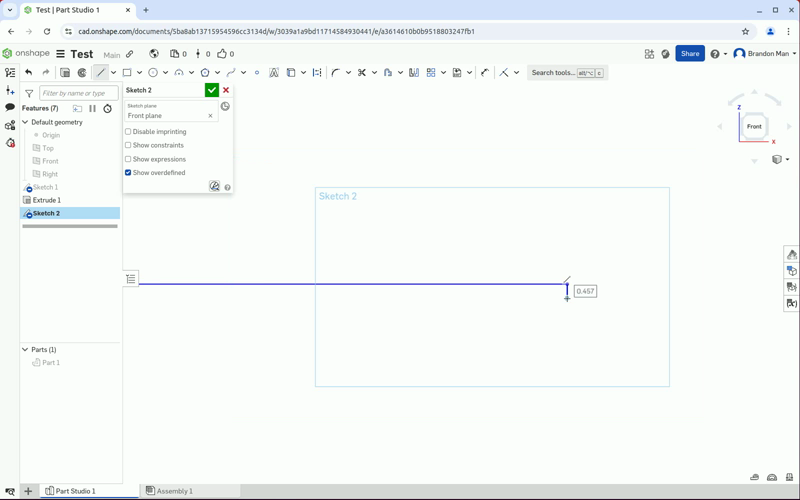
scroll(-6)
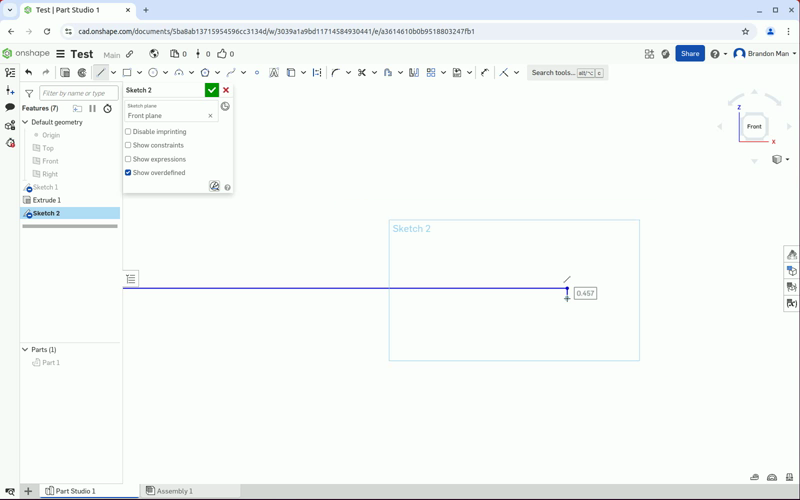
scroll(-6)
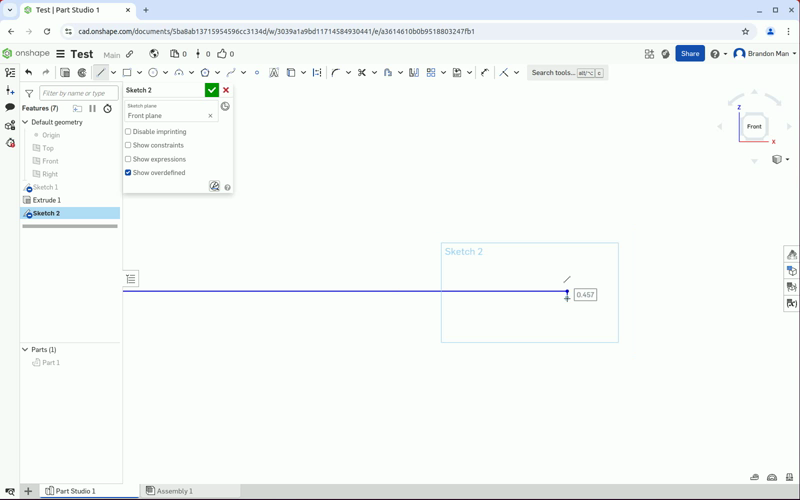
scroll(-6)
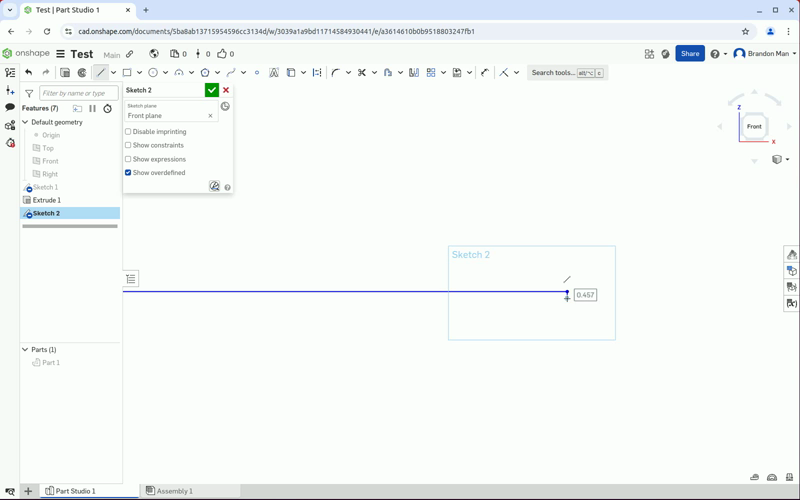
scroll(-6)
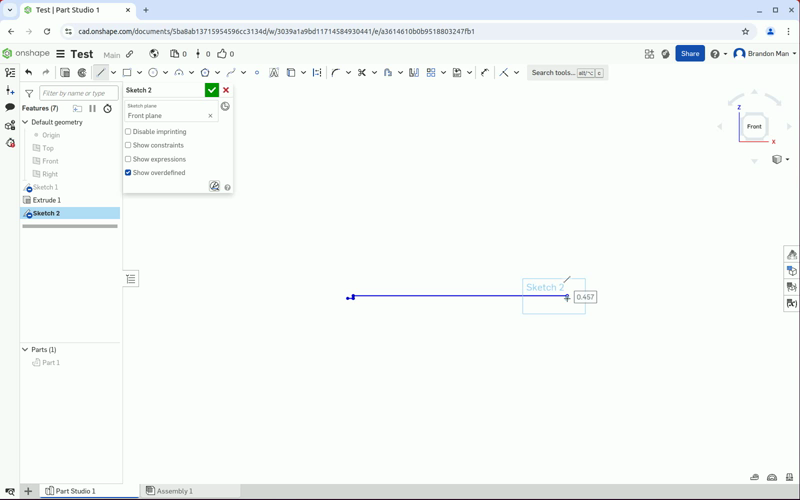
key_up(shift)
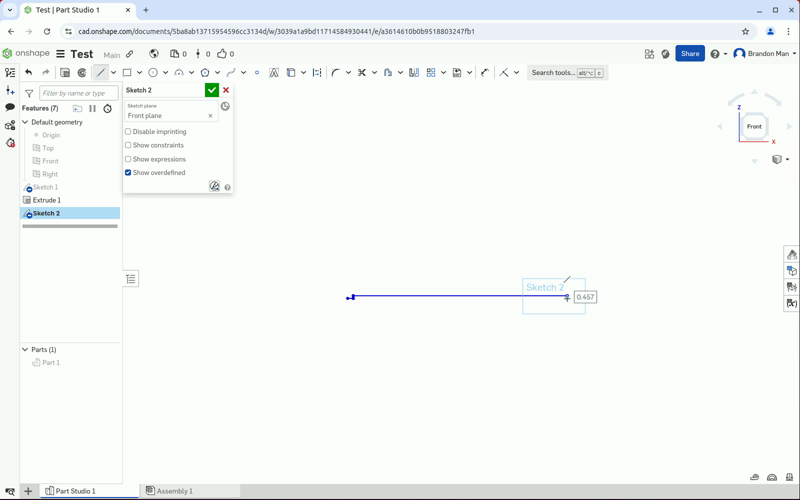
key_down(shift)
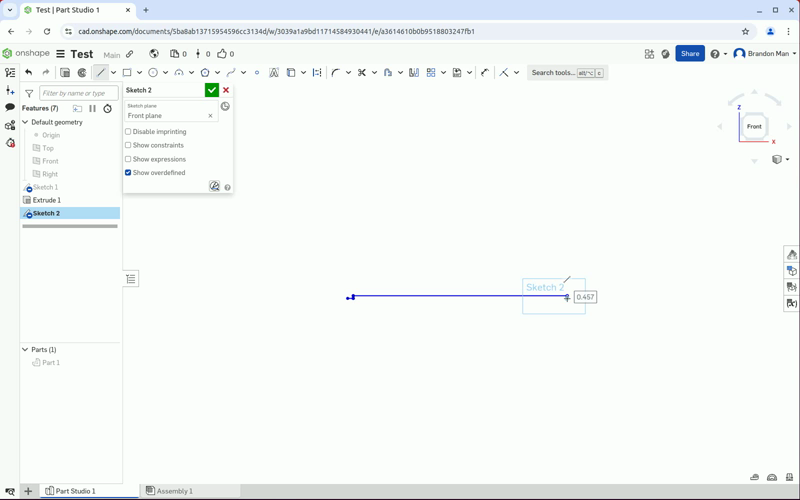
mouse_move(589, 298)
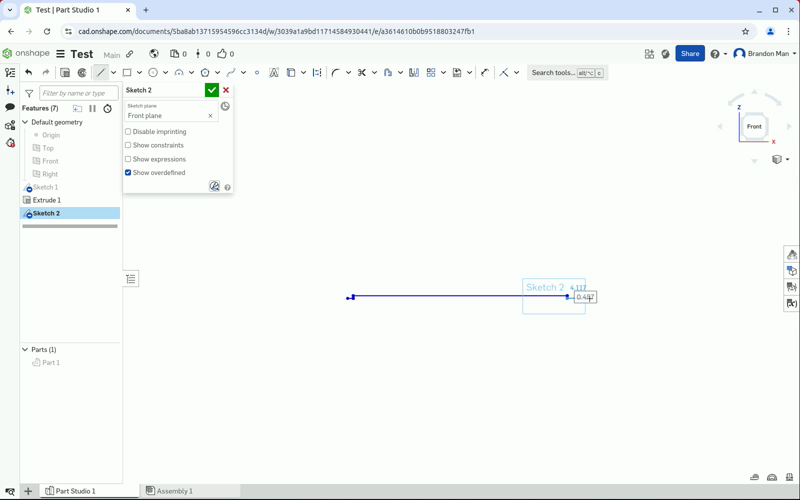
mouse_move(572, 298)
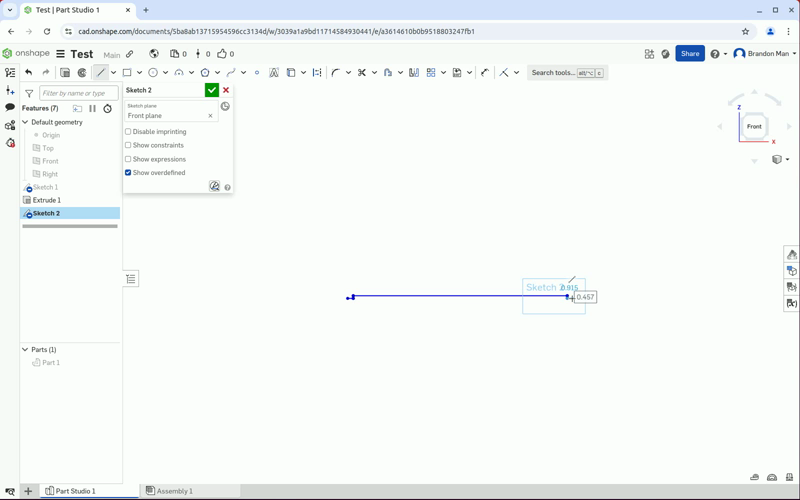
scroll(6)
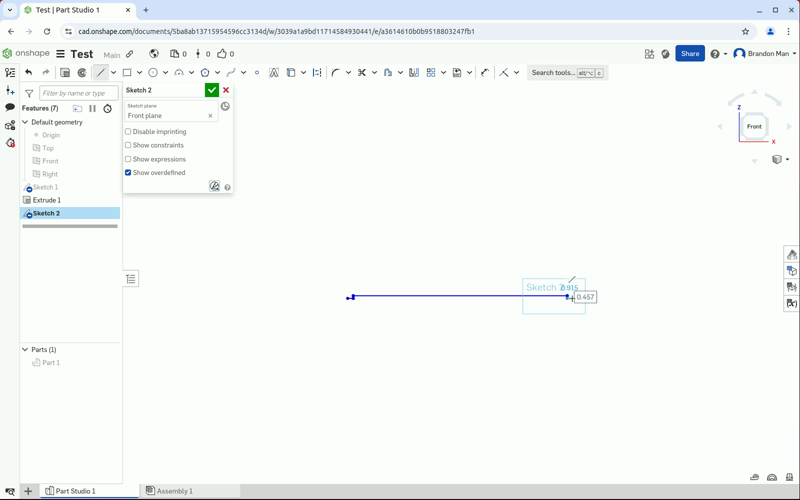
scroll(6)
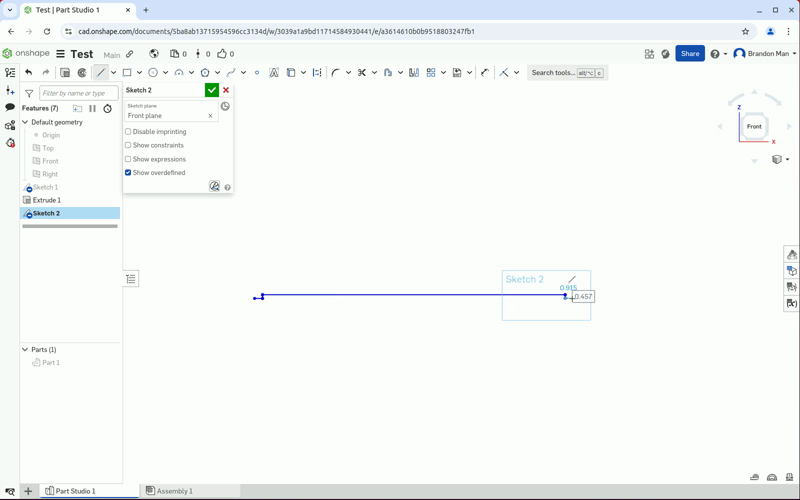
scroll(6)
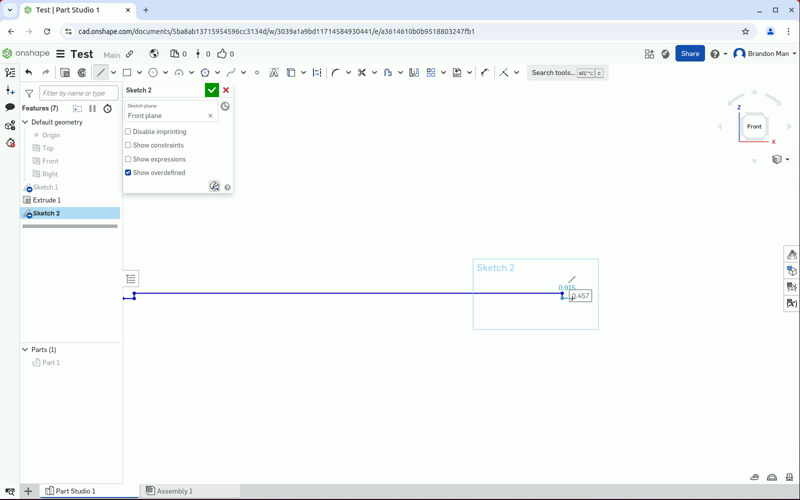
scroll(6)
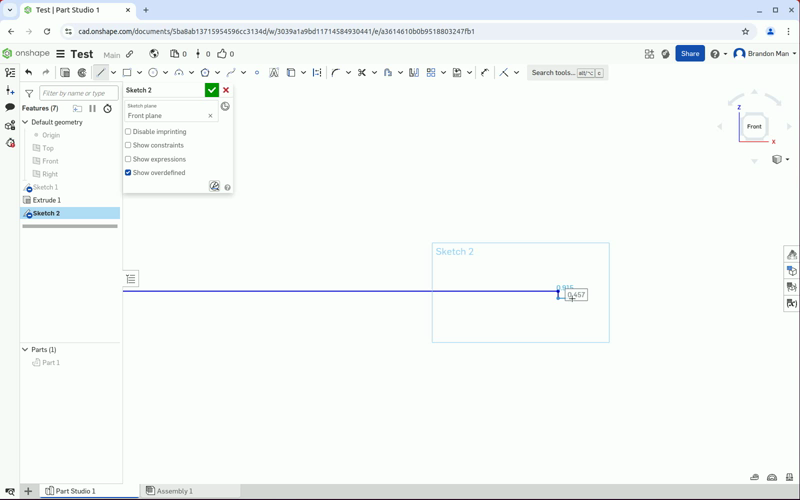
scroll(6)
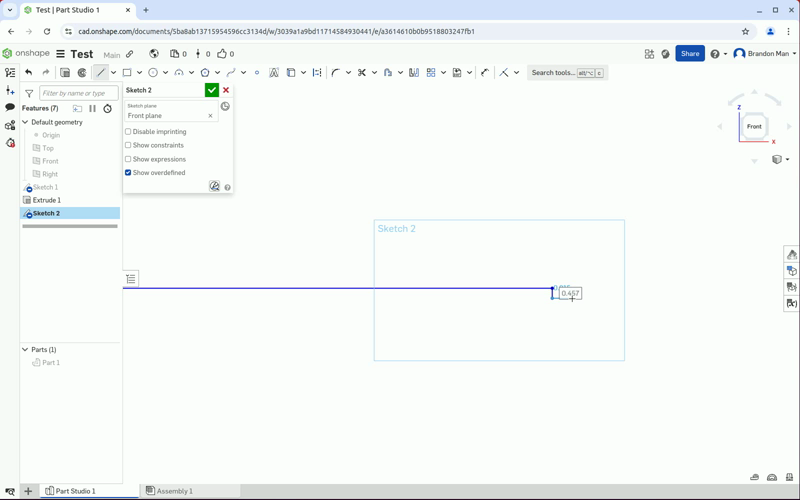
scroll(6)
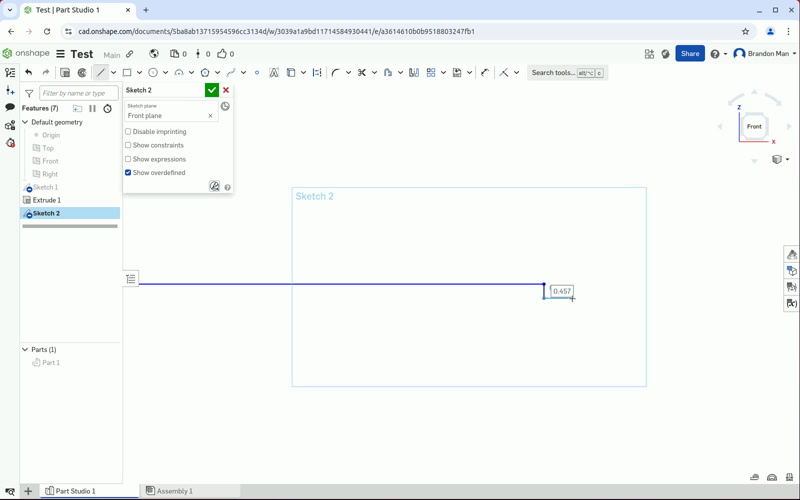
scroll(6)
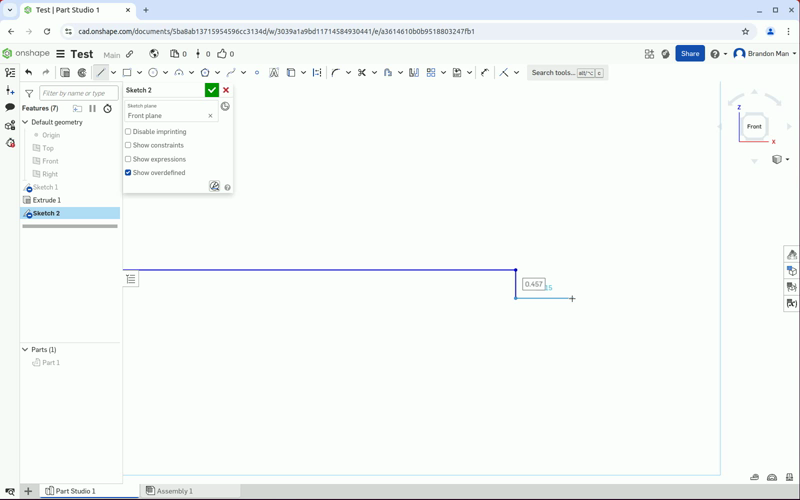
click(572, 298)
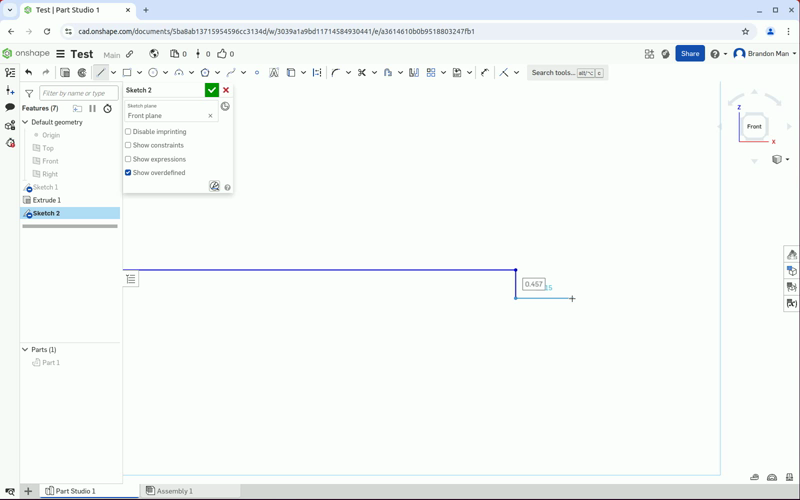
scroll(-6)
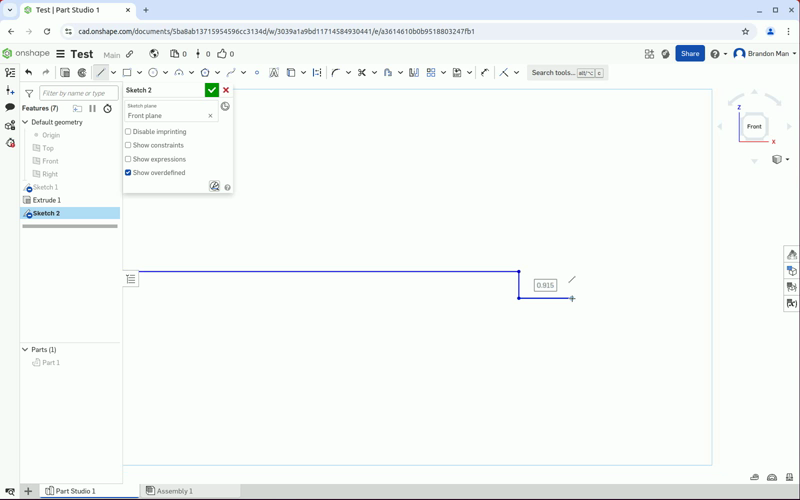
scroll(-6)
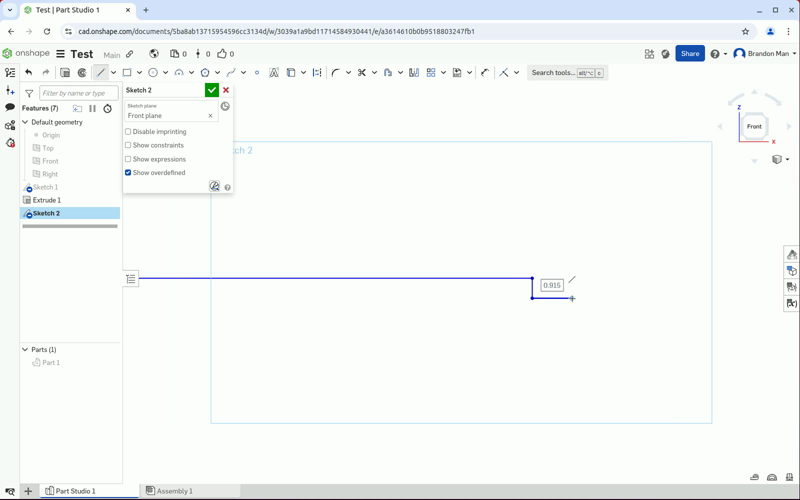
scroll(-6)
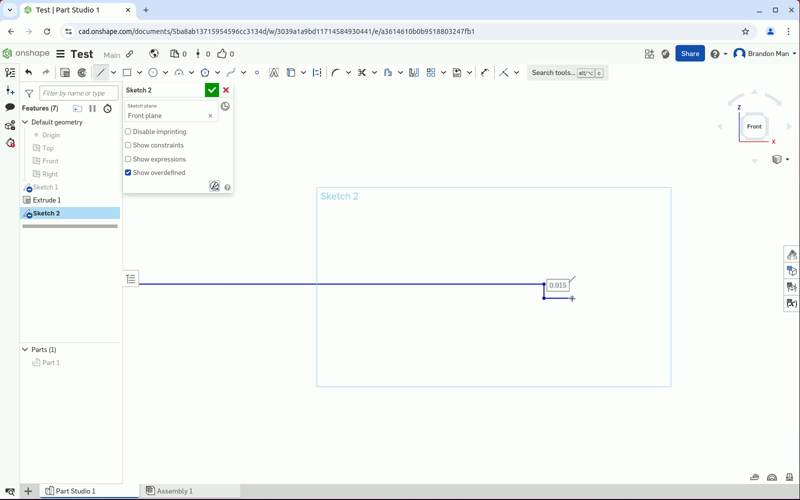
scroll(-6)
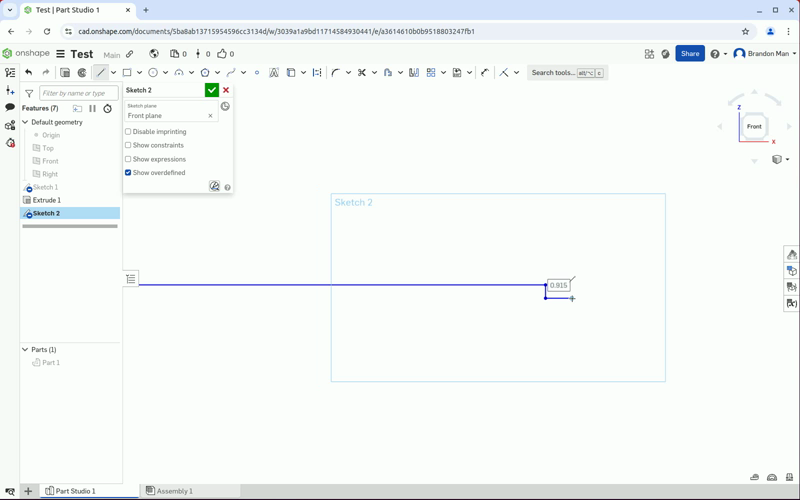
scroll(-6)
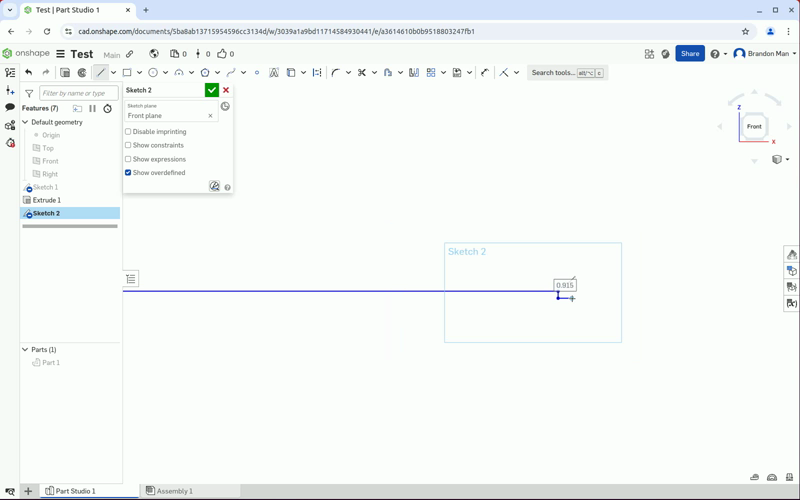
scroll(-6)
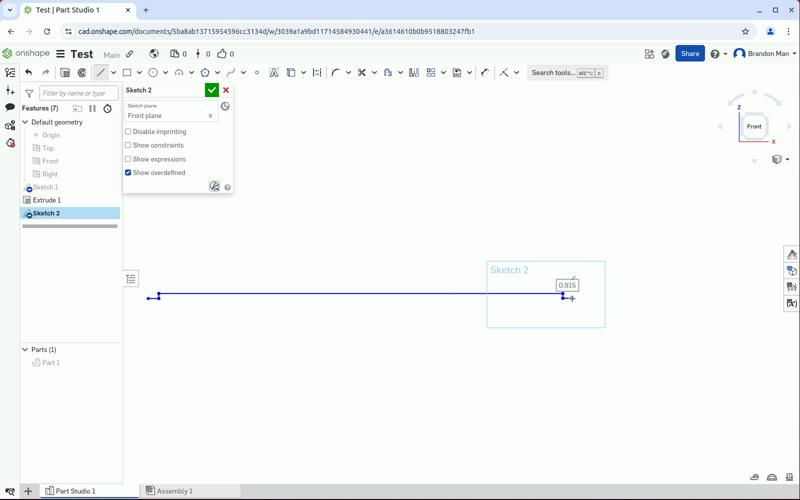
scroll(-6)
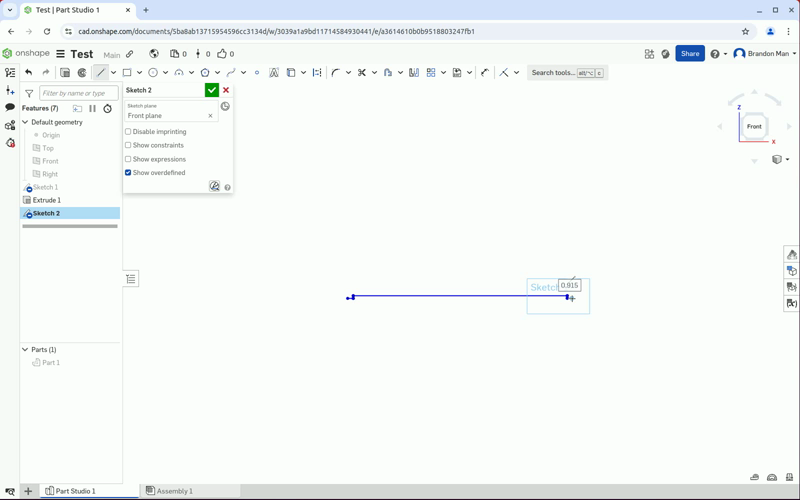
key_up(shift)
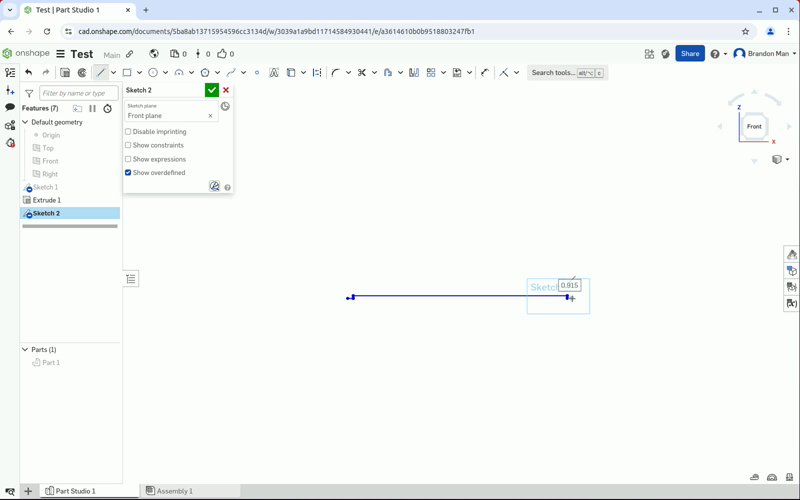
key_down(shift)
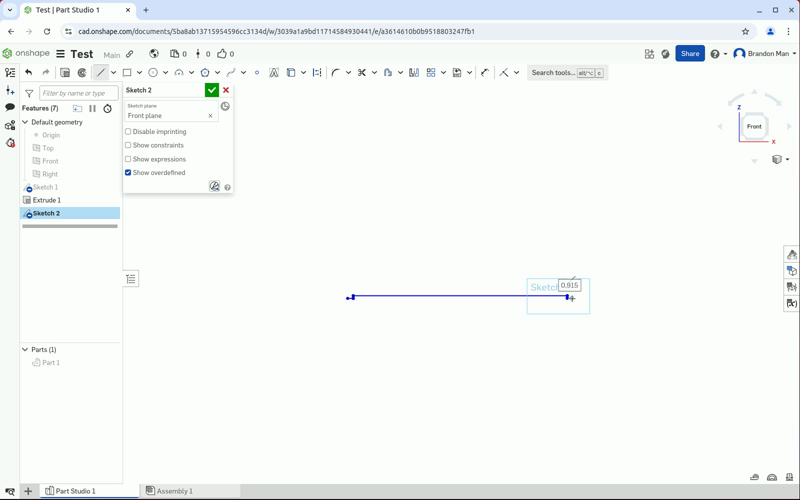
mouse_move(589, 298)
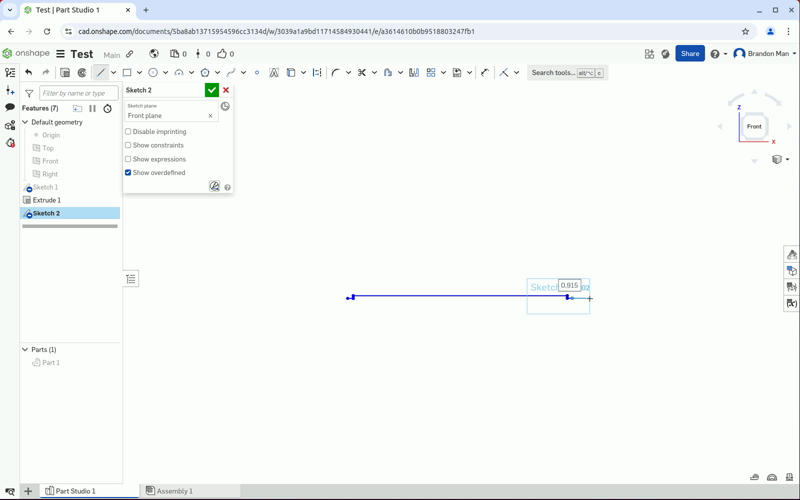
mouse_move(572, 267)
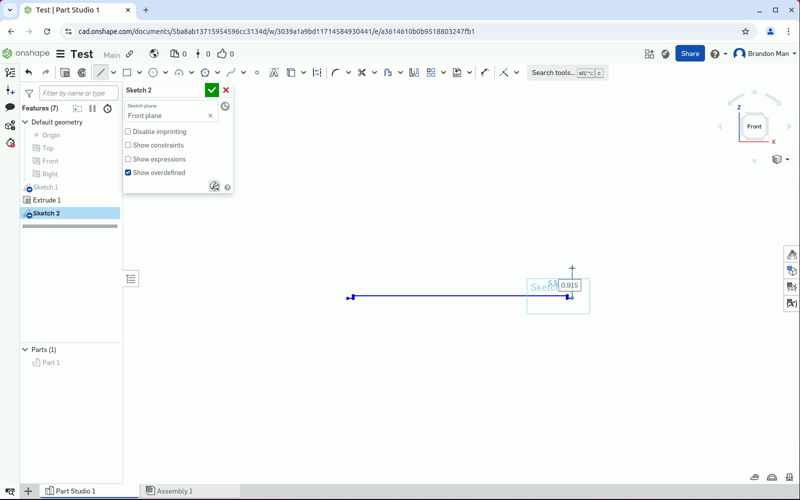
click(572, 267)
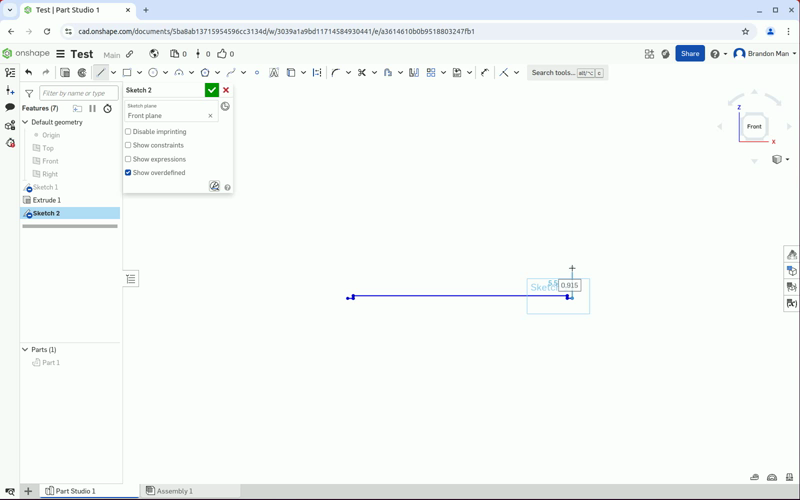
key_up(shift)
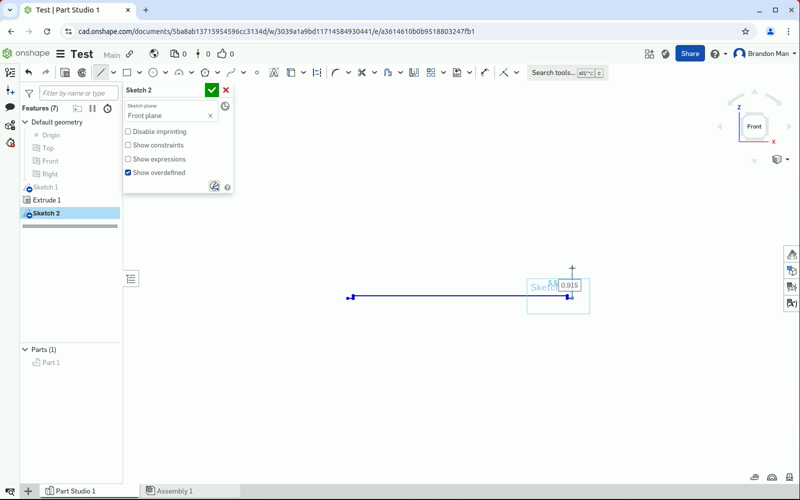
key_down(shift)
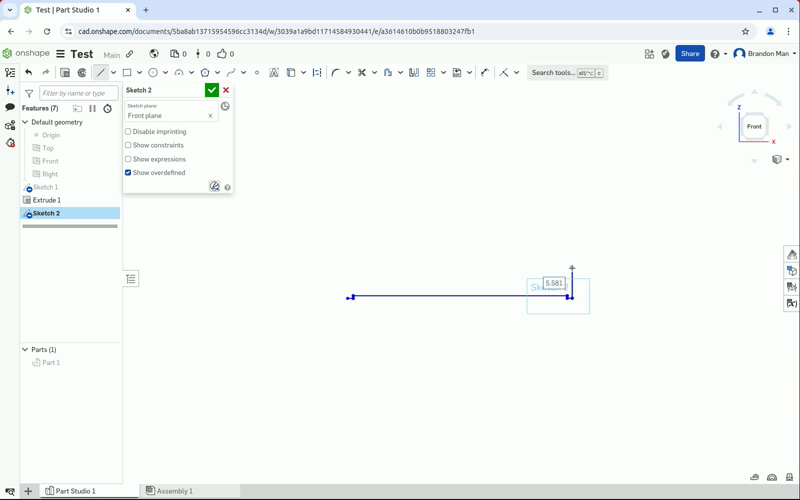
mouse_move(348, 267)
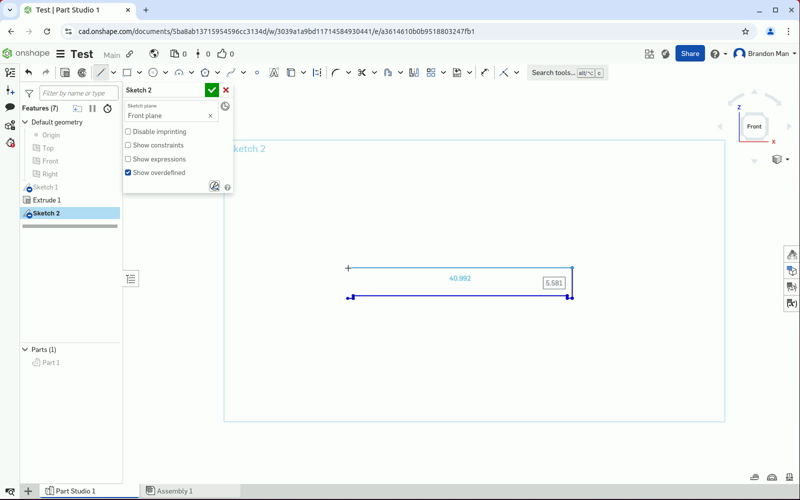
click(348, 267)
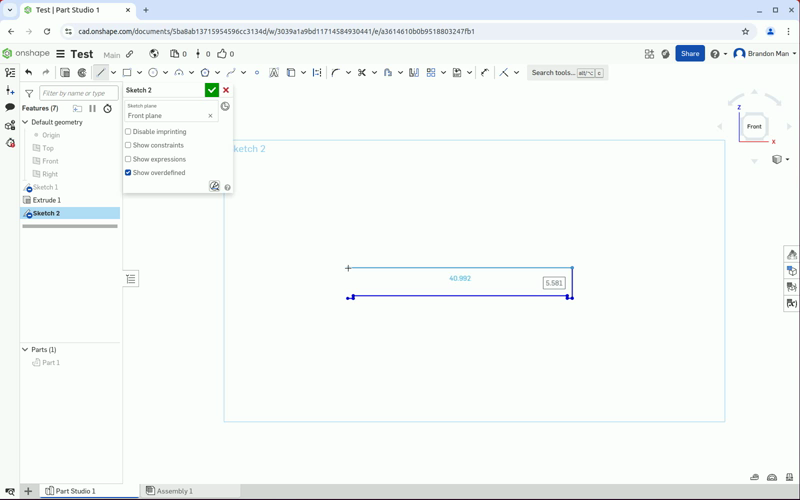
key_up(shift)
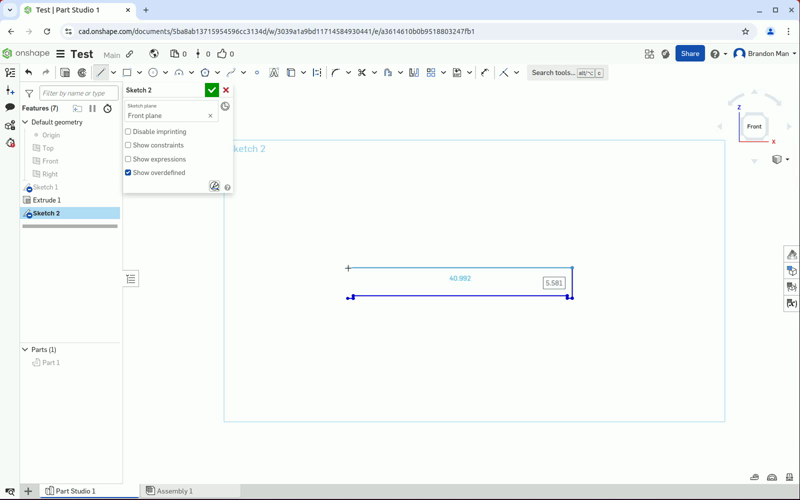
mouse_move(378, 267)
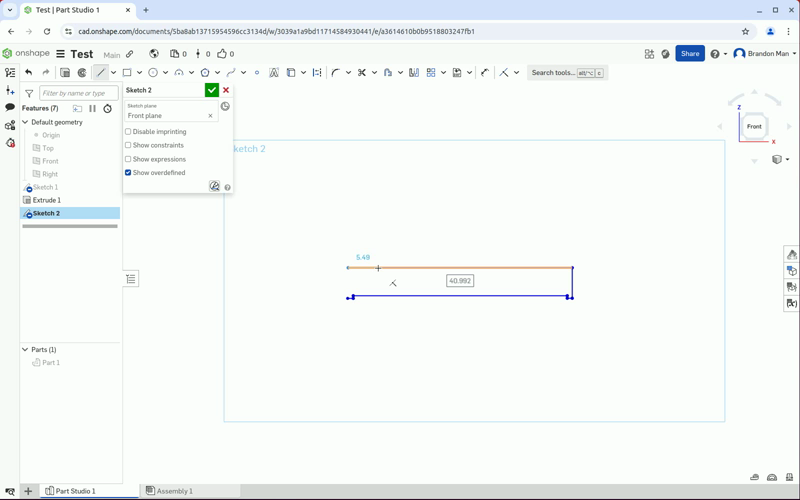
key_down(shift)
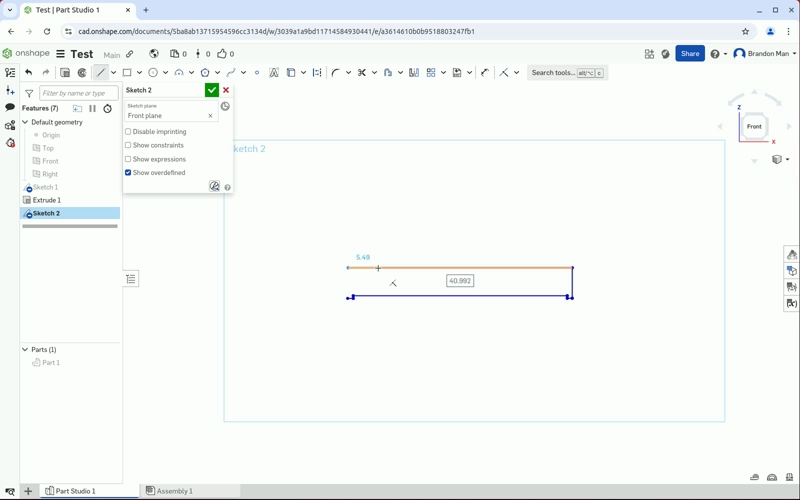
mouse_move(348, 298)
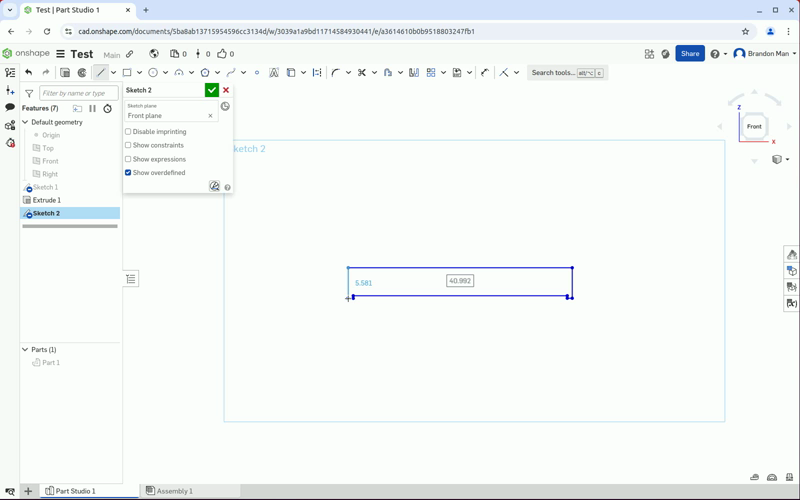
key_up(shift)
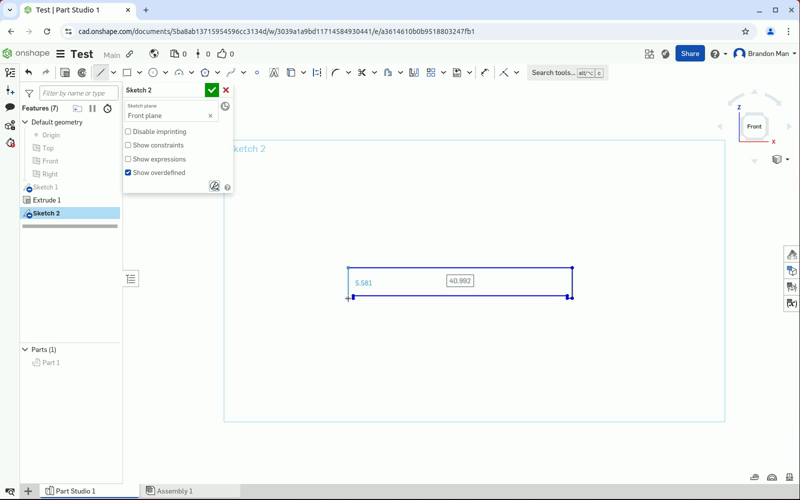
click(348, 298)
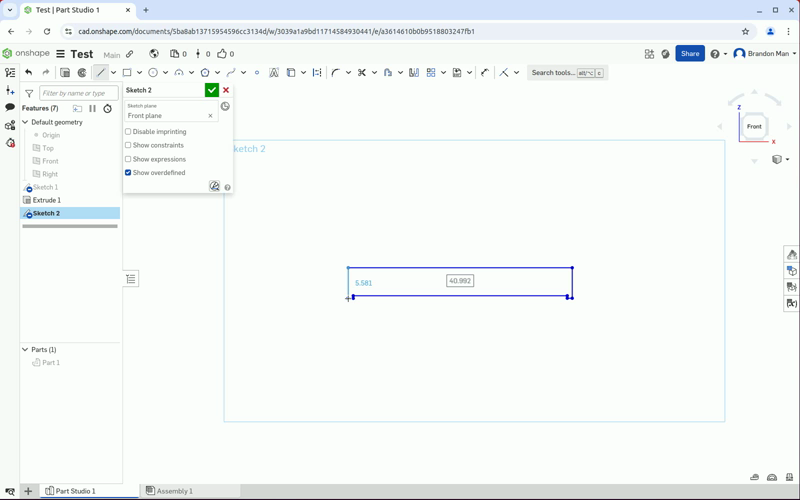
key(esc)
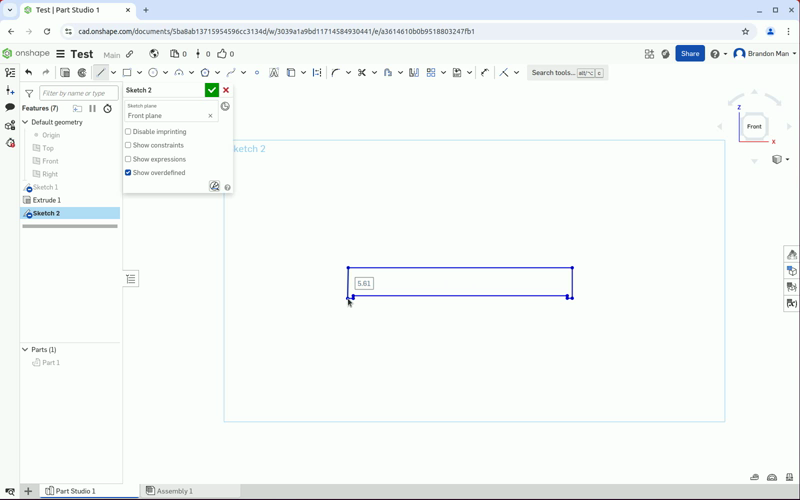
mouse_move(545, 275)
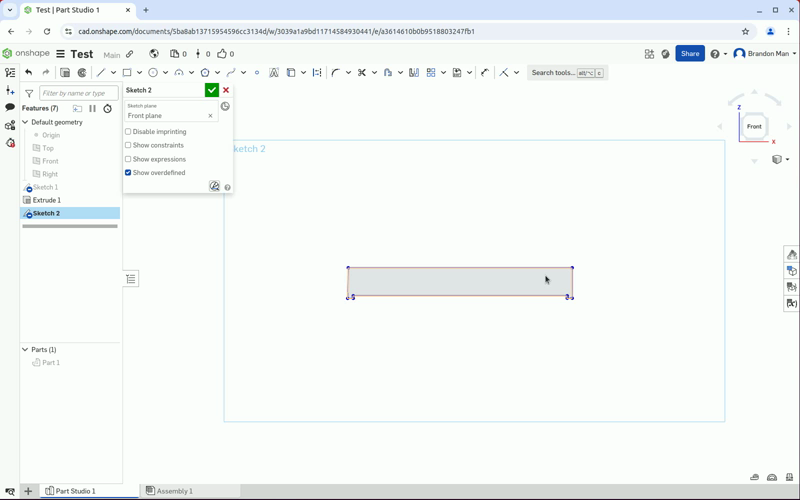
click(545, 275)
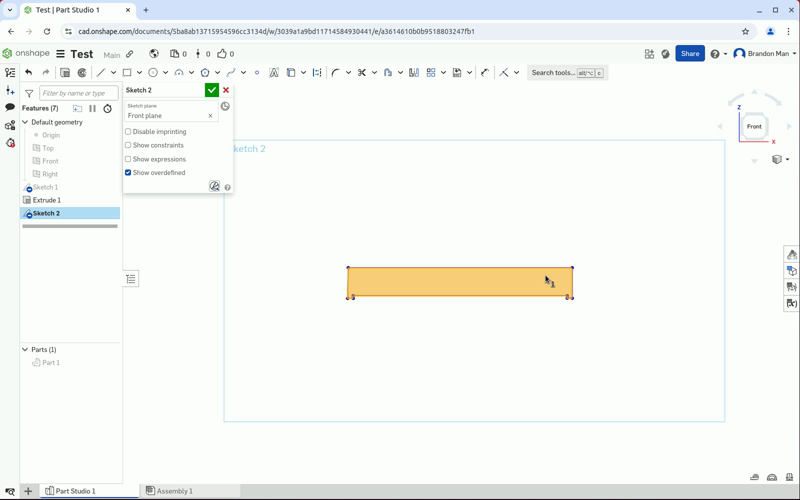
mouse_move(73, 352)
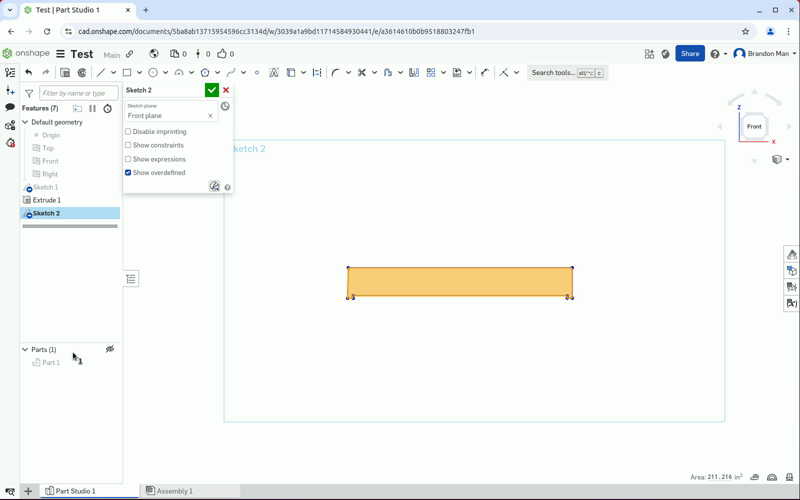
key(shift+y)
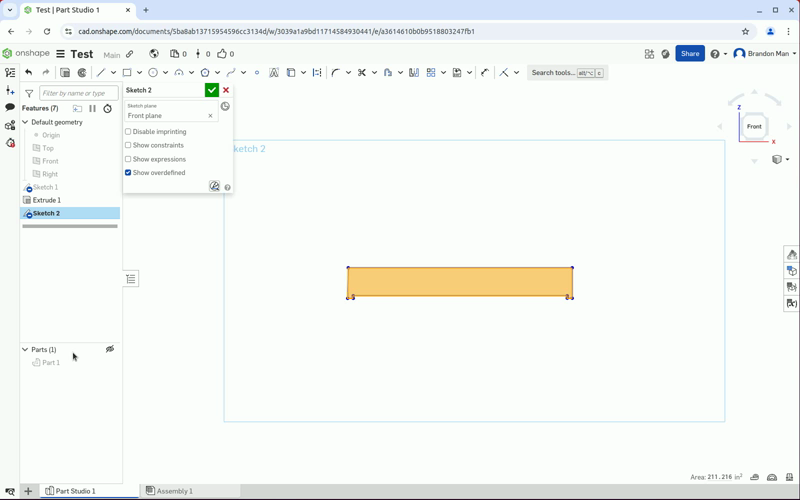
key(shift+e)
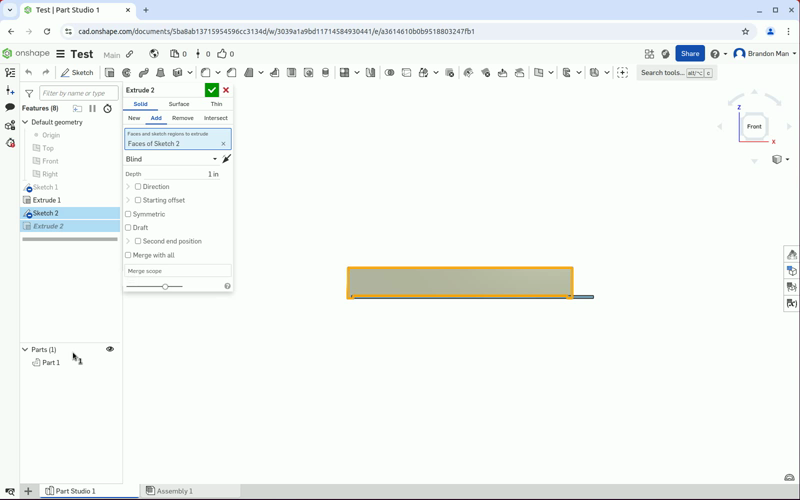
mouse_move(143, 106)
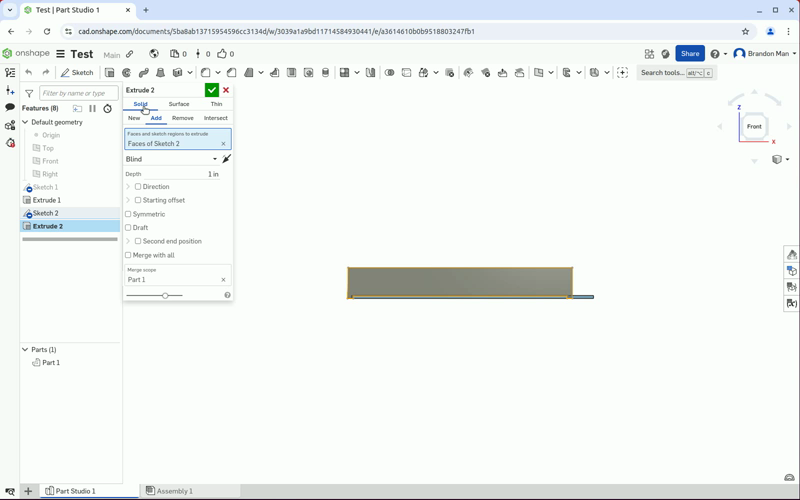
click(143, 106)
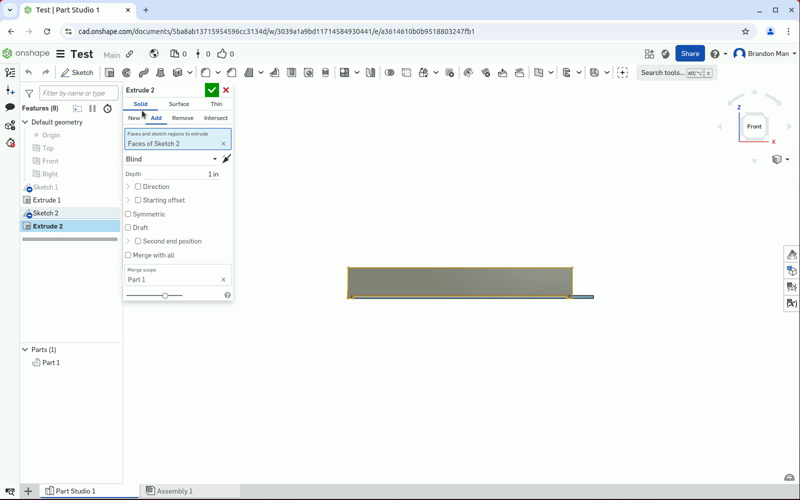
mouse_move(137, 120)
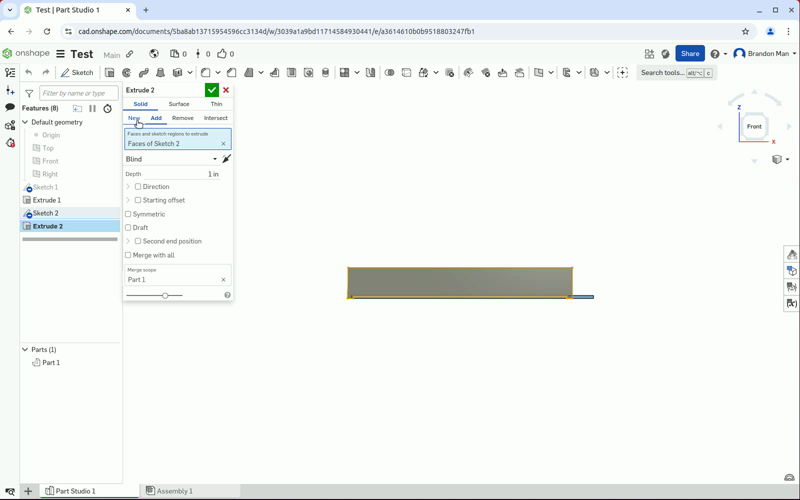
click(137, 120)
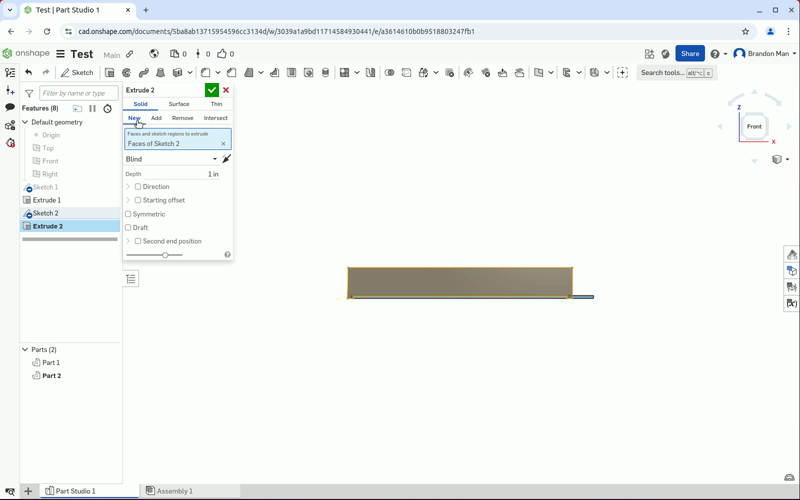
key(tab, 4)
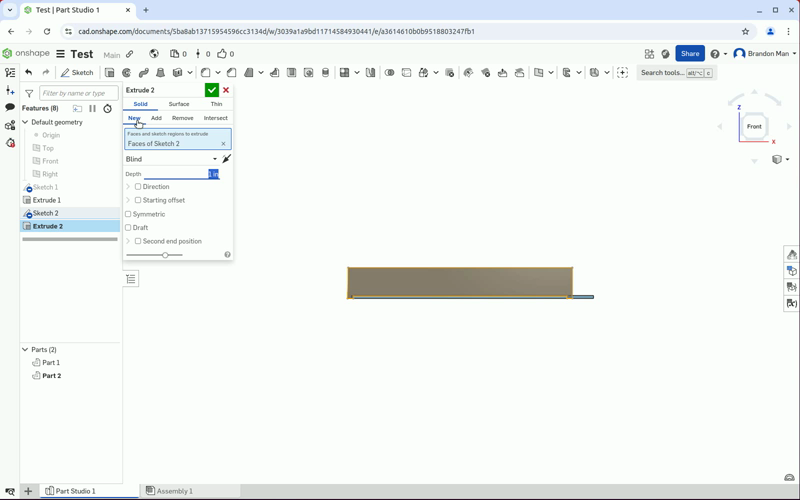
text(33.218)
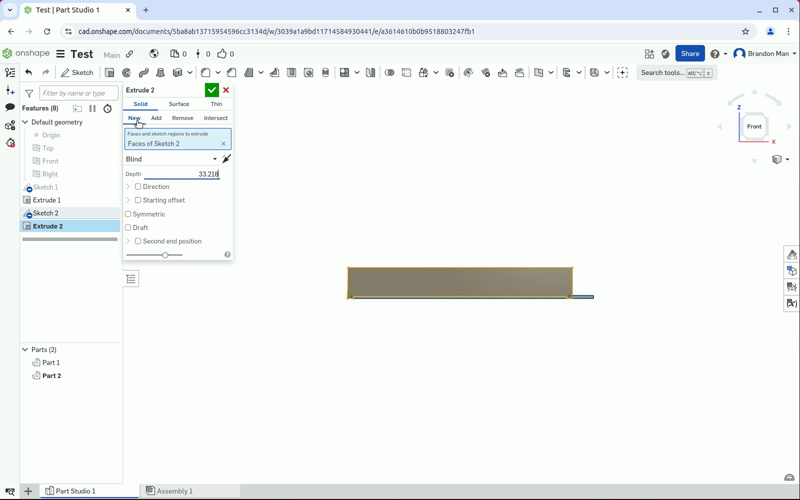
key(tab, 3)
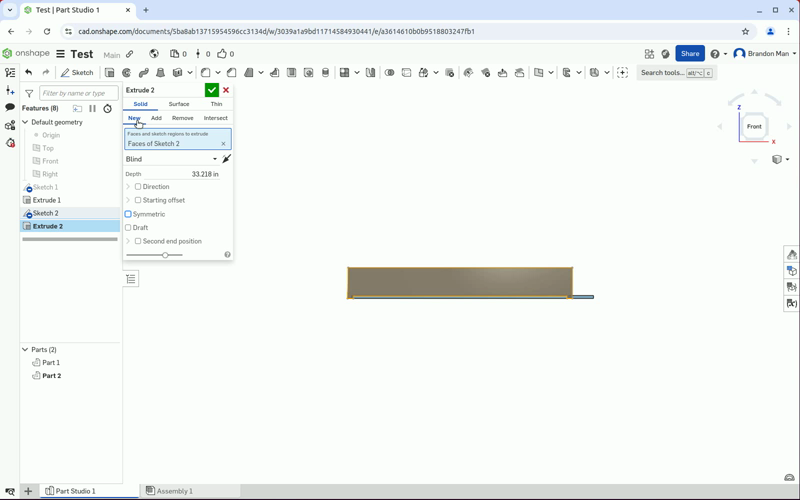
key(space)
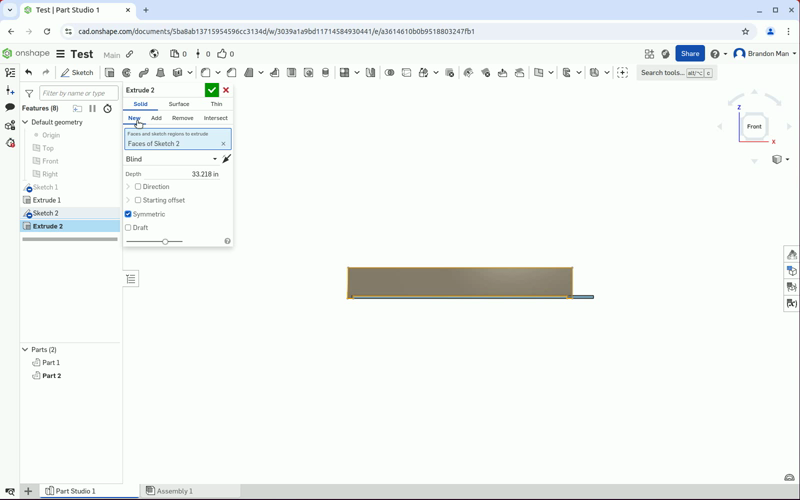
key(enter)
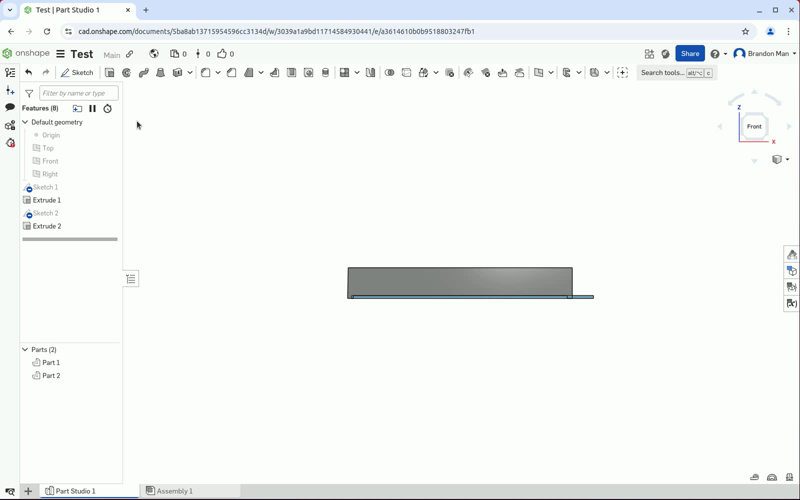
key(shift+h)
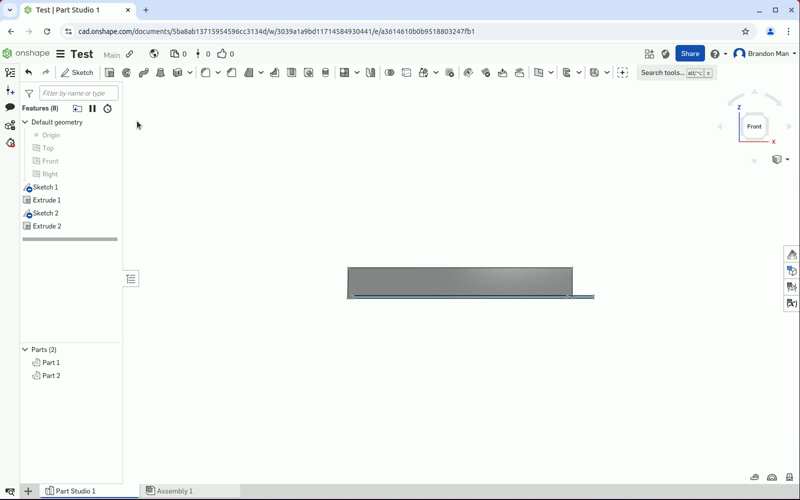
key(shift+h)
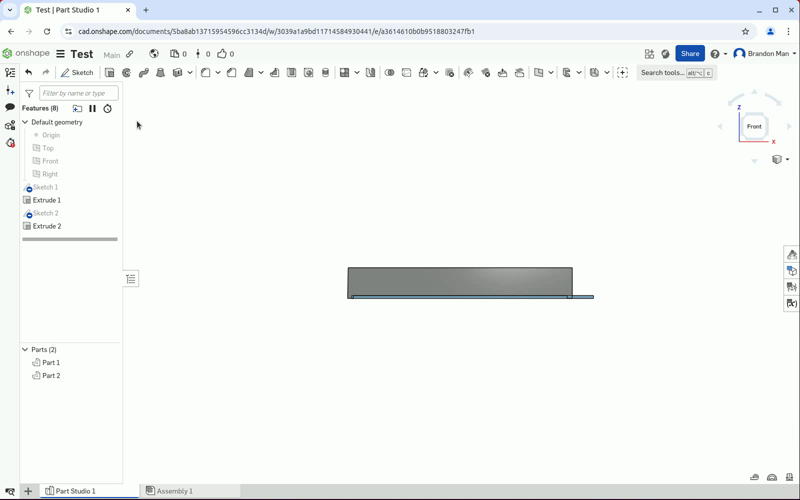
mouse_move(73, 189)
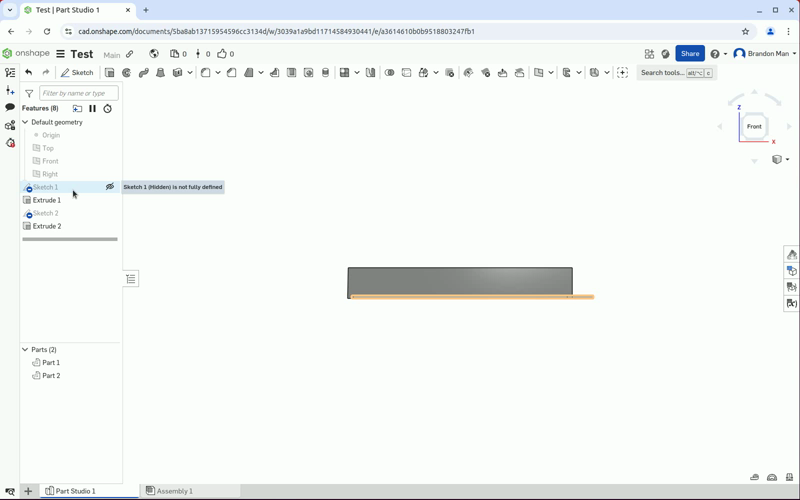
click(73, 189)
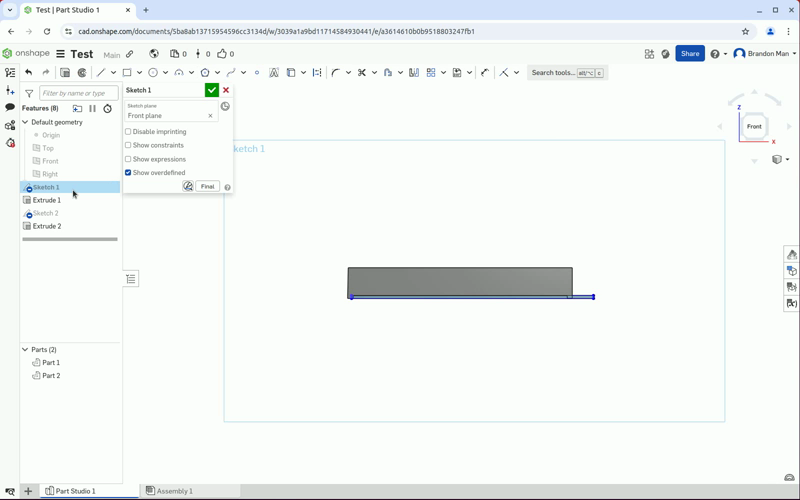
mouse_move(229, 92)
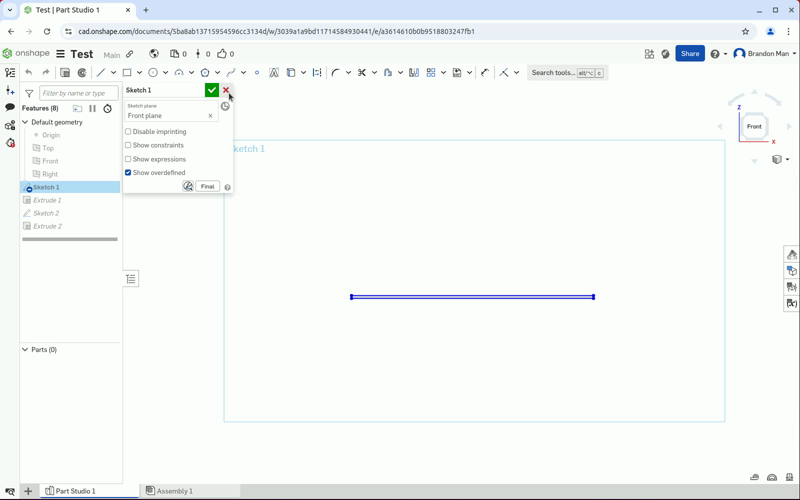
click(229, 92)
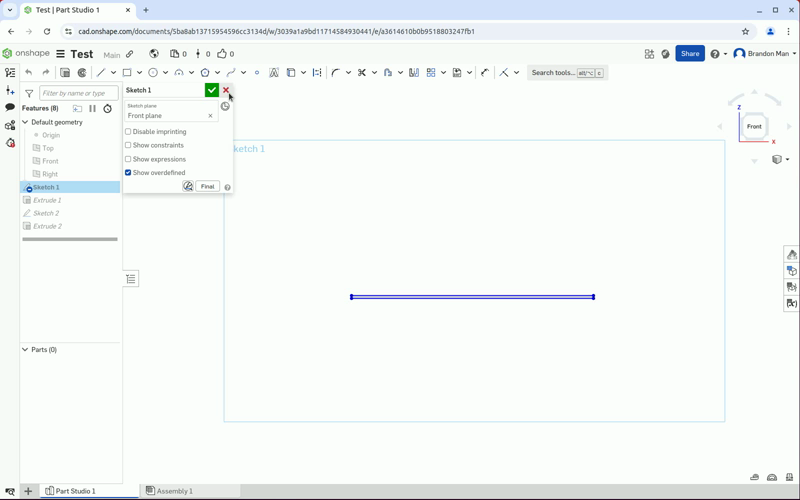
key(shift+s)
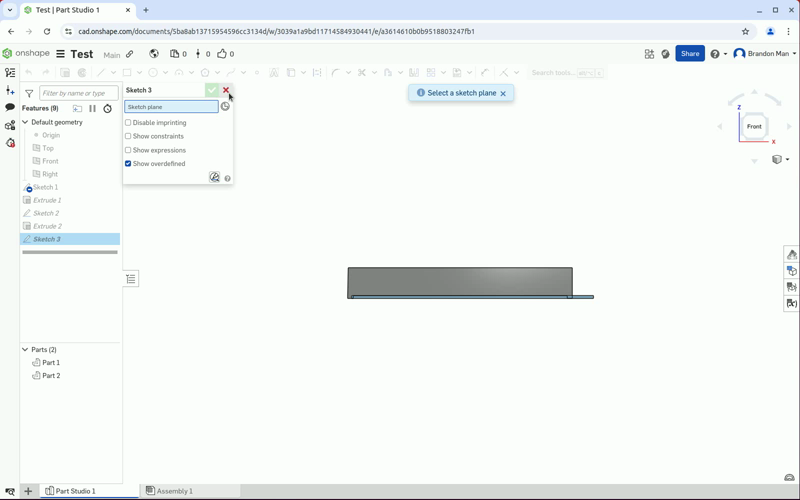
mouse_move(73, 163)
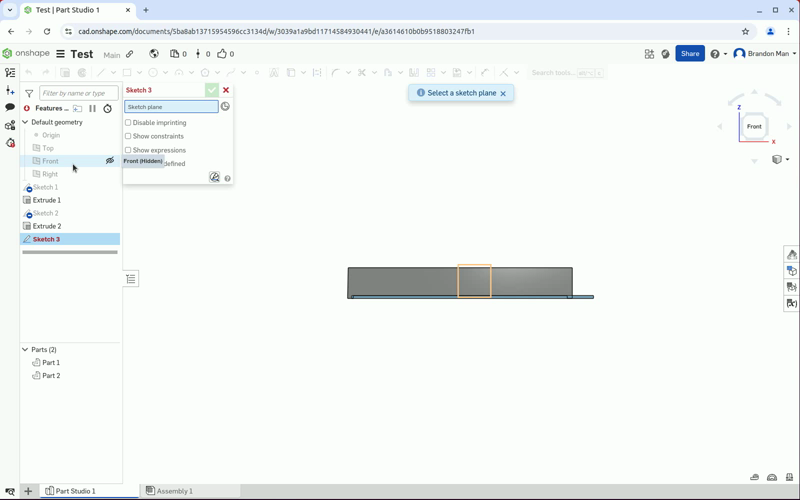
click(73, 163)
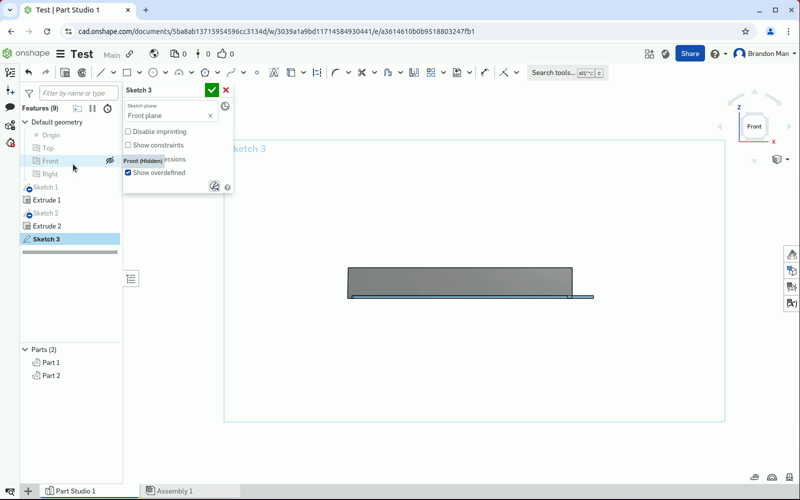
mouse_move(73, 352)
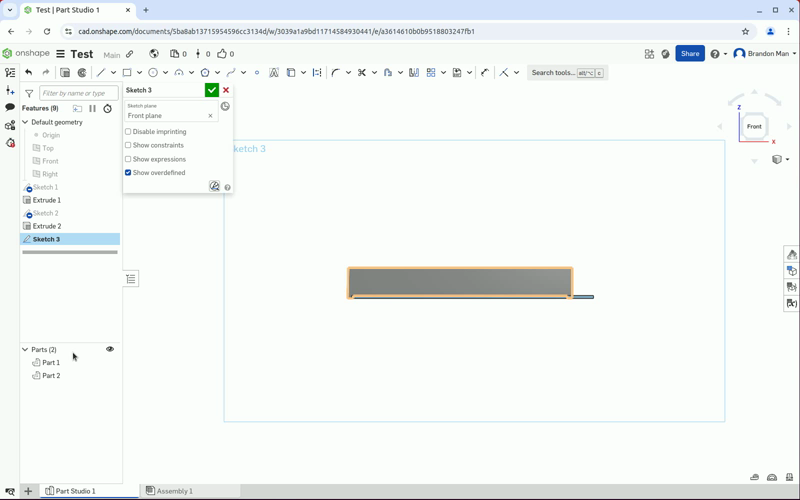
key(y)
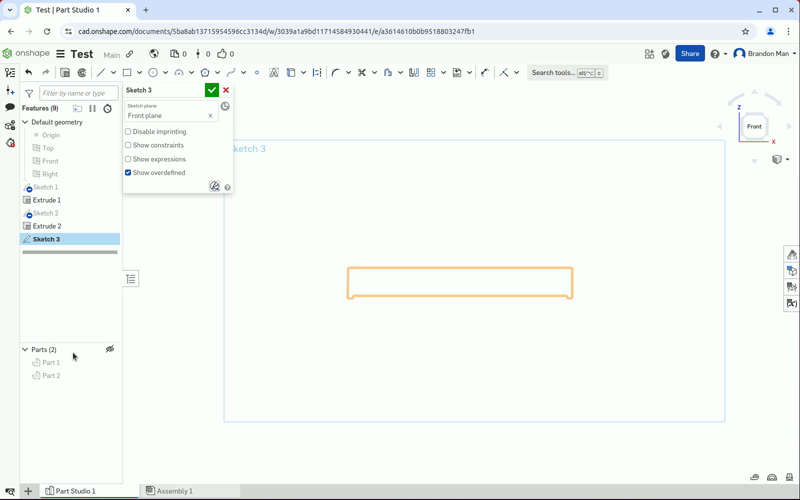
key(l)
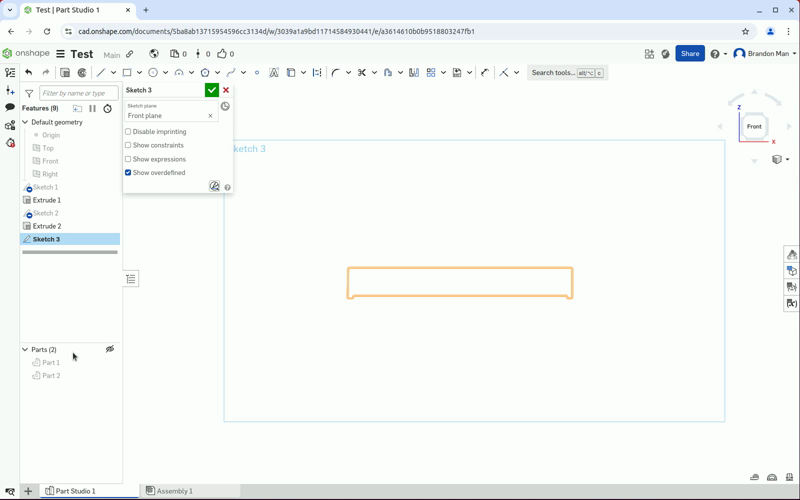
key_down(shift)
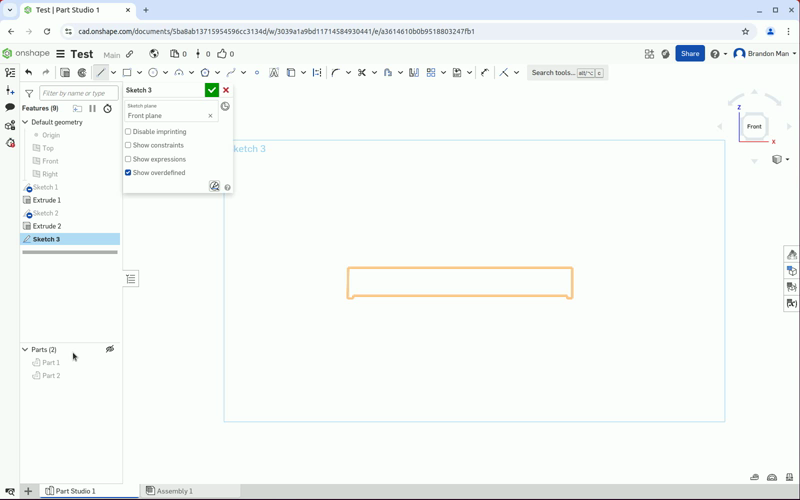
mouse_move(351, 301)
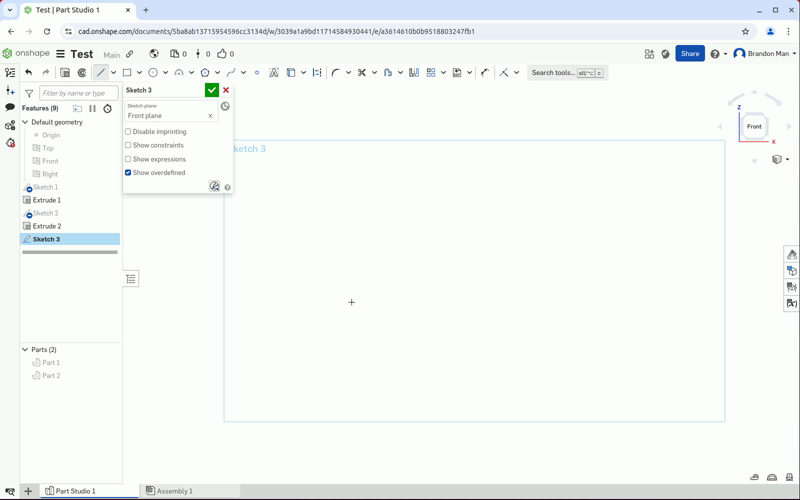
click(351, 301)
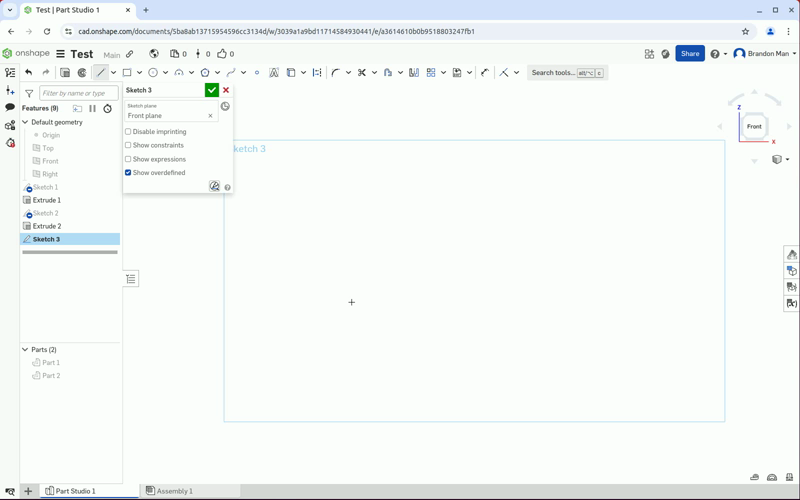
key_up(shift)
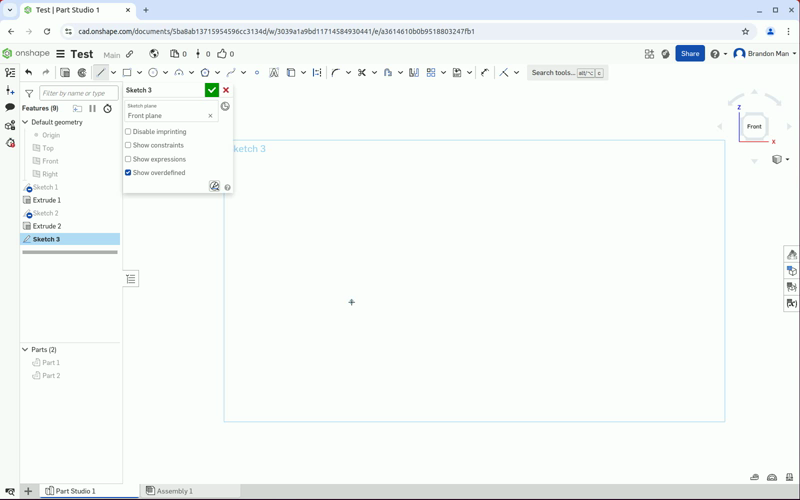
key_down(shift)
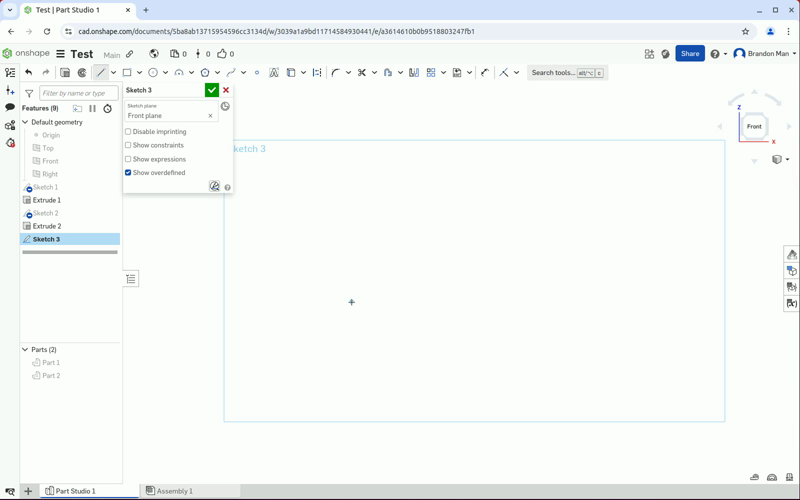
mouse_move(567, 301)
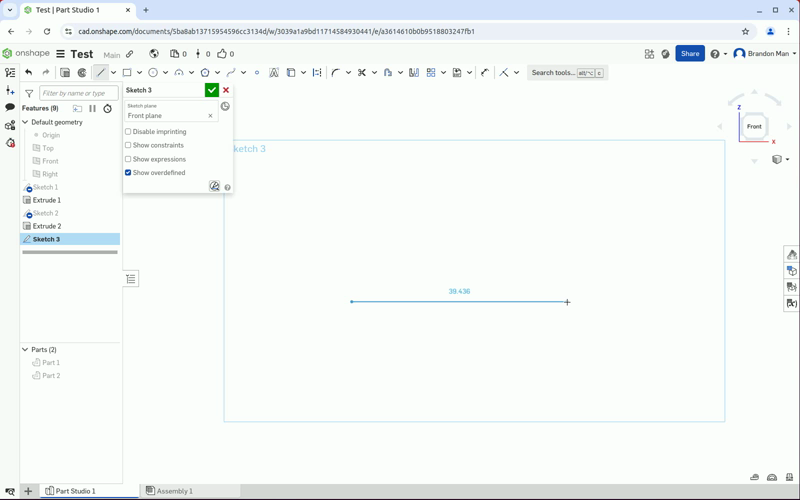
click(567, 301)
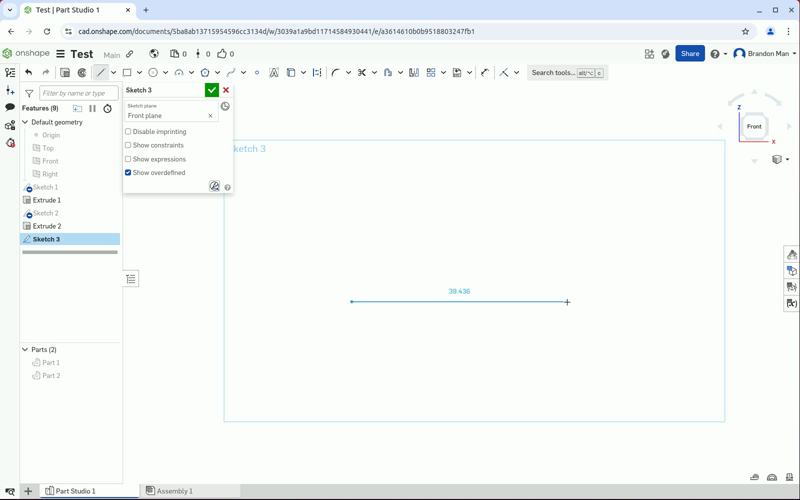
key_up(shift)
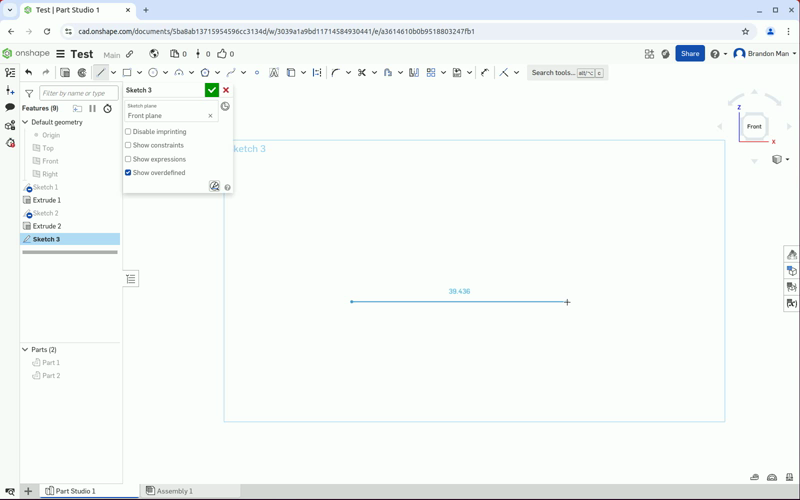
key_down(shift)
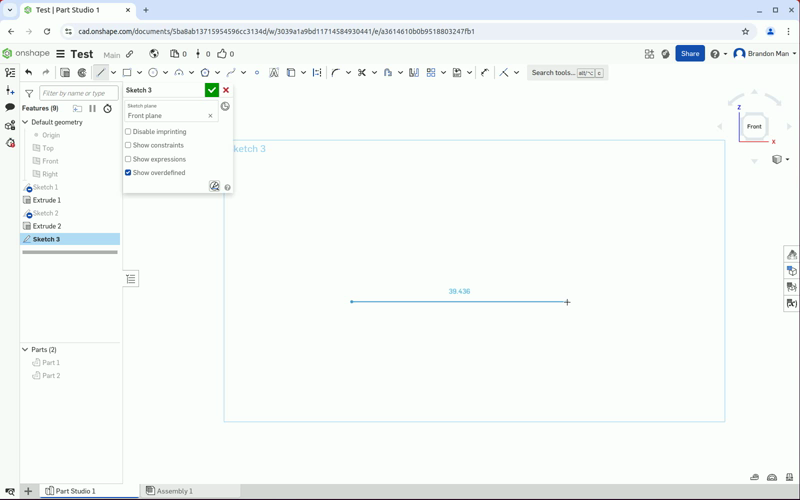
mouse_move(589, 301)
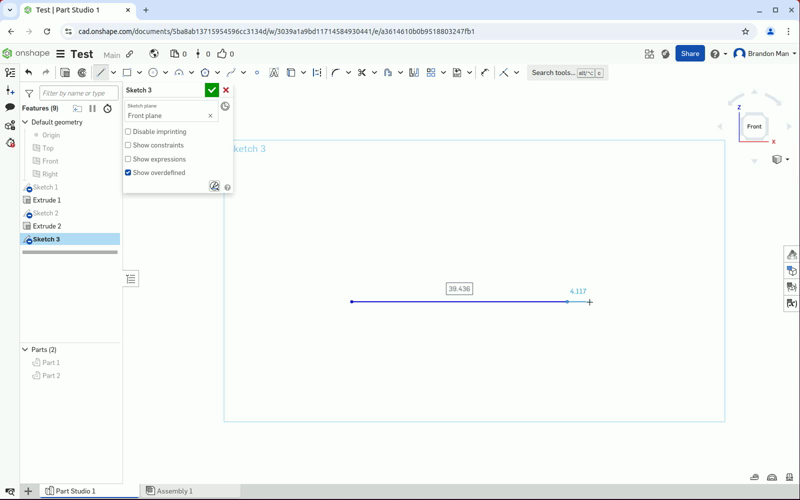
mouse_move(567, 299)
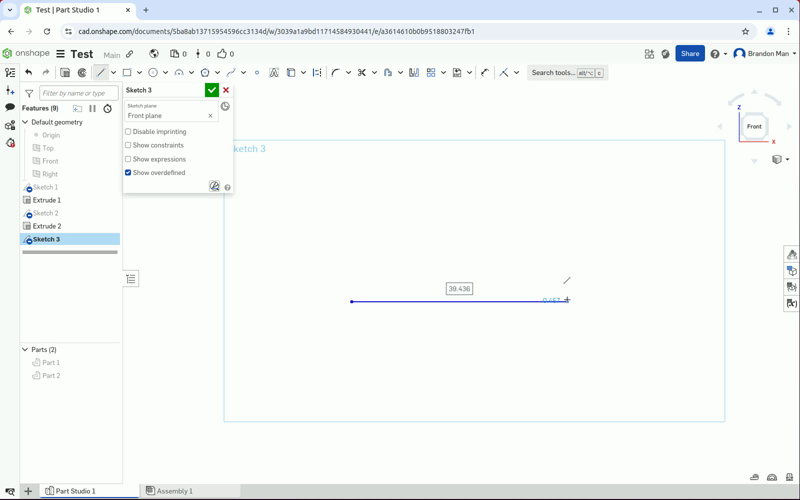
scroll(6)
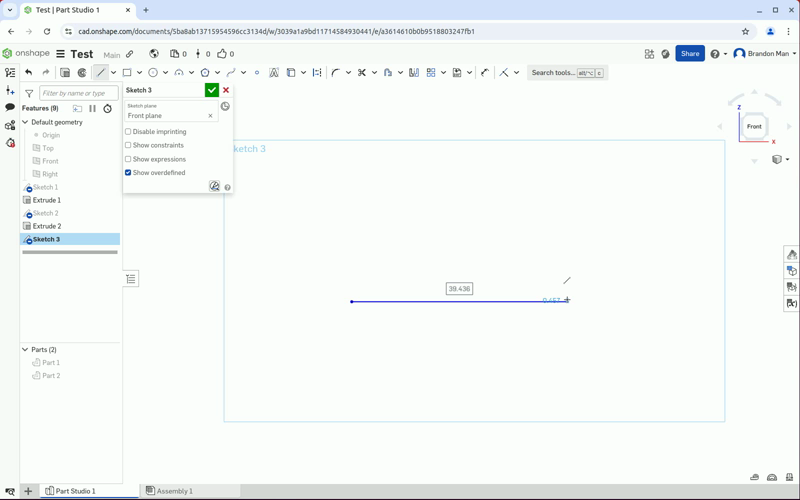
scroll(6)
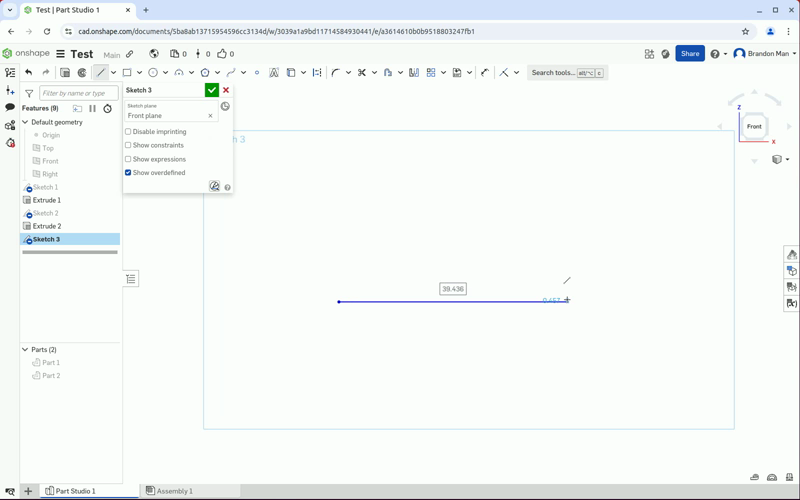
scroll(6)
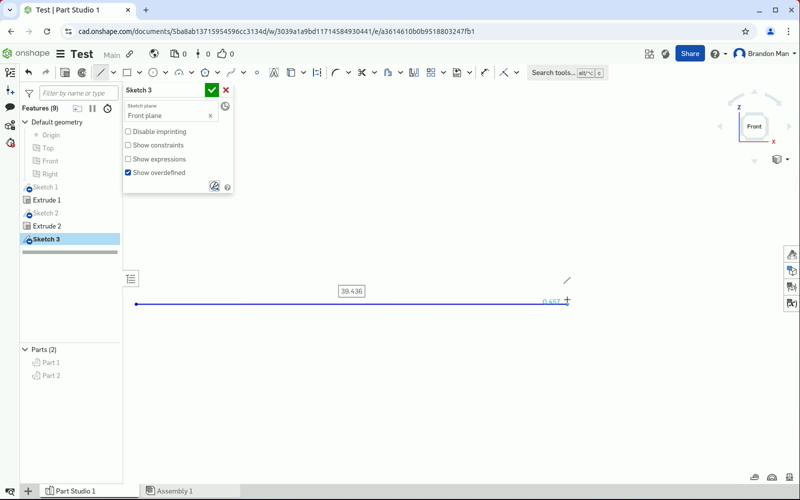
scroll(6)
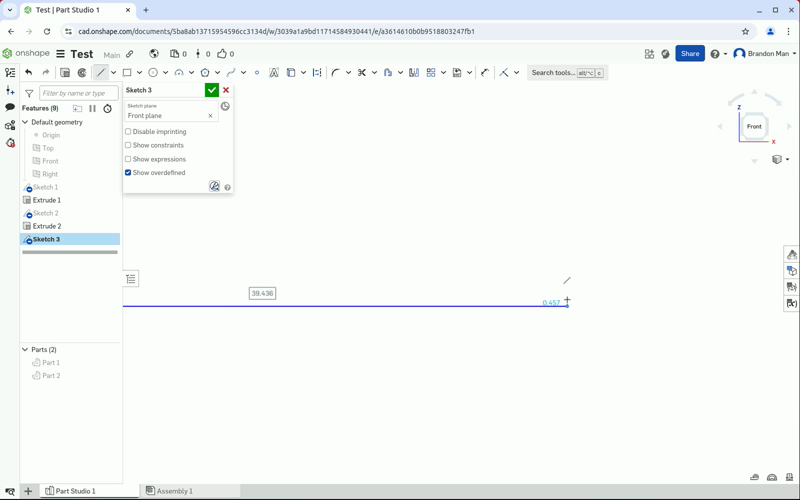
scroll(6)
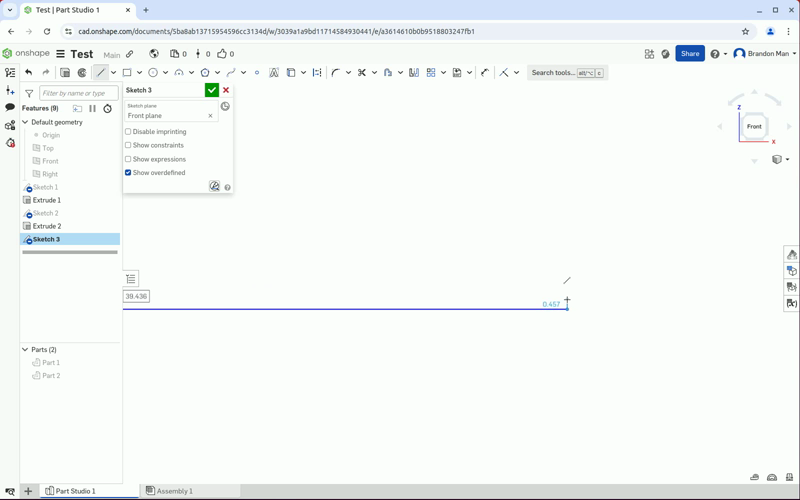
scroll(6)
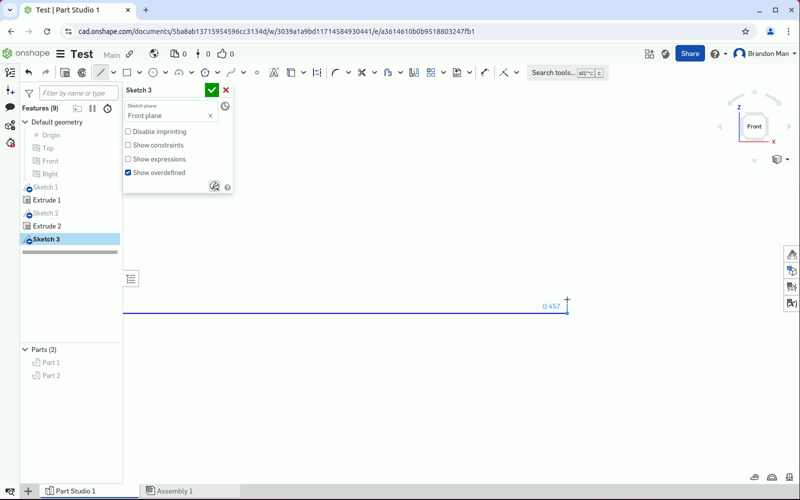
scroll(6)
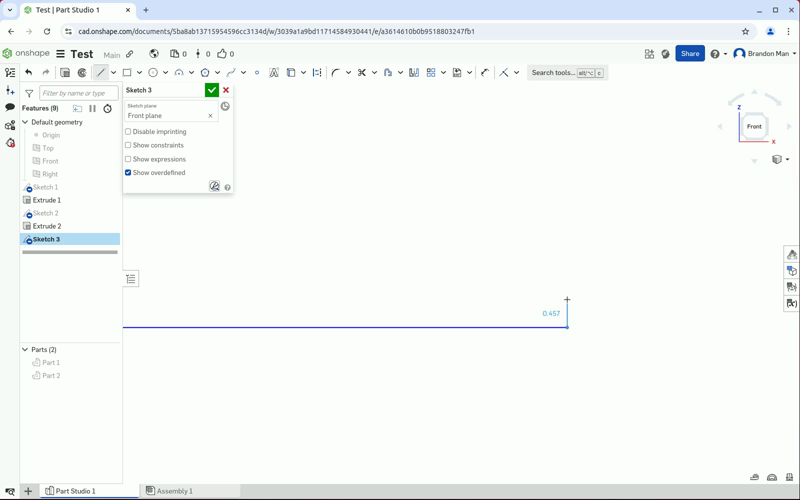
click(567, 299)
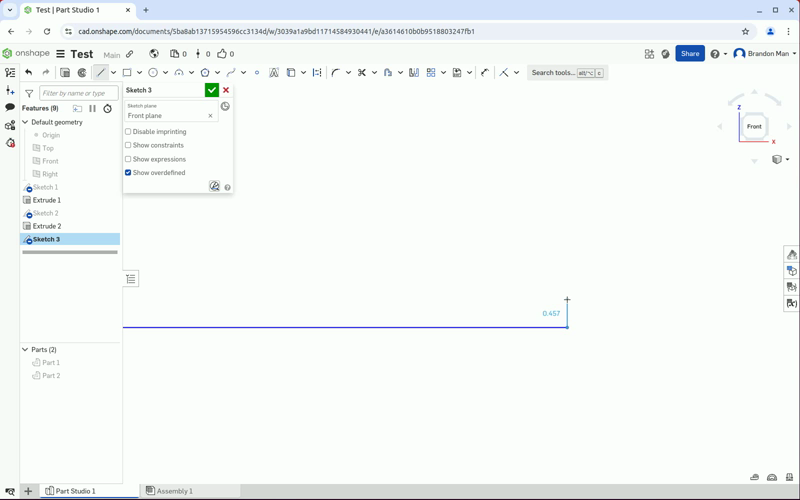
scroll(-6)
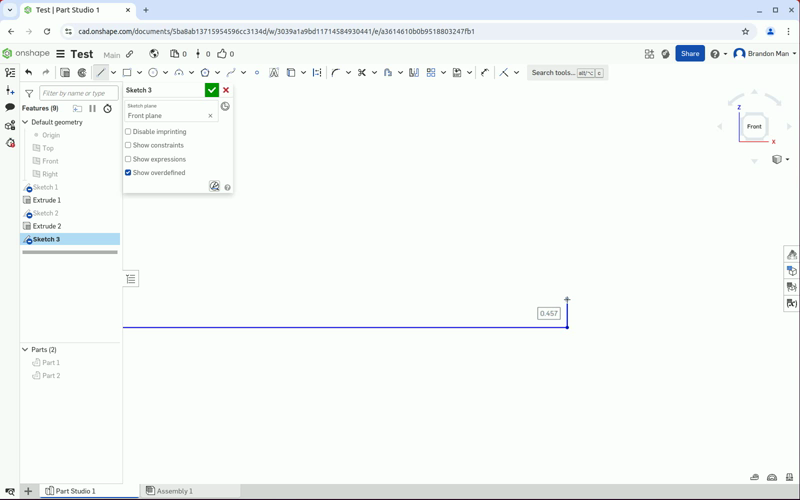
scroll(-6)
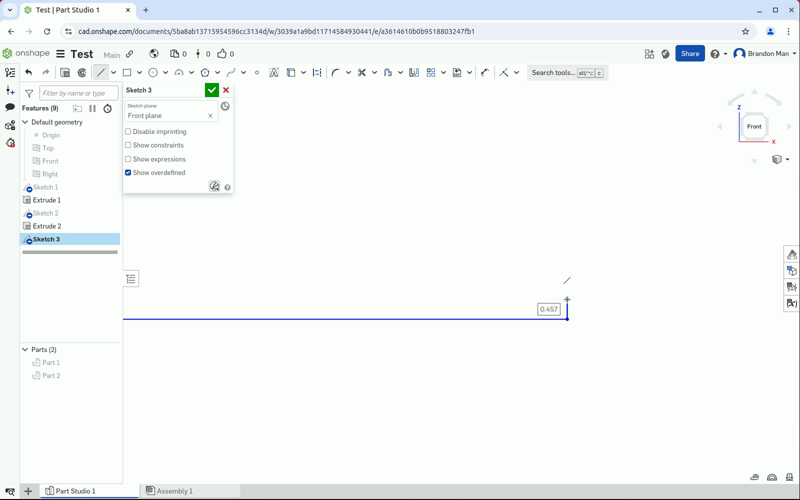
scroll(-6)
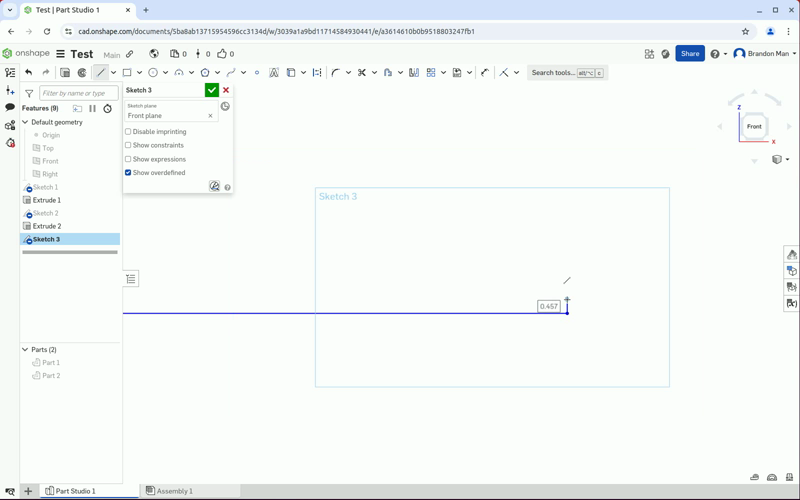
scroll(-6)
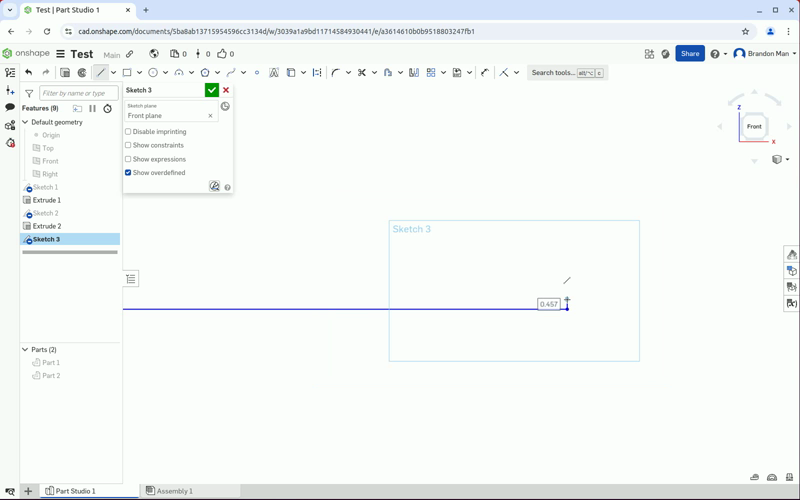
scroll(-6)
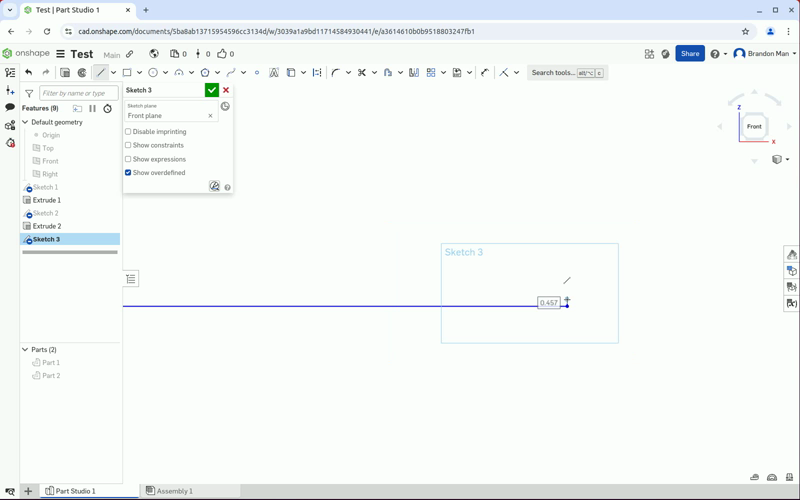
scroll(-6)
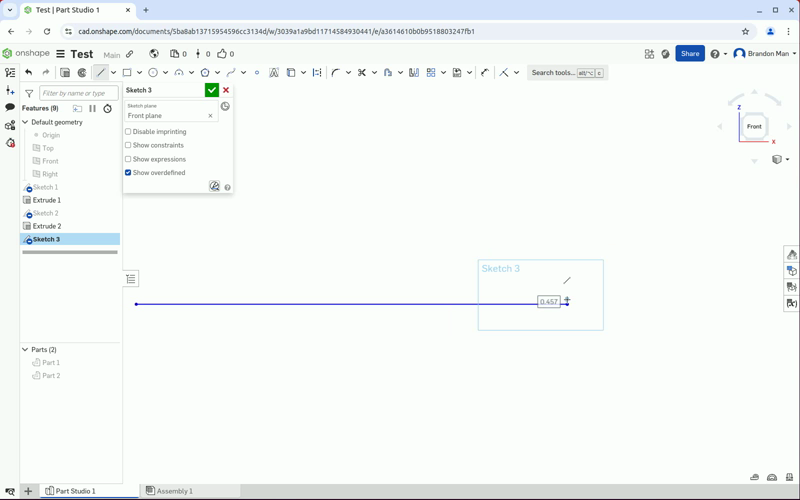
scroll(-6)
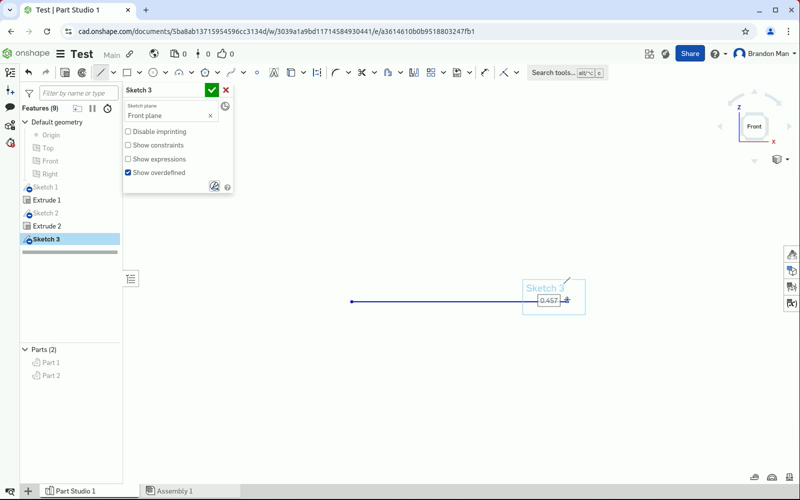
key_up(shift)
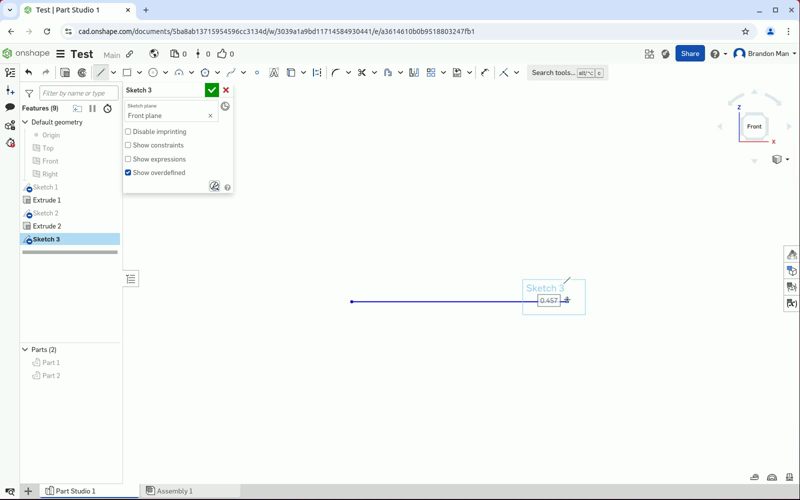
key_down(shift)
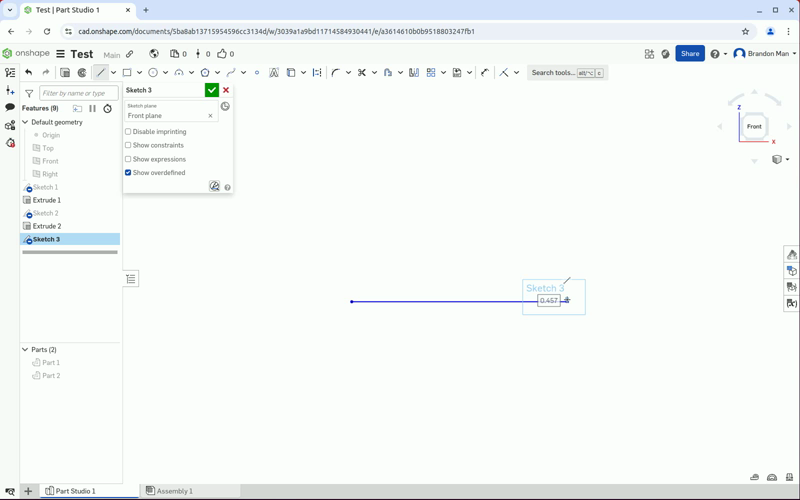
mouse_move(351, 299)
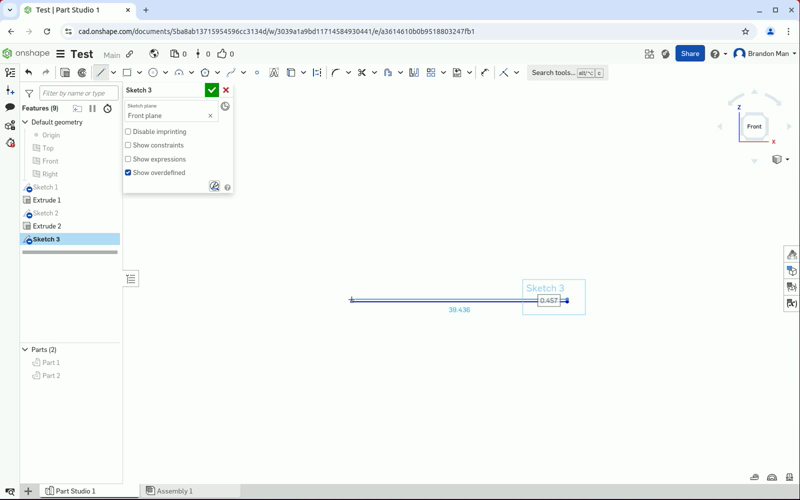
scroll(6)
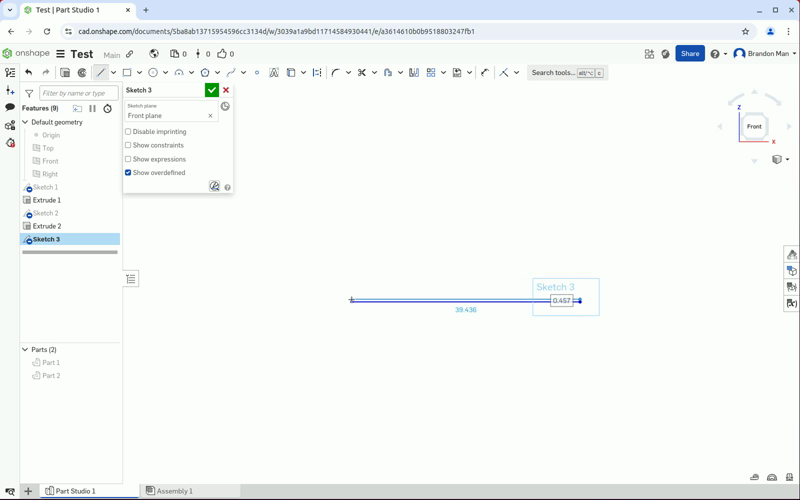
scroll(6)
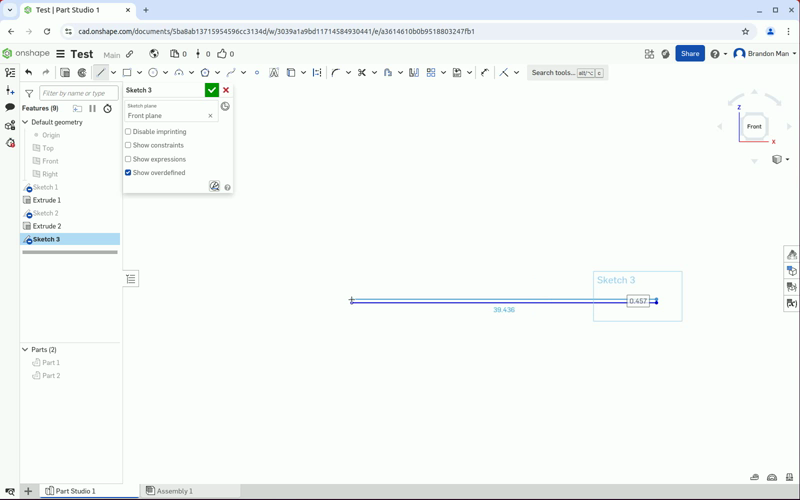
scroll(6)
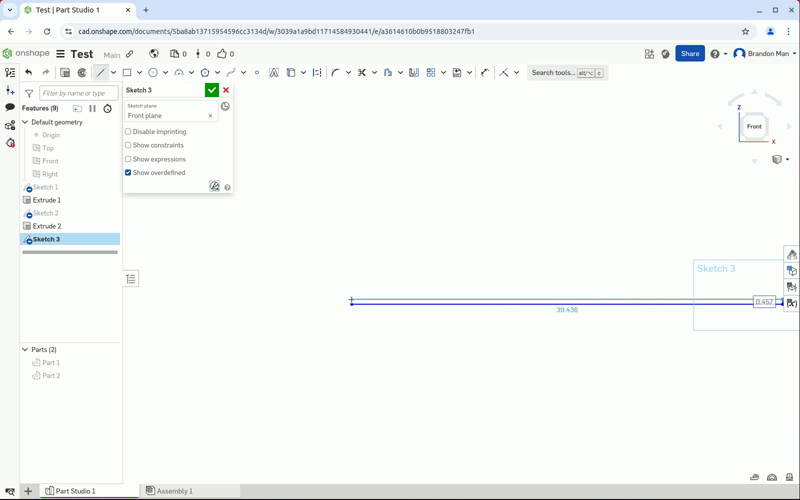
scroll(6)
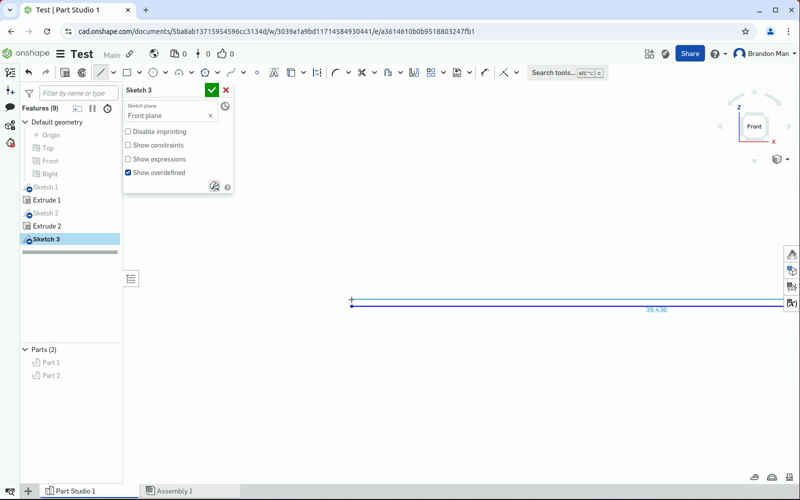
scroll(6)
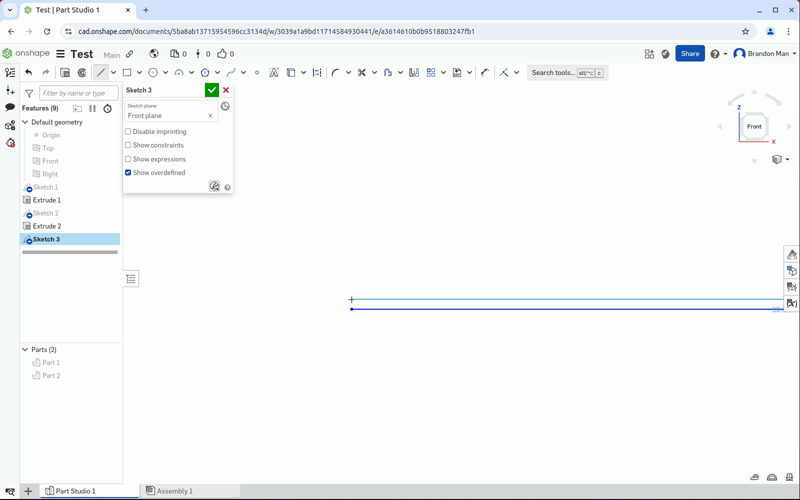
scroll(6)
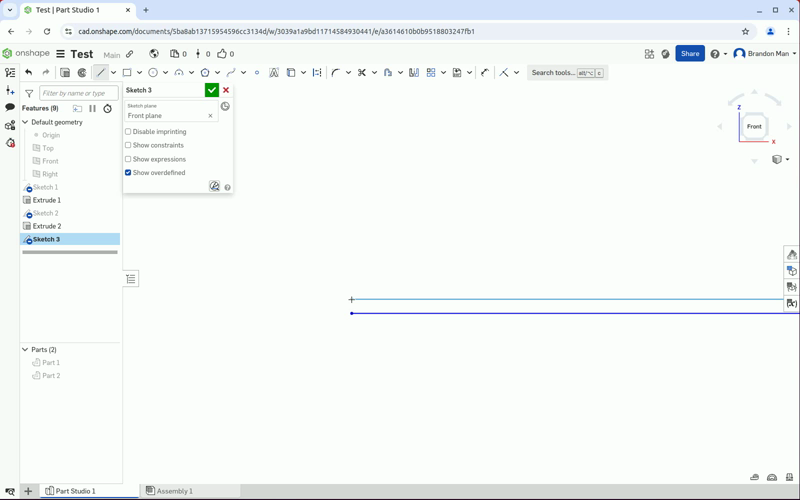
scroll(6)
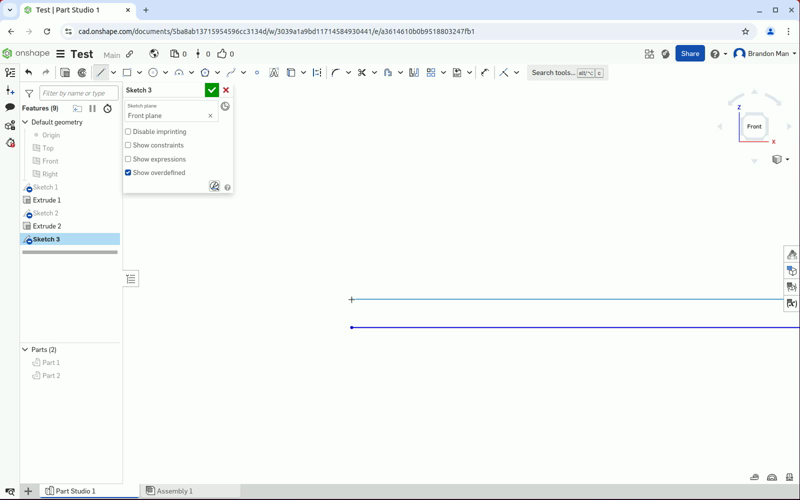
click(351, 299)
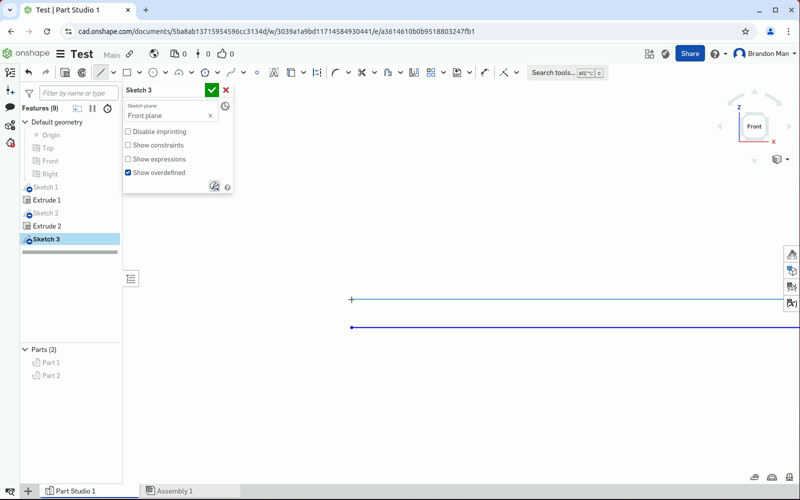
scroll(-6)
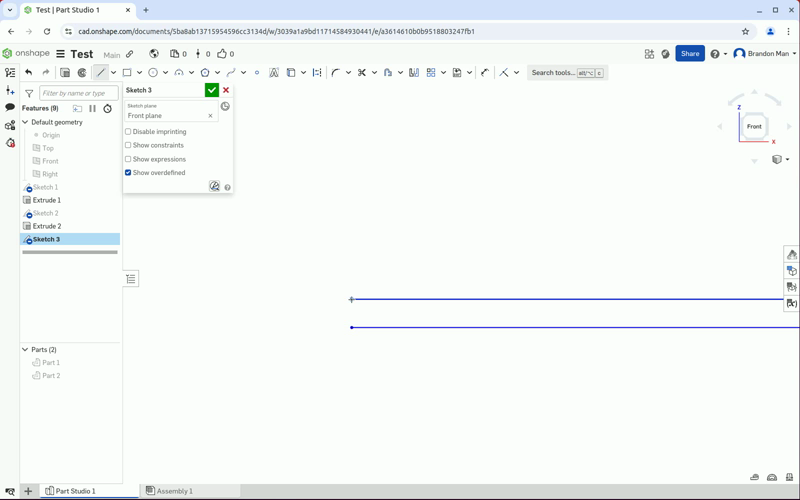
scroll(-6)
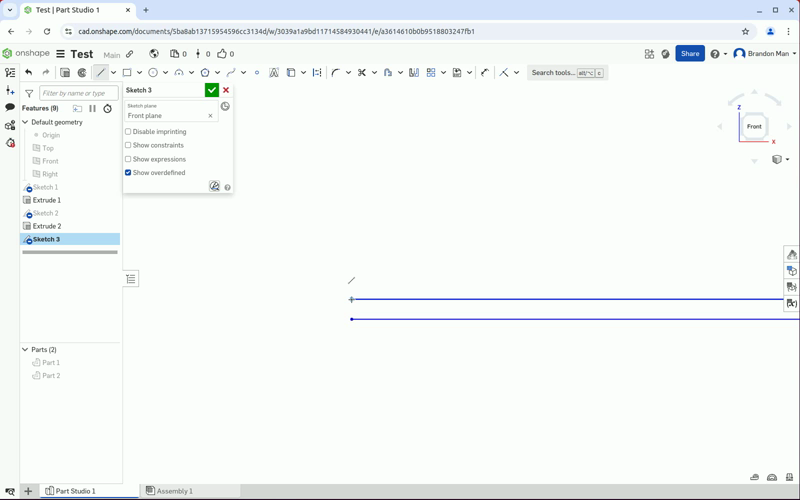
scroll(-6)
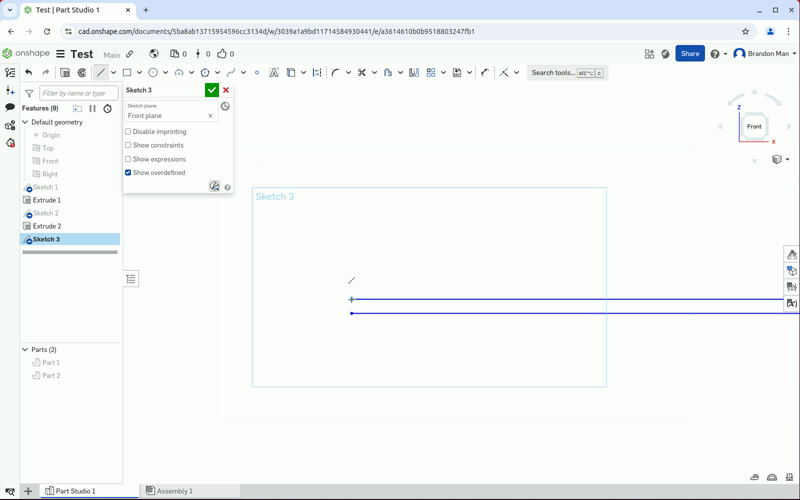
scroll(-6)
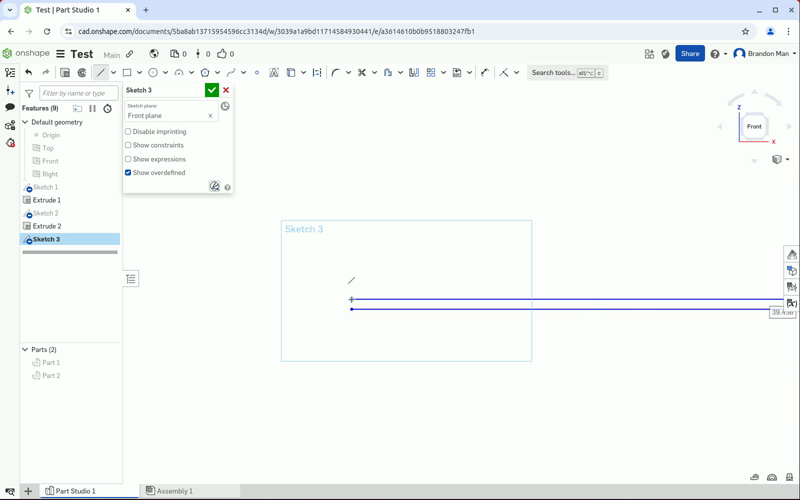
scroll(-6)
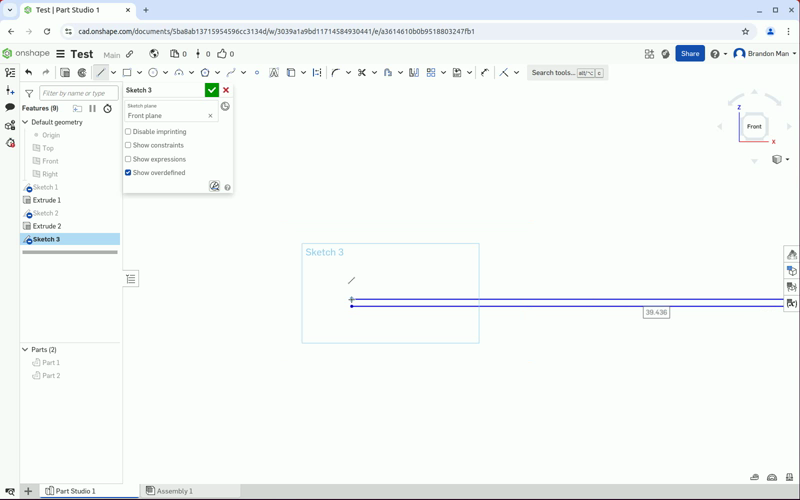
scroll(-6)
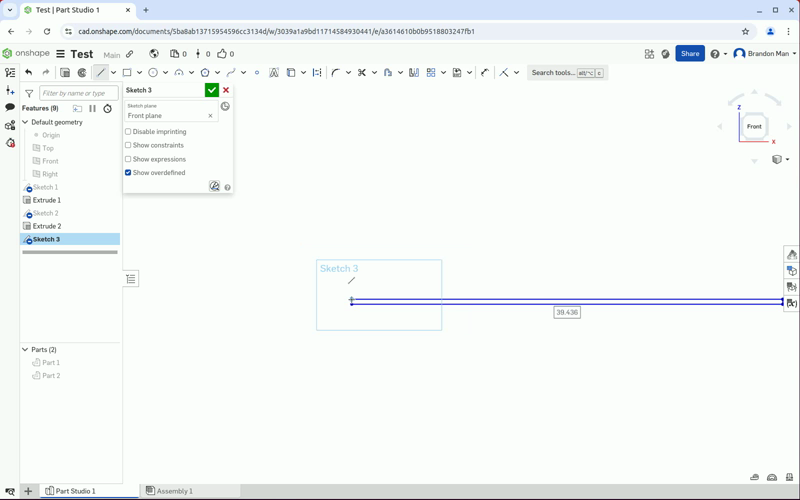
scroll(-6)
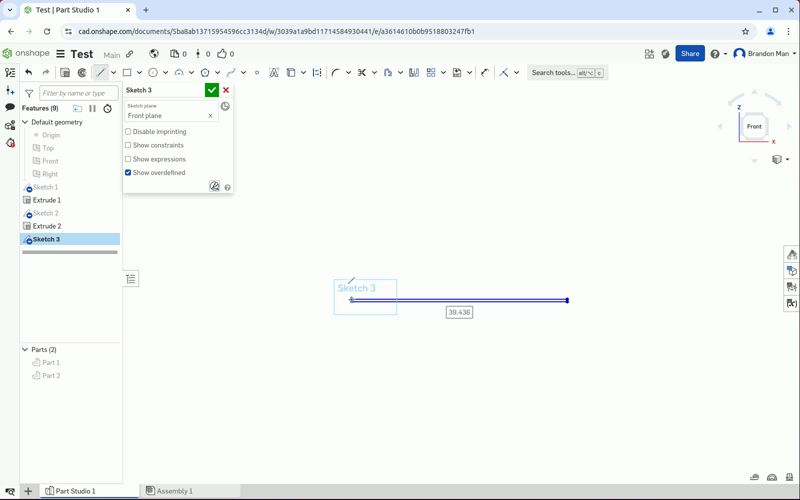
key_up(shift)
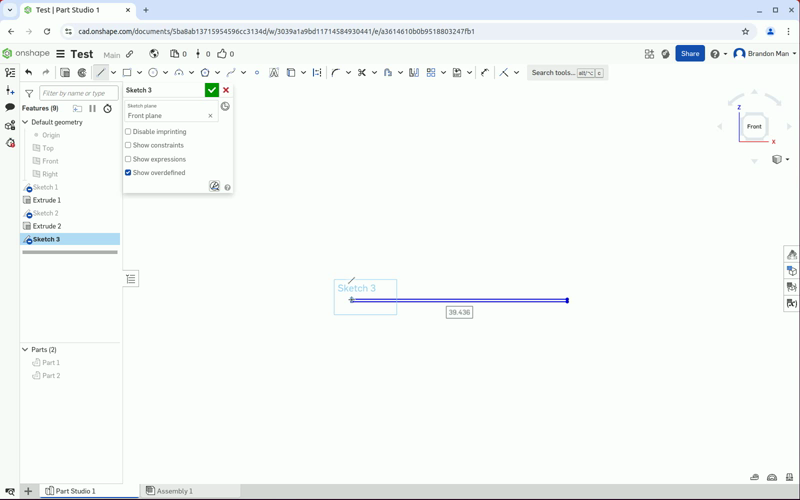
mouse_move(381, 299)
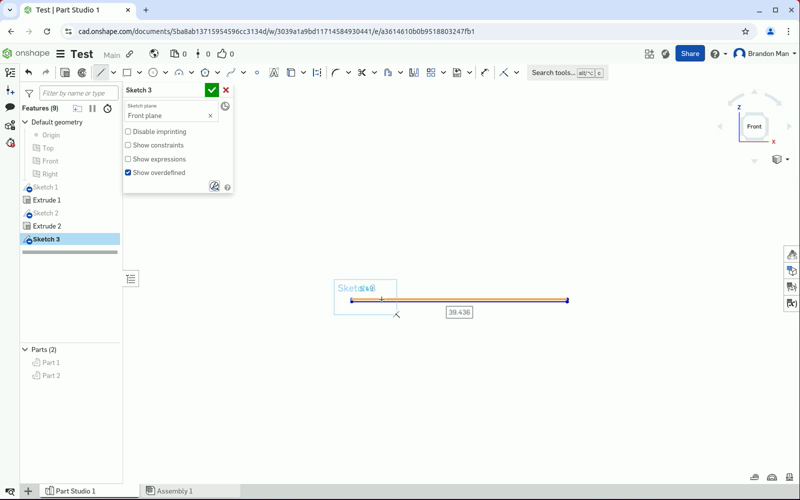
key_down(shift)
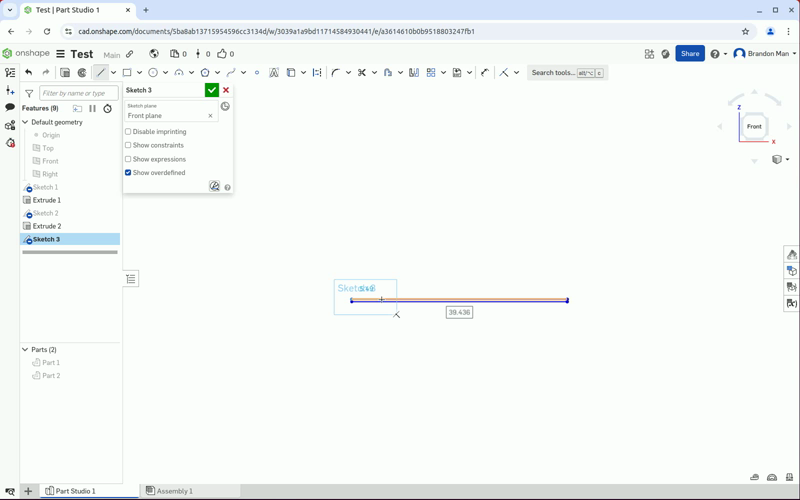
mouse_move(351, 301)
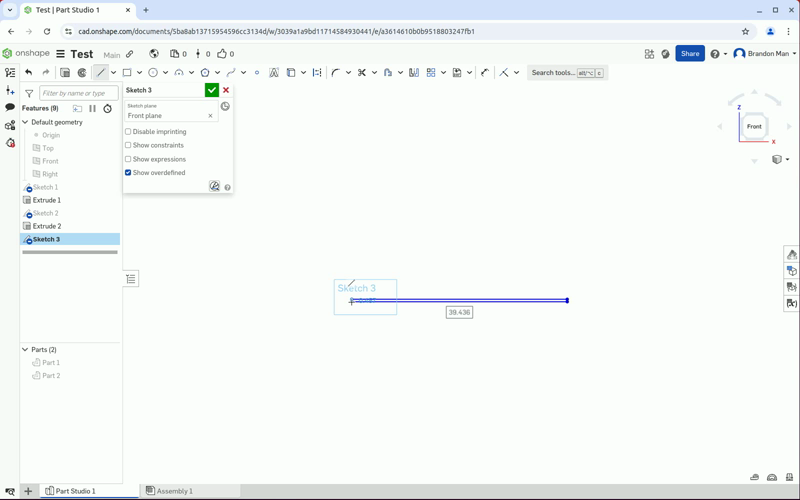
scroll(6)
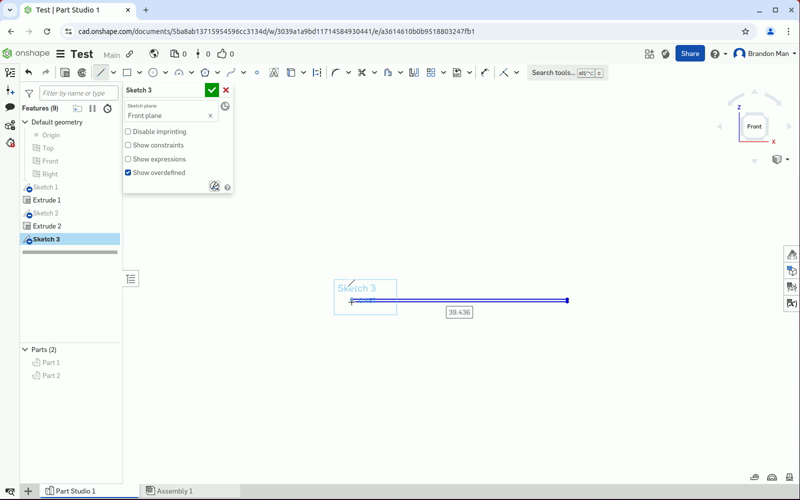
scroll(6)
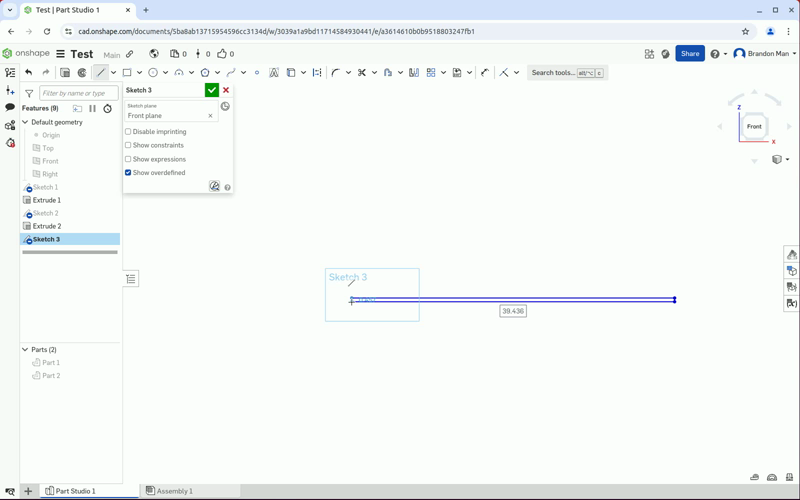
scroll(6)
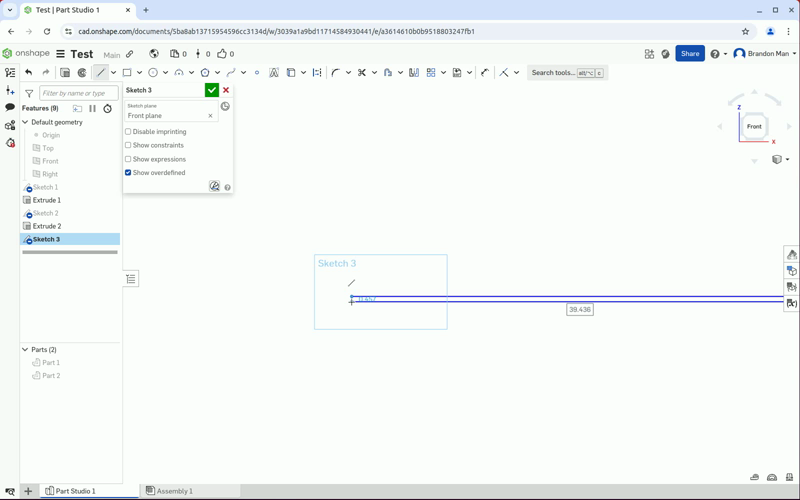
scroll(6)
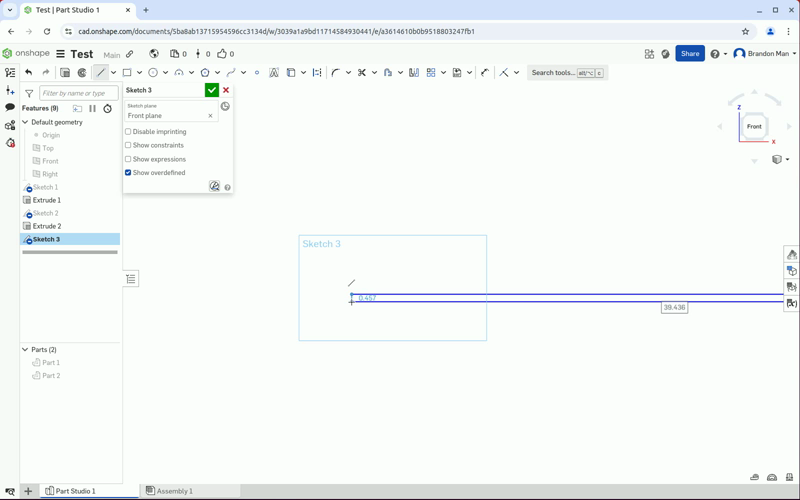
scroll(6)
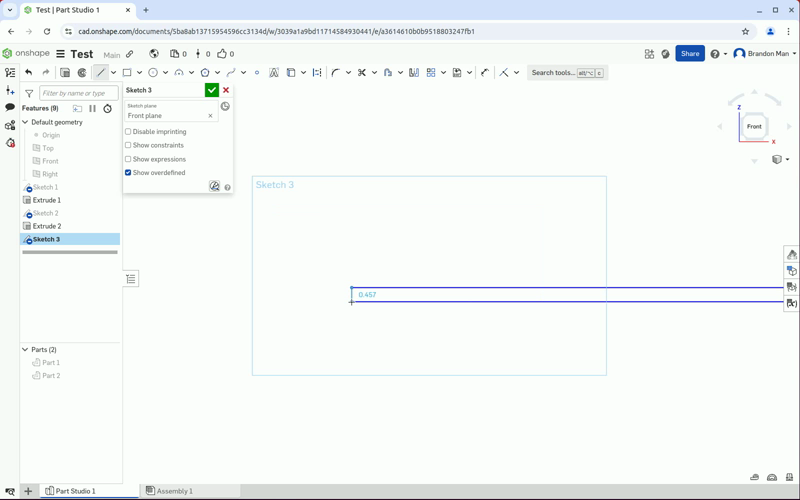
scroll(6)
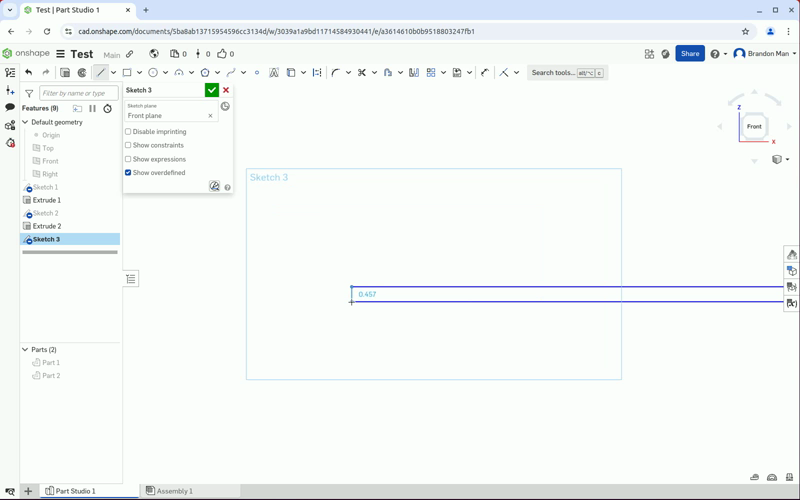
scroll(6)
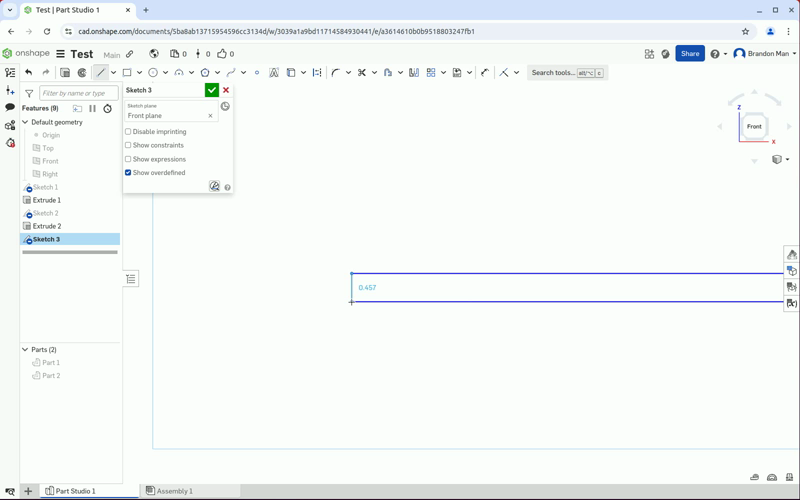
key_up(shift)
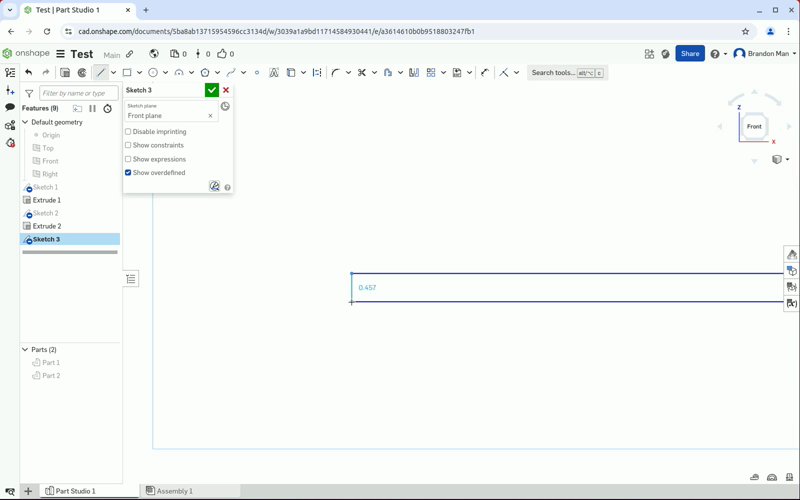
click(351, 301)
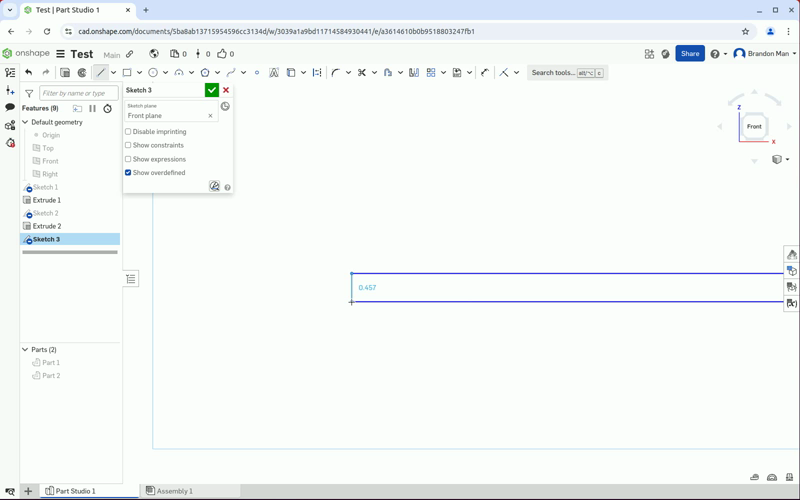
scroll(-6)
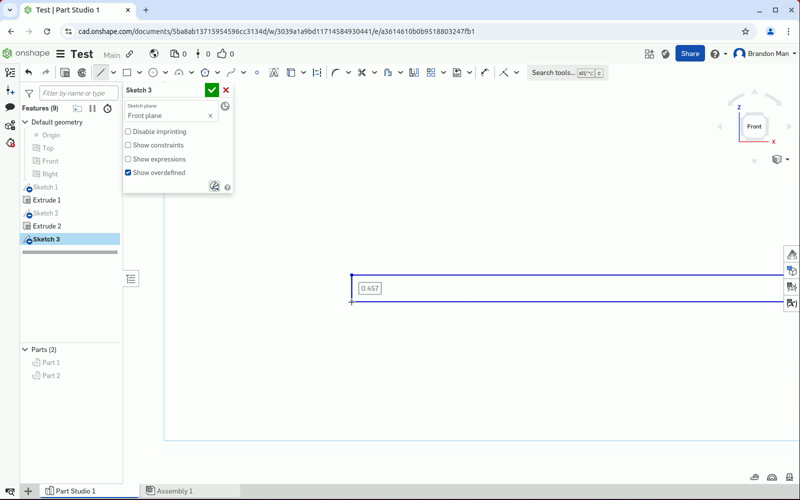
scroll(-6)
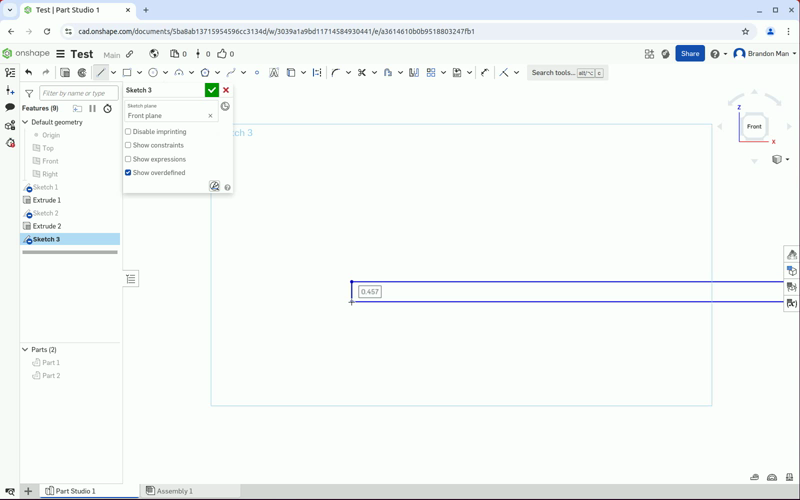
scroll(-6)
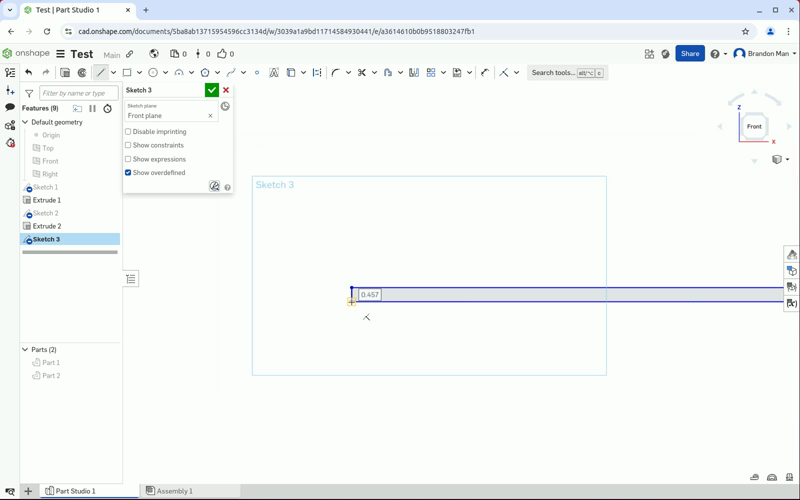
scroll(-6)
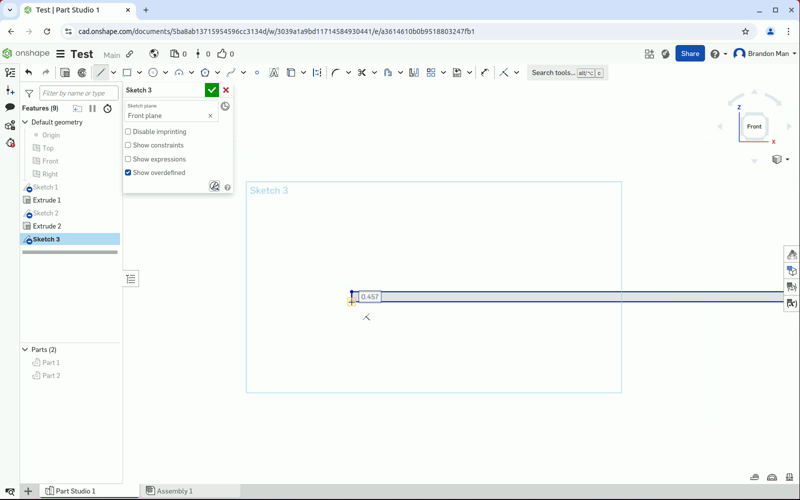
scroll(-6)
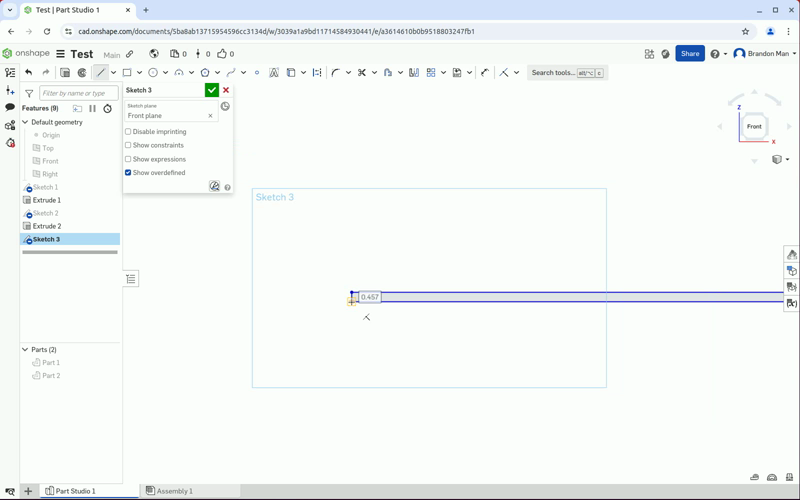
scroll(-6)
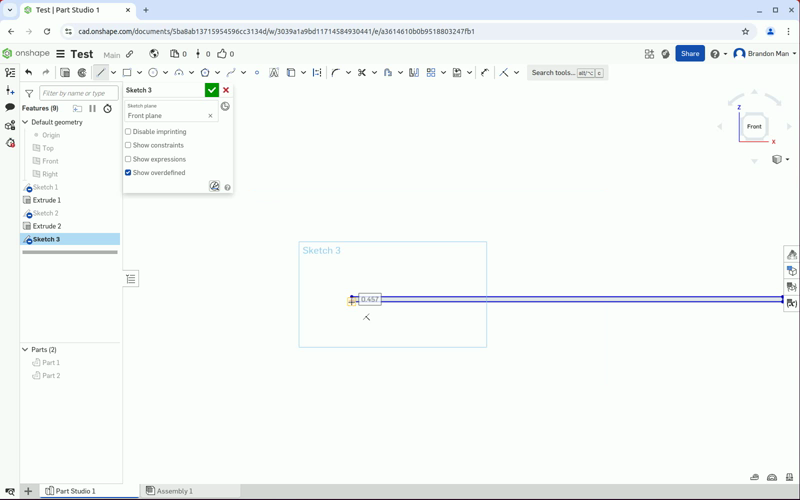
scroll(-6)
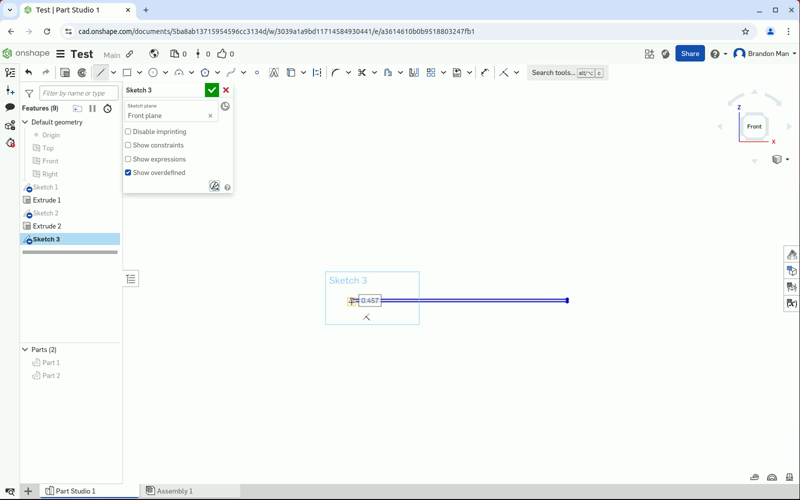
key(esc)
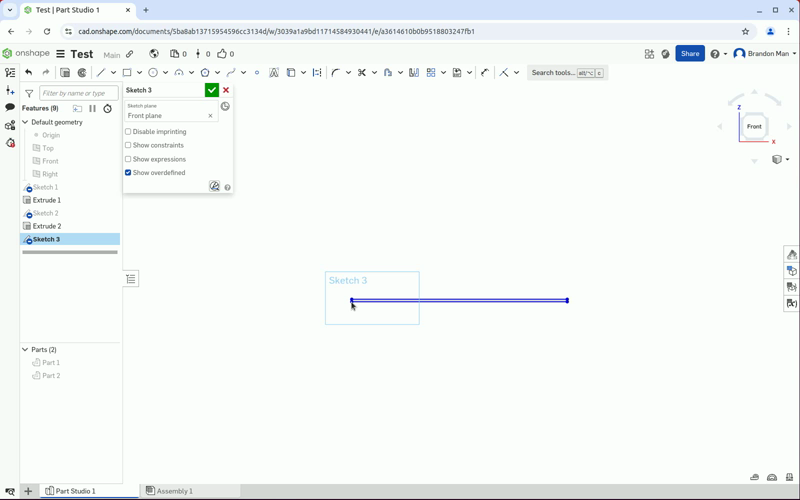
mouse_move(549, 300)
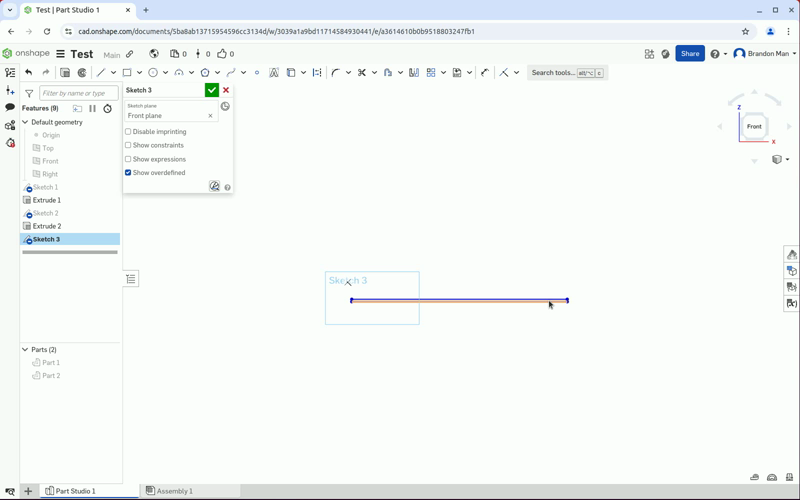
scroll(6)
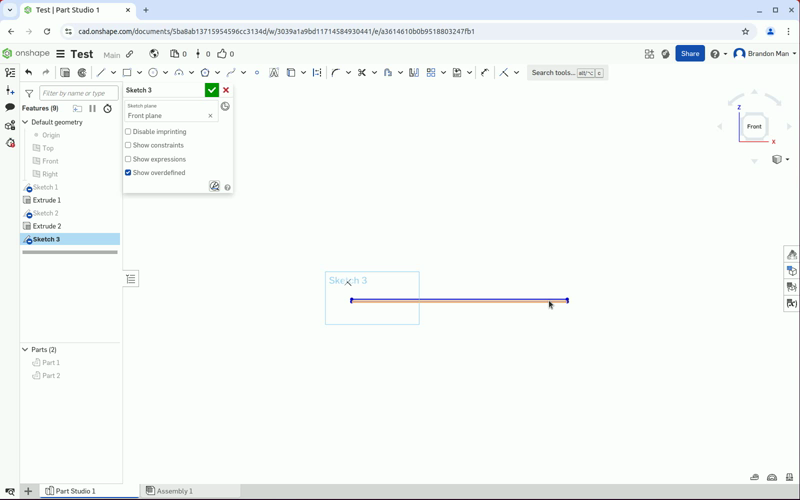
scroll(6)
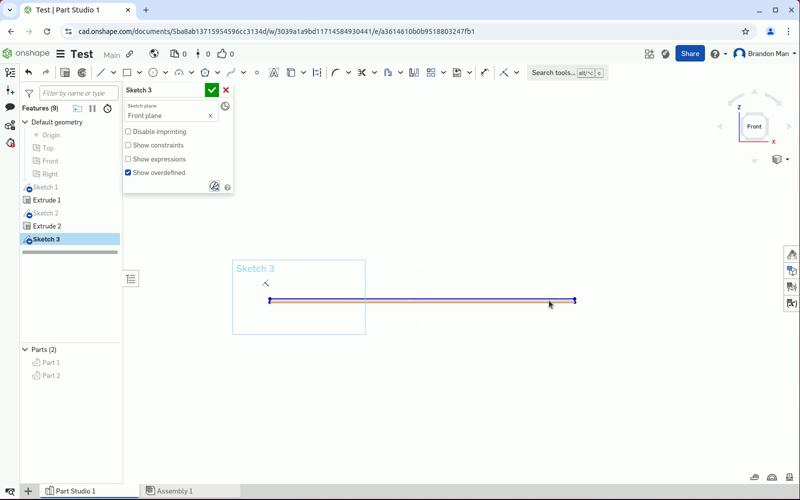
scroll(6)
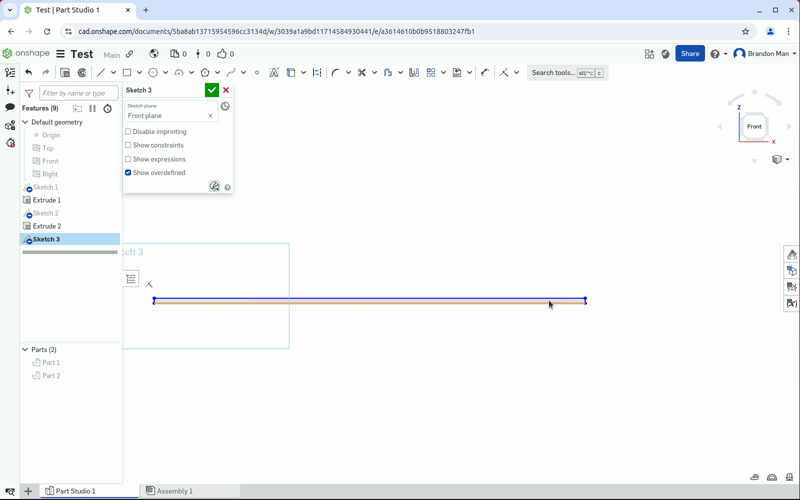
scroll(6)
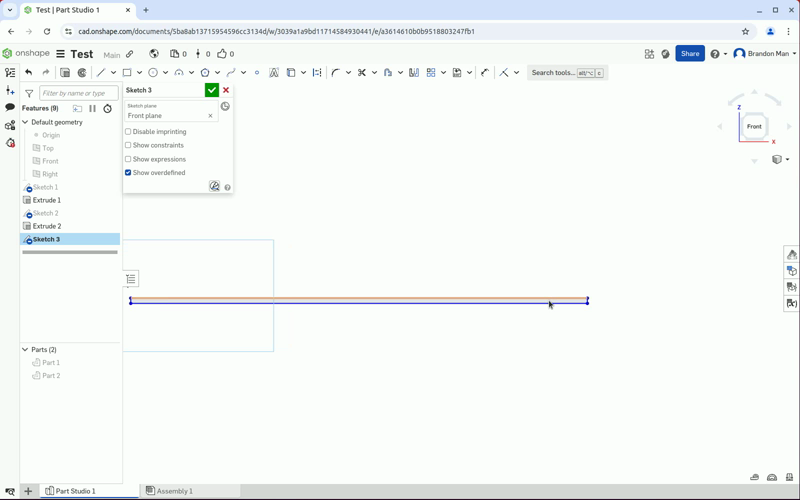
scroll(6)
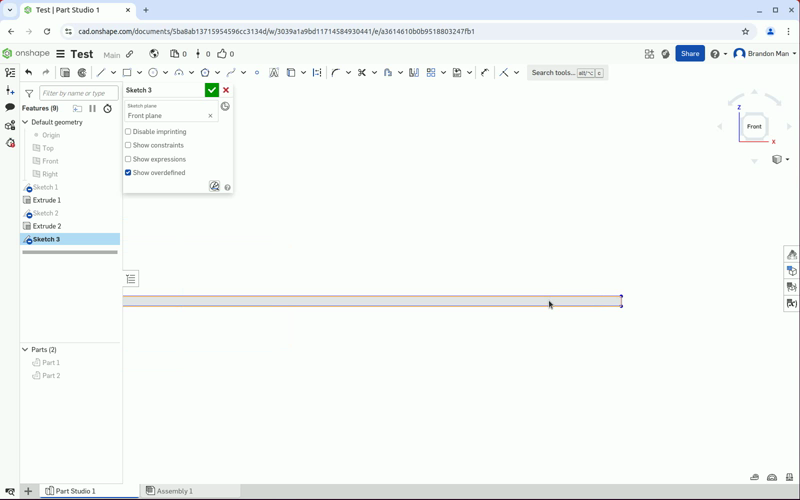
scroll(6)
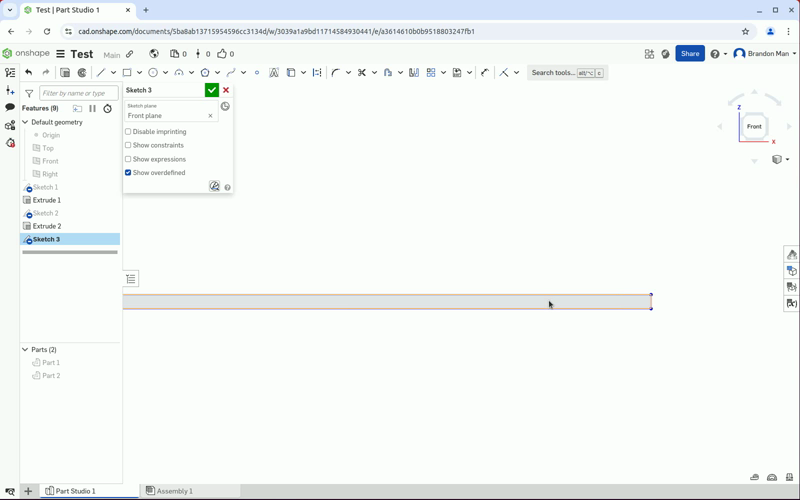
scroll(6)
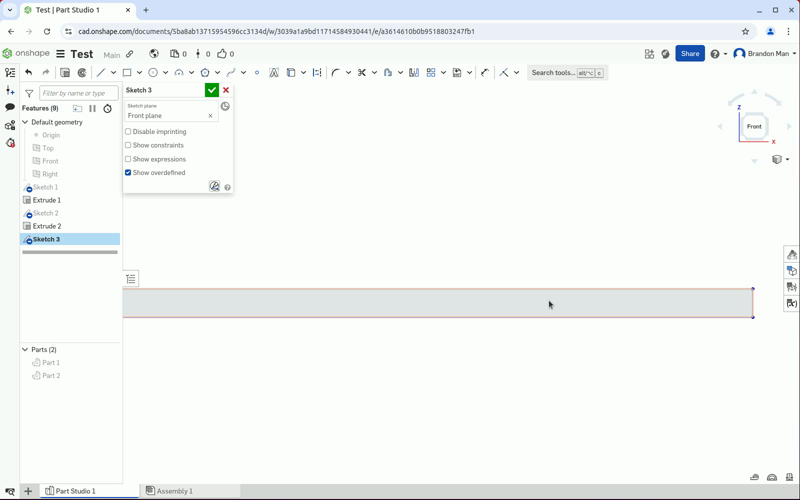
click(549, 300)
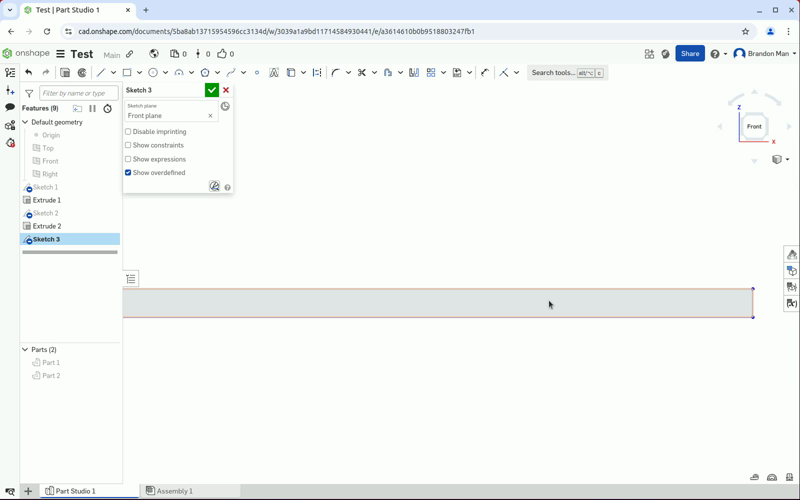
scroll(-6)
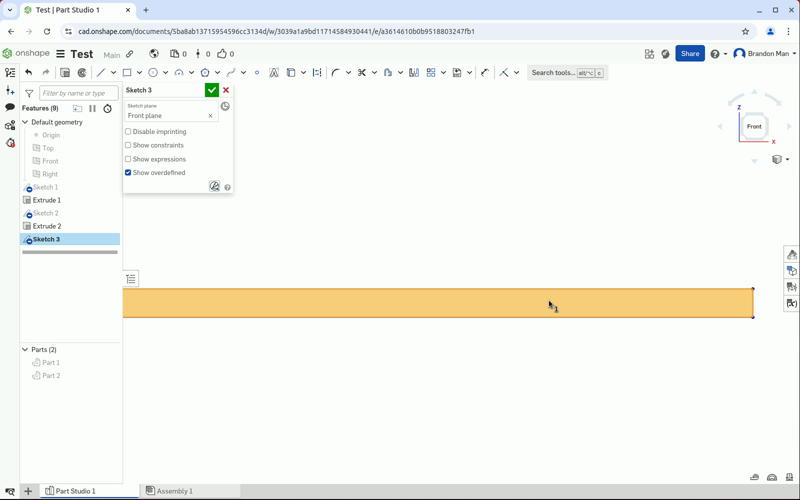
scroll(-6)
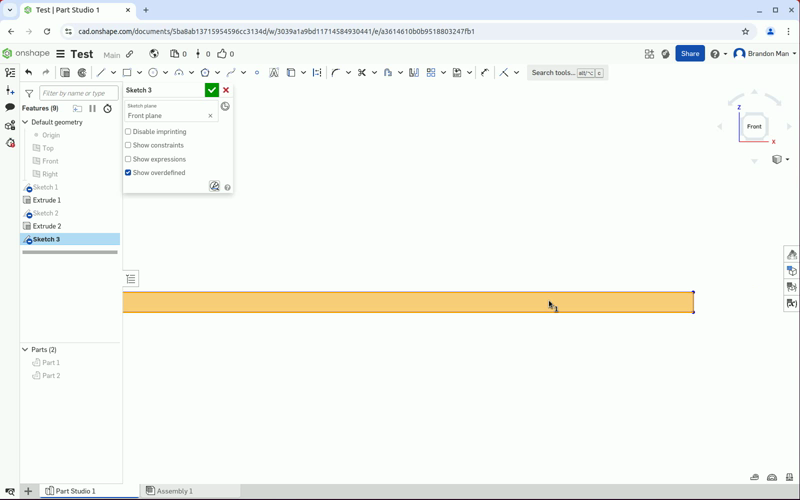
scroll(-6)
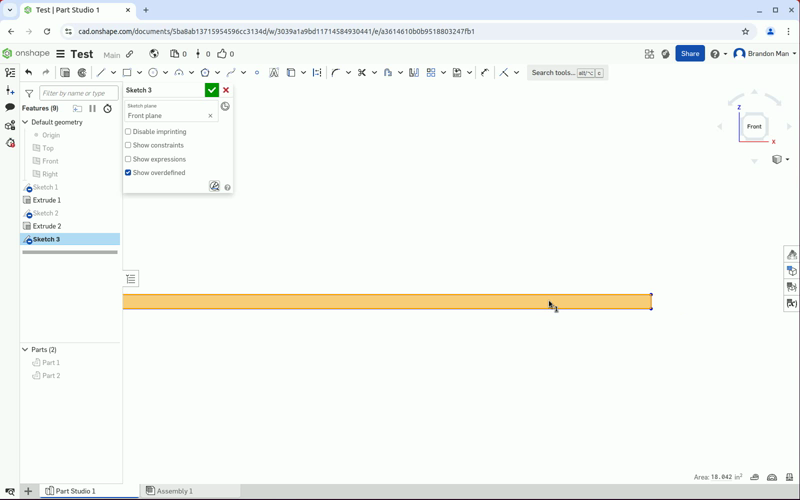
scroll(-6)
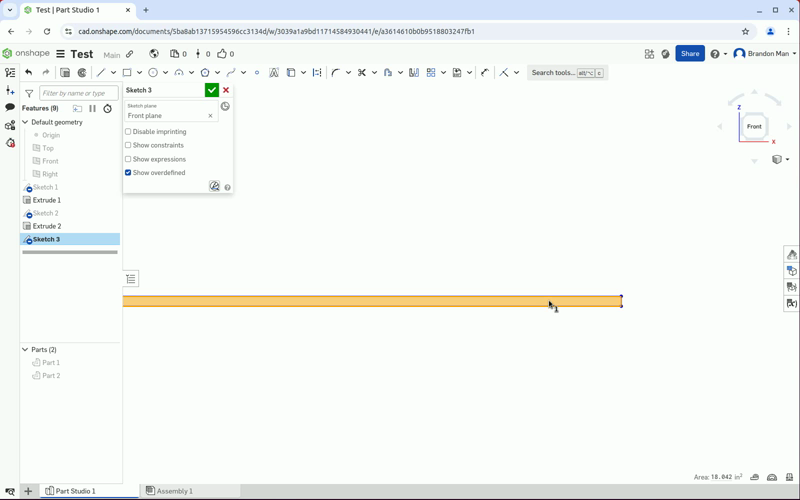
scroll(-6)
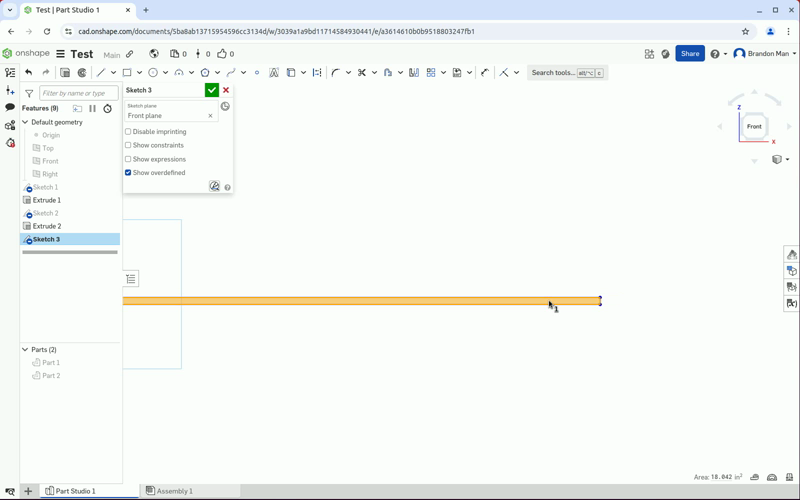
scroll(-6)
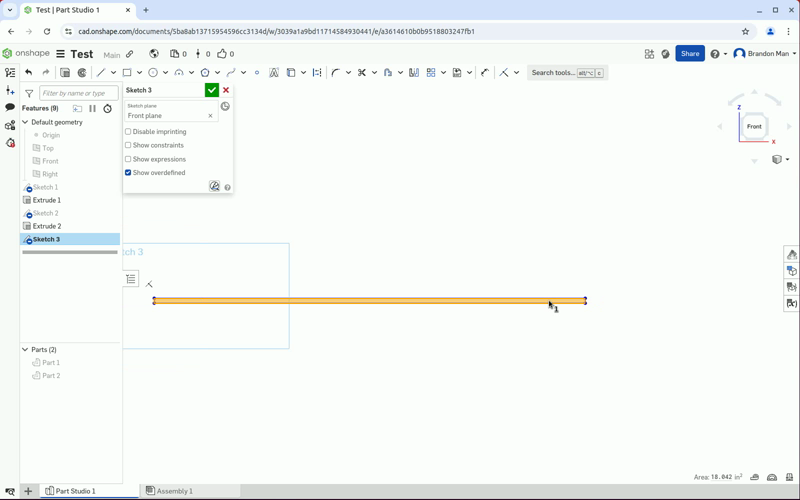
scroll(-6)
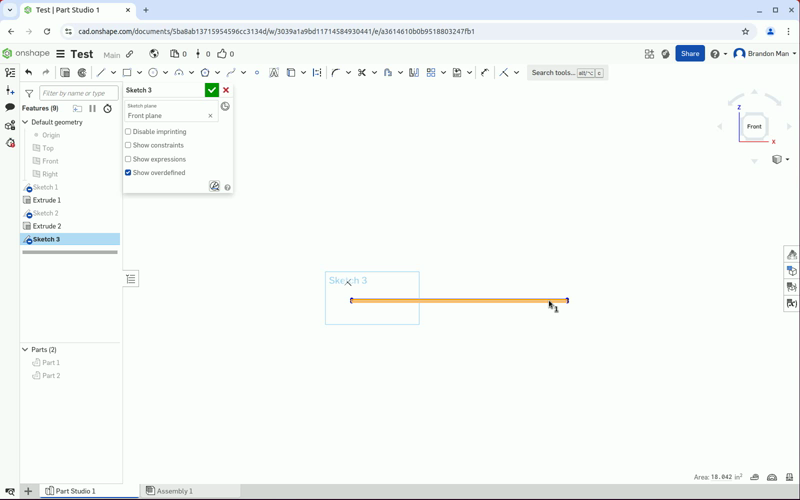
mouse_move(73, 352)
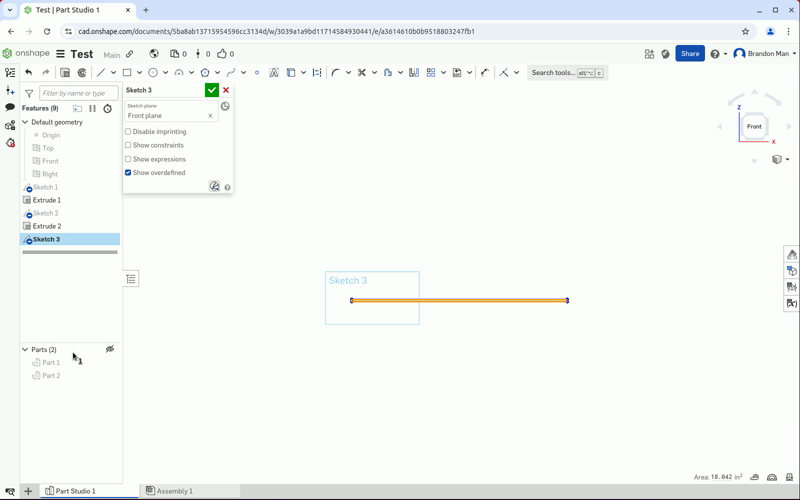
key(shift+y)
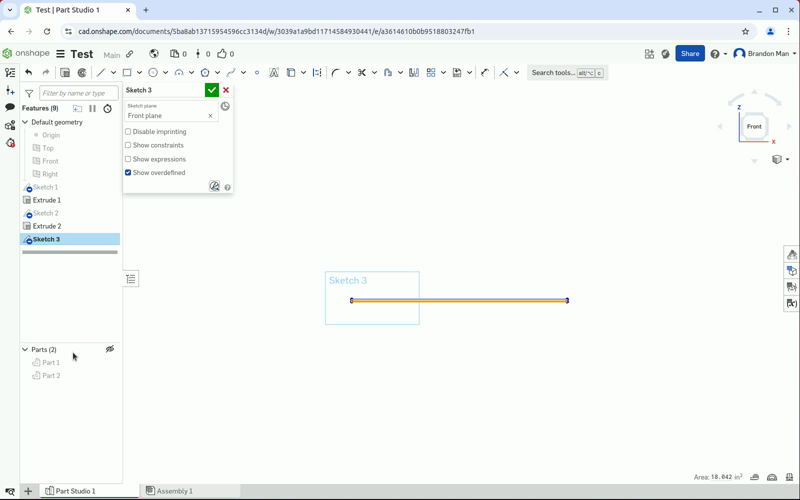
key(shift+e)
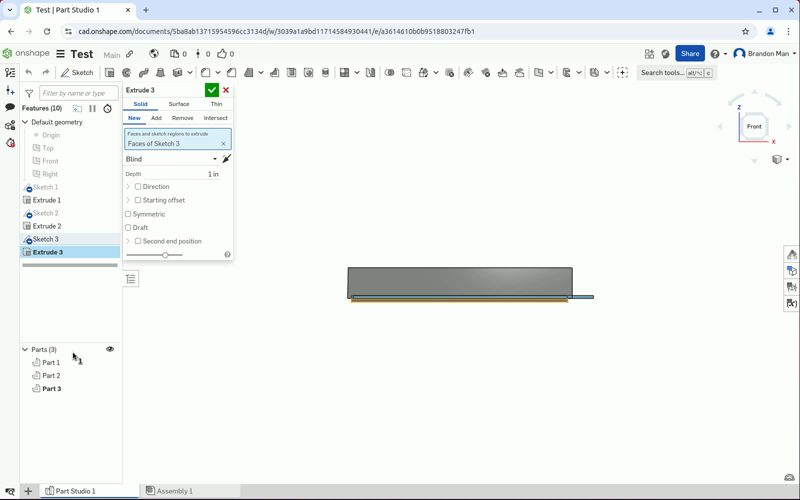
mouse_move(143, 106)
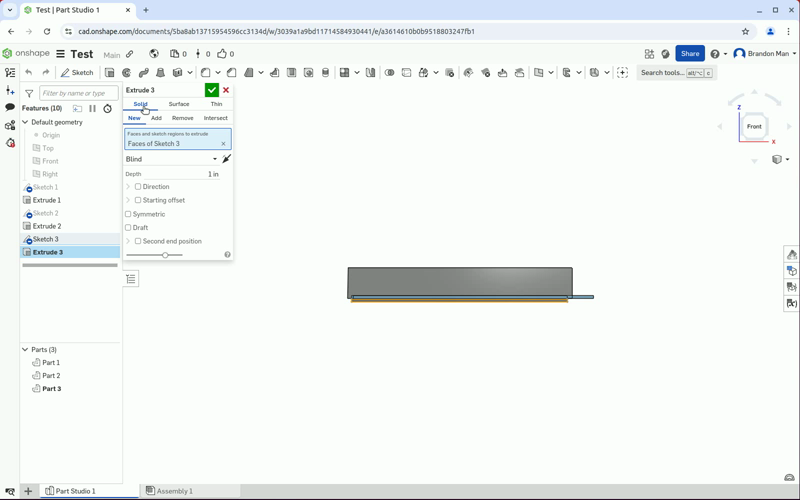
click(143, 106)
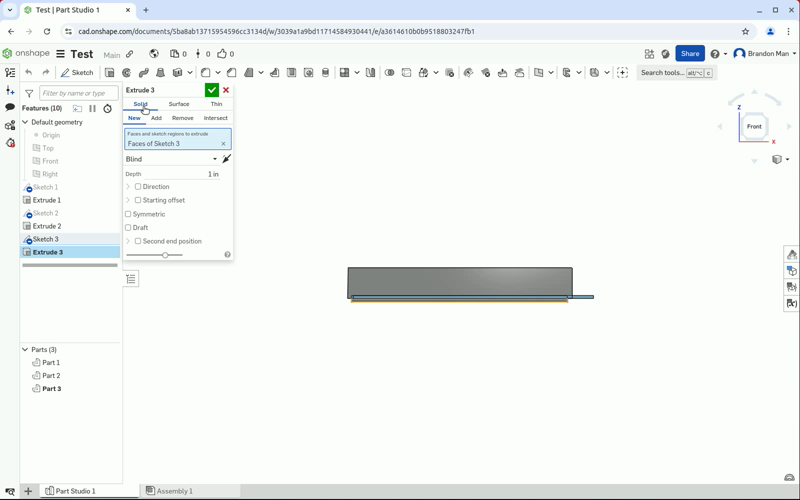
mouse_move(137, 120)
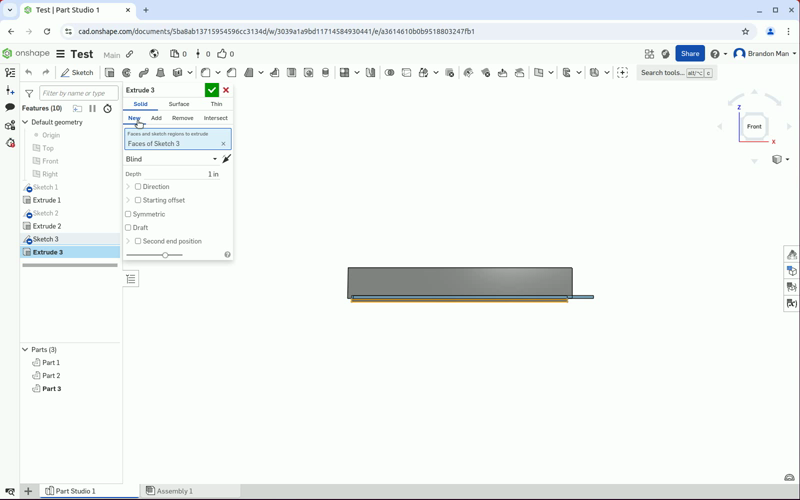
click(137, 120)
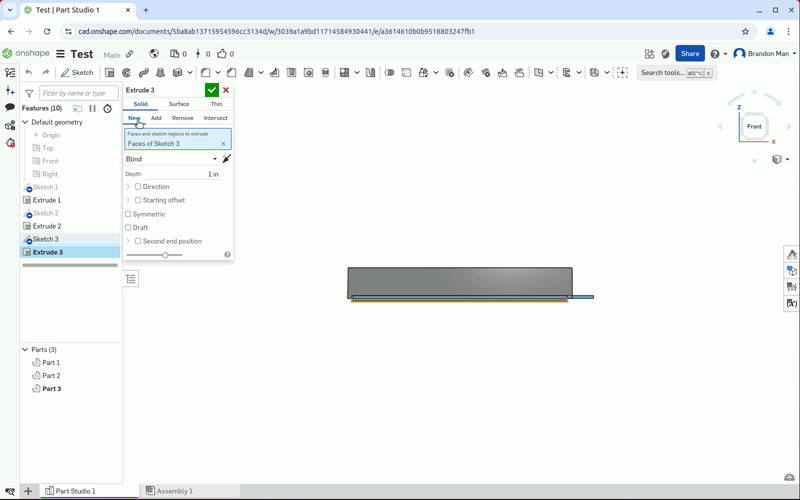
key(tab, 4)
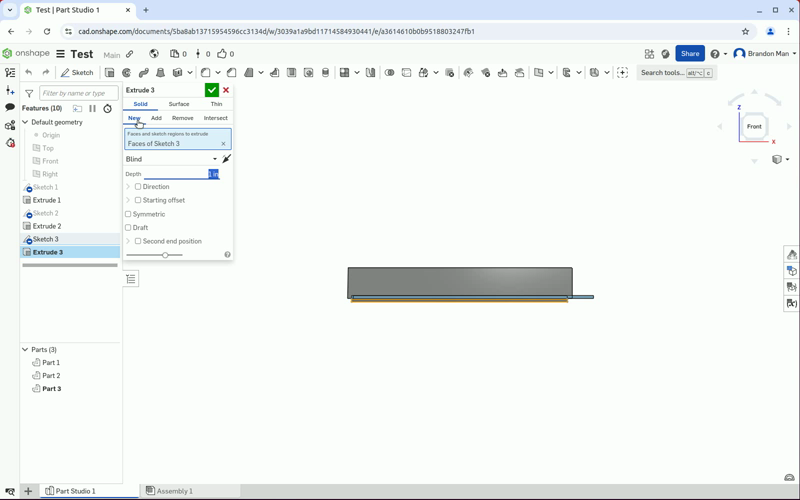
text(31.292)
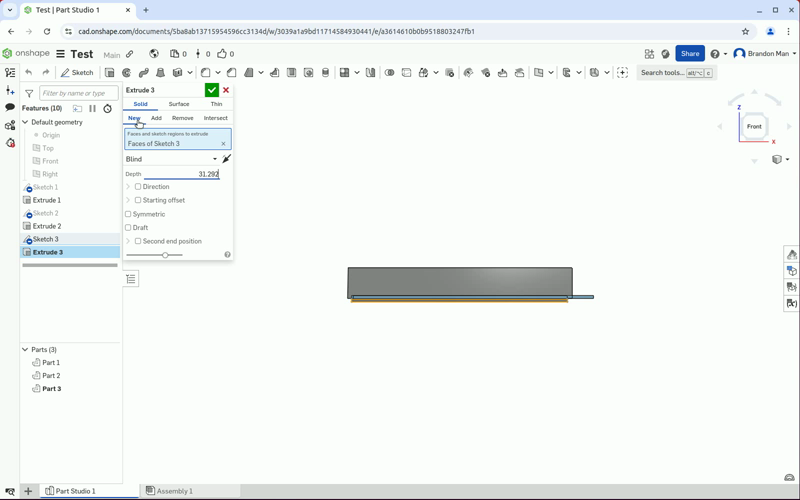
key(tab, 3)
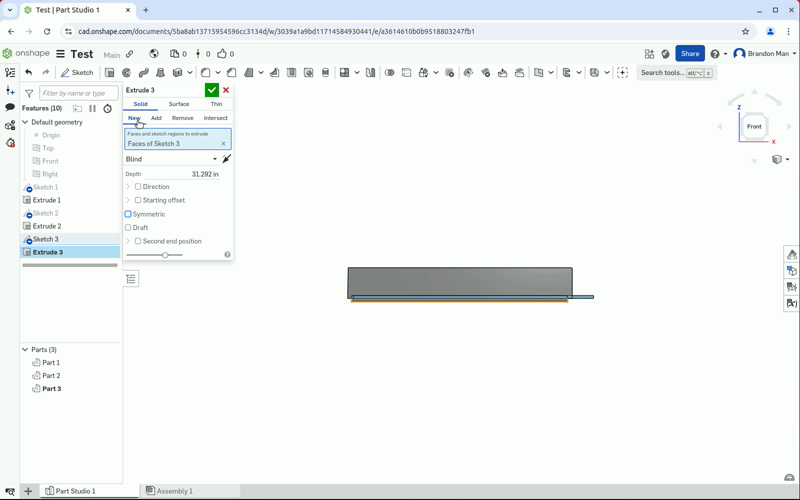
key(space)
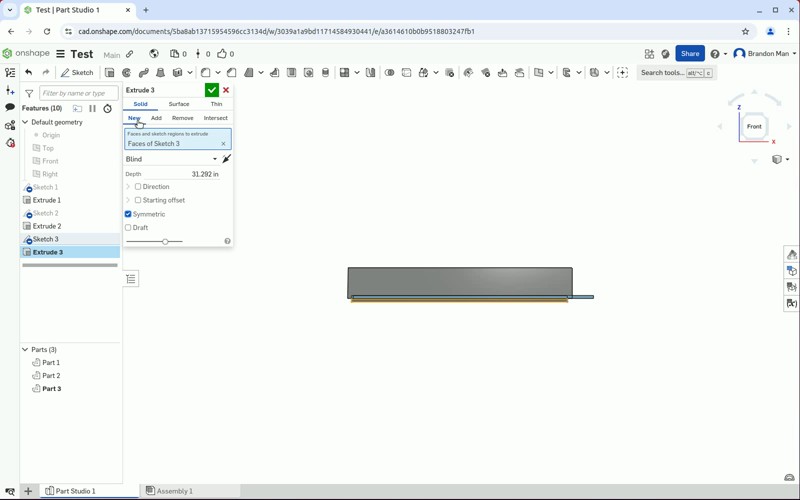
key(enter)
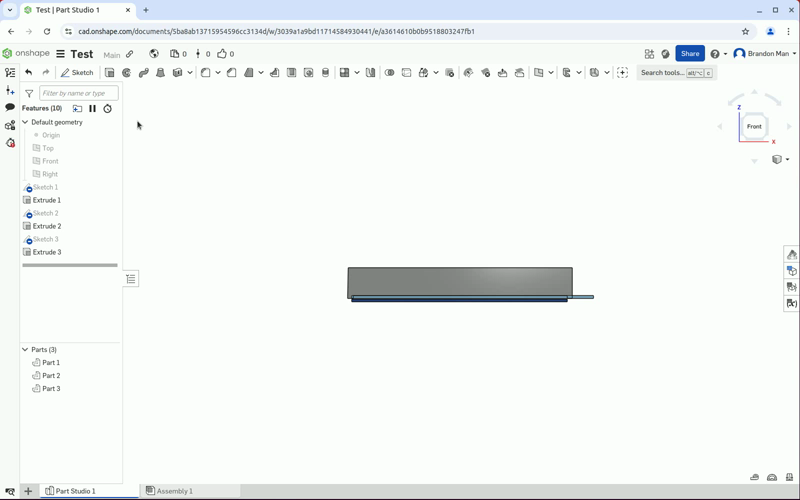
key(shift+h)
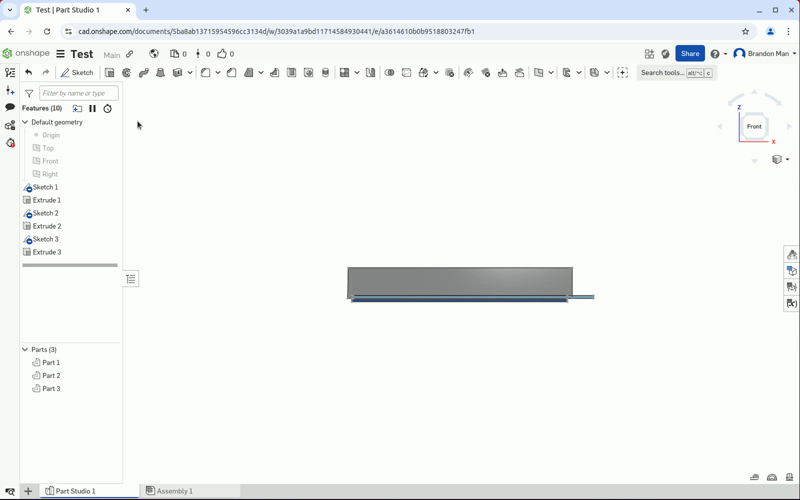
key(shift+h)
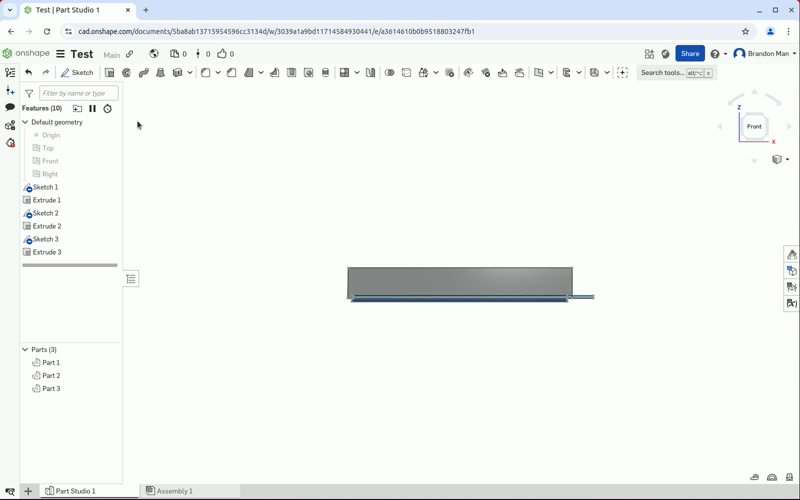
key(shift+7)
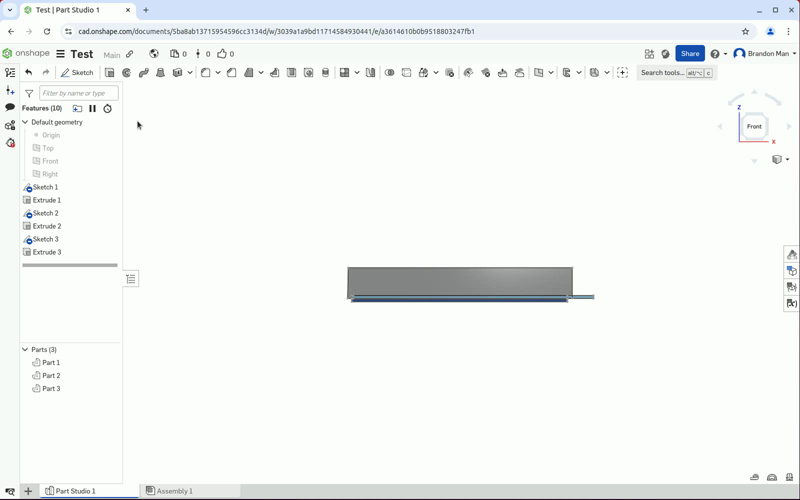
key(left, 2)
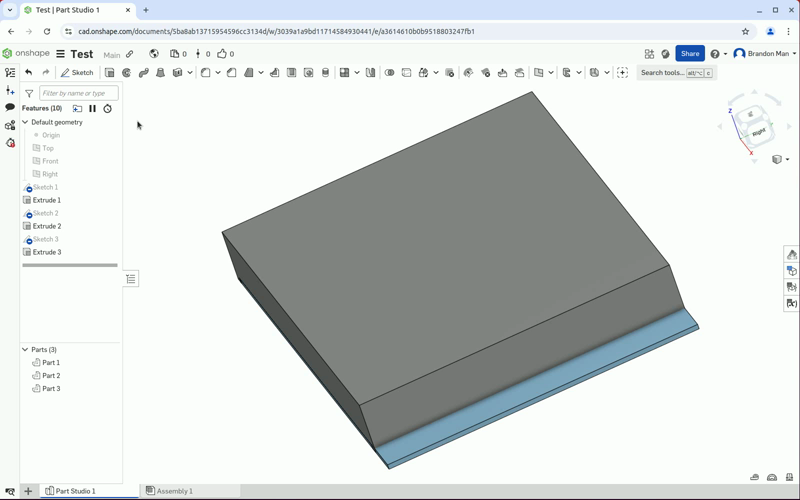
key(down, 2)
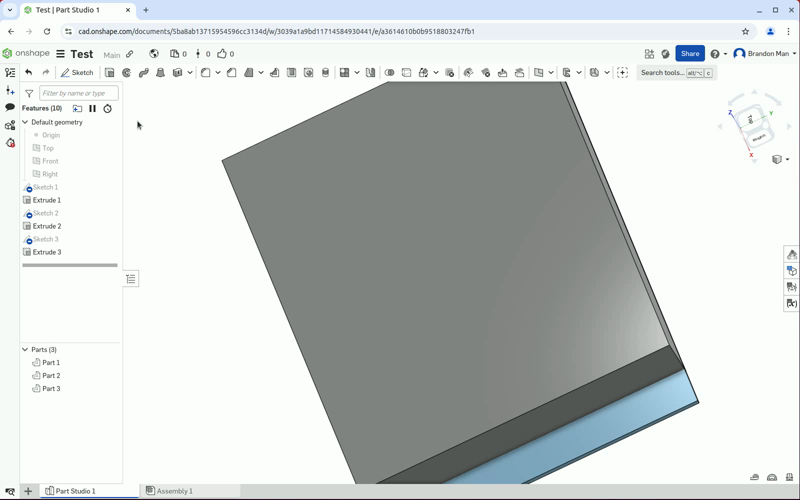
key(up, 2)
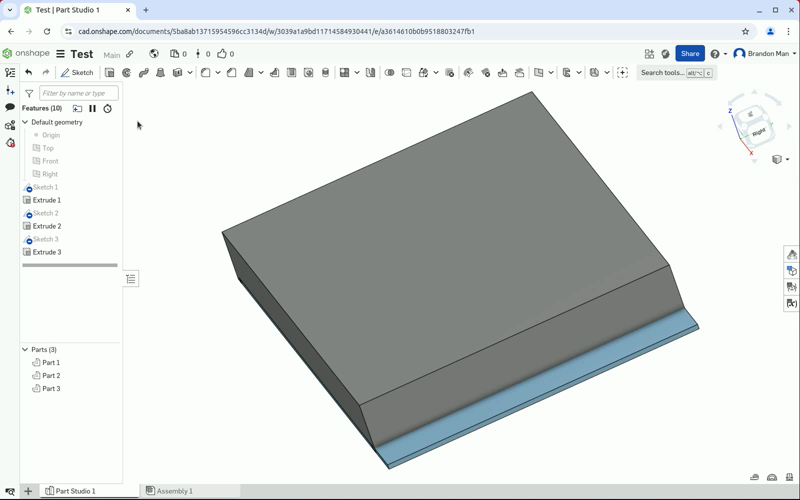
key(right, 2)
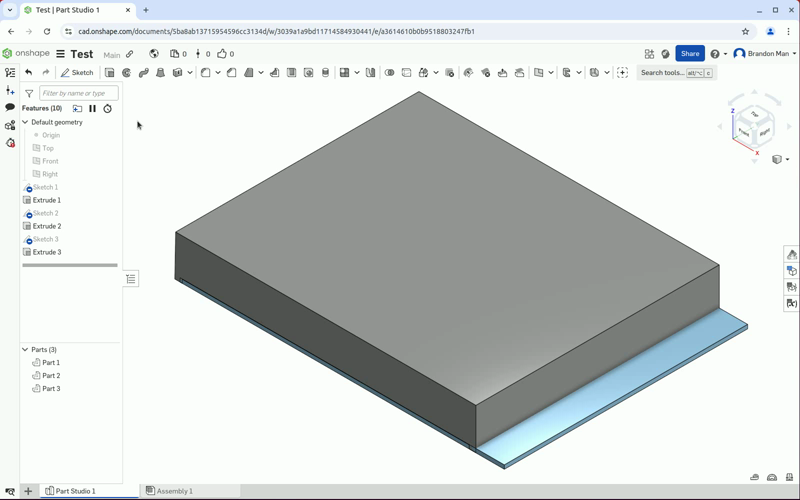
mouse_move(73, 189)
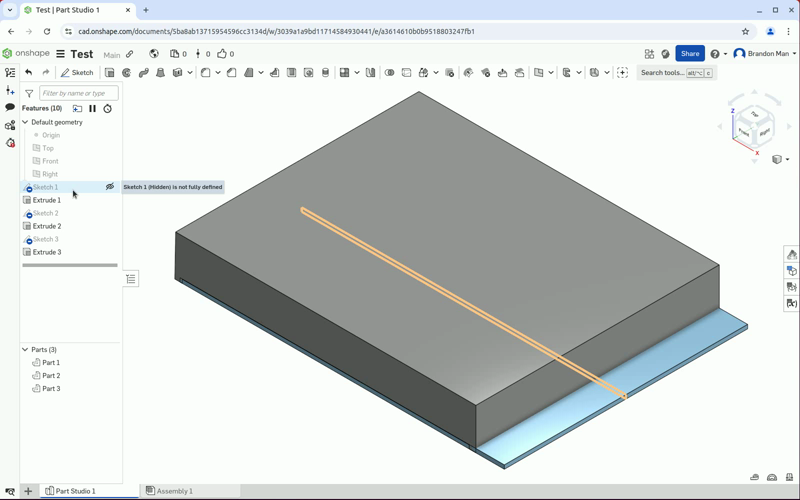
click(73, 189)